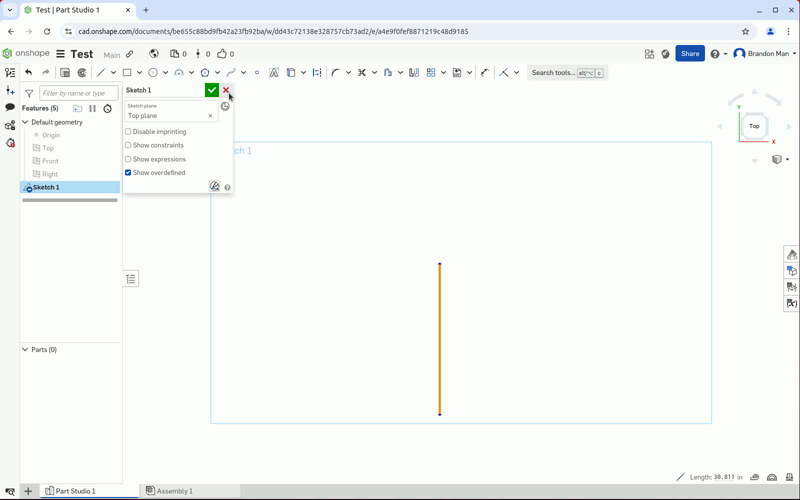
key(shift+h)
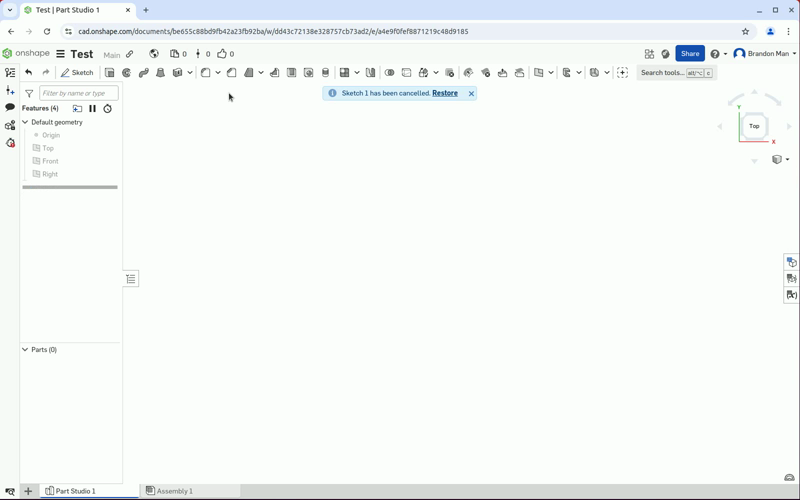
mouse_move(73, 352)
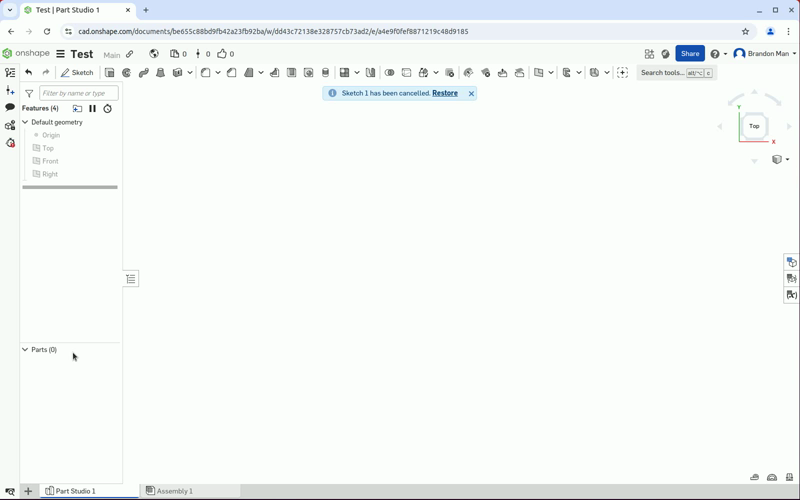
key(y)
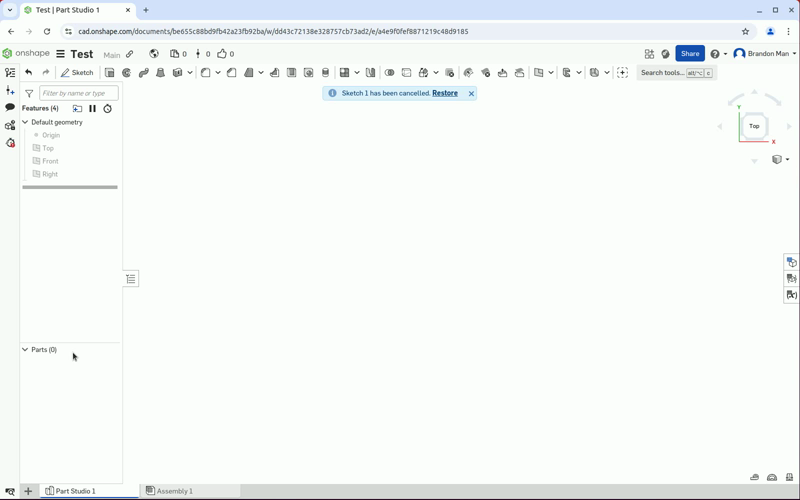
key(shift+p)
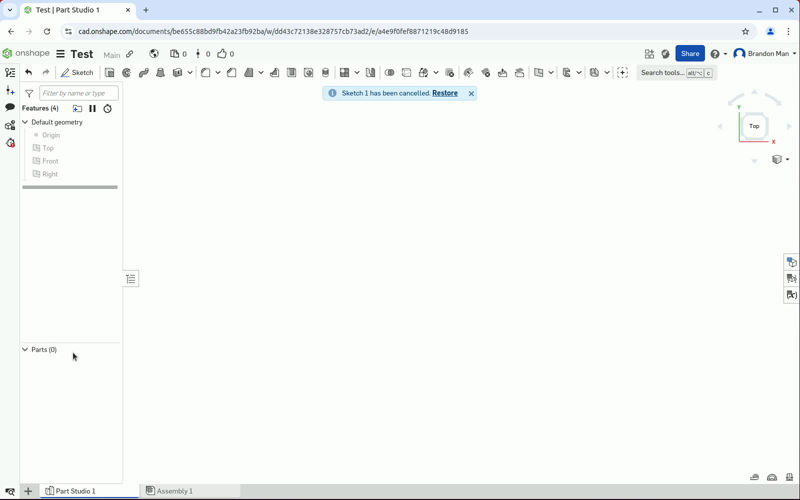
key(space)
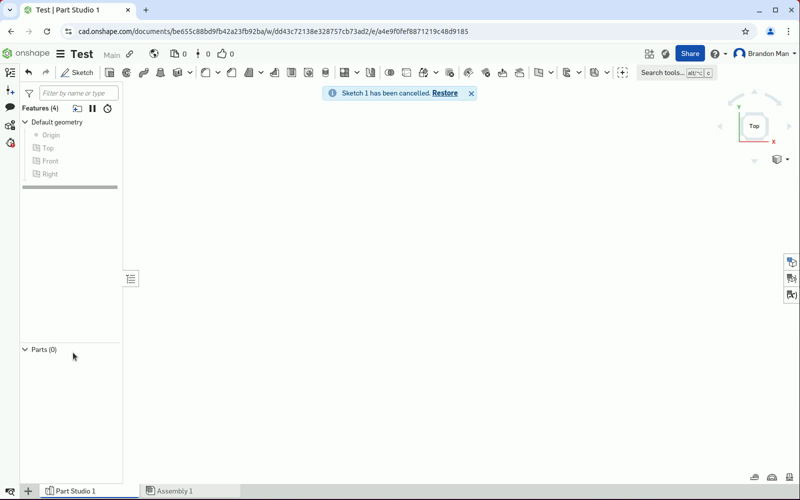
key_down(shift)
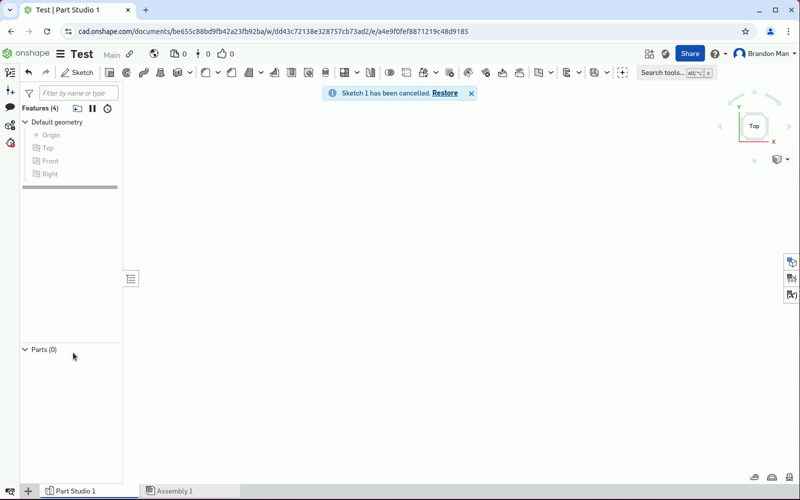
key(up)
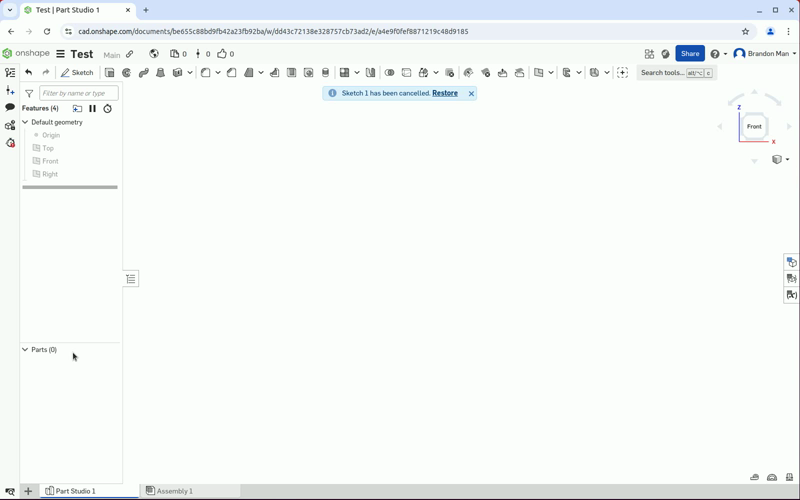
key_up(shift)
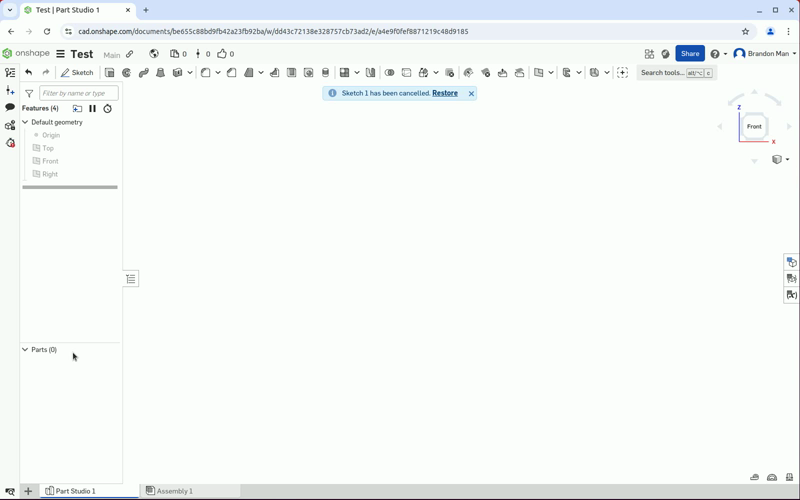
mouse_move(73, 352)
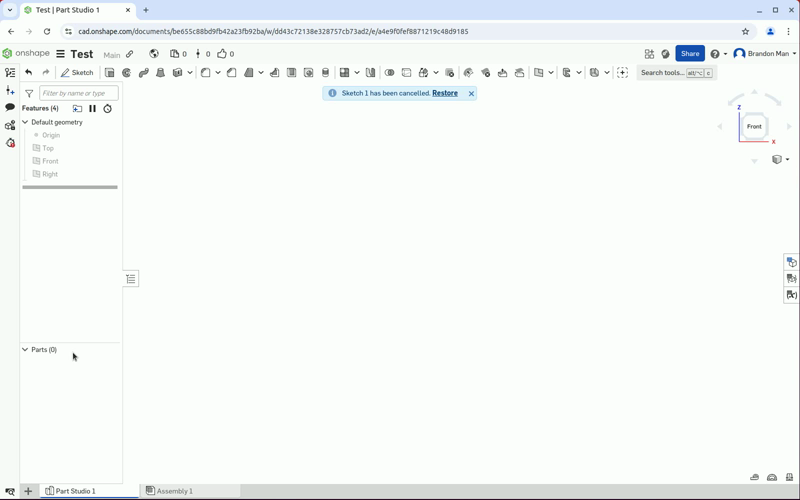
key(shift+y)
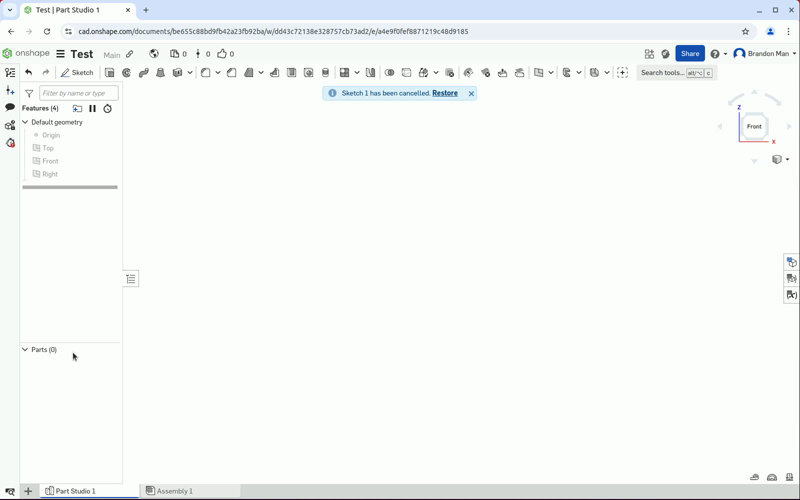
key(shift+s)
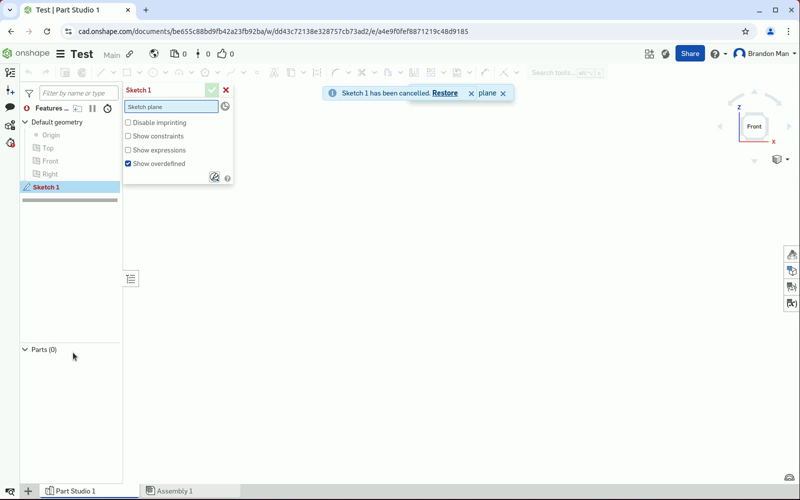
mouse_move(73, 163)
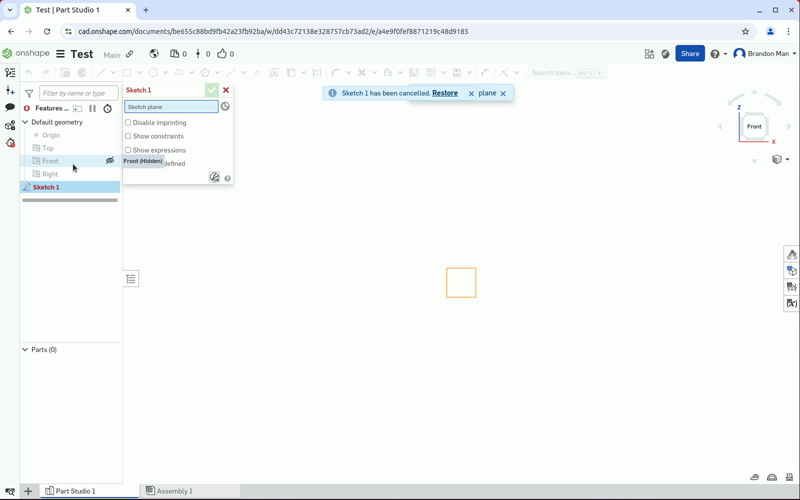
click(73, 163)
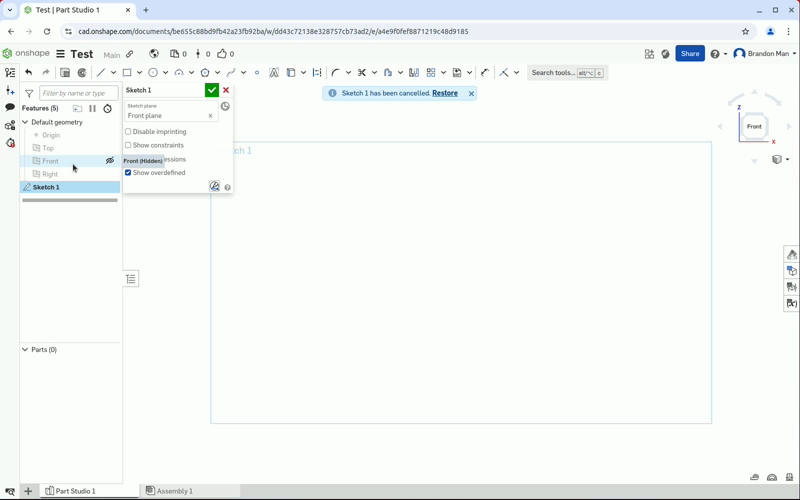
mouse_move(73, 352)
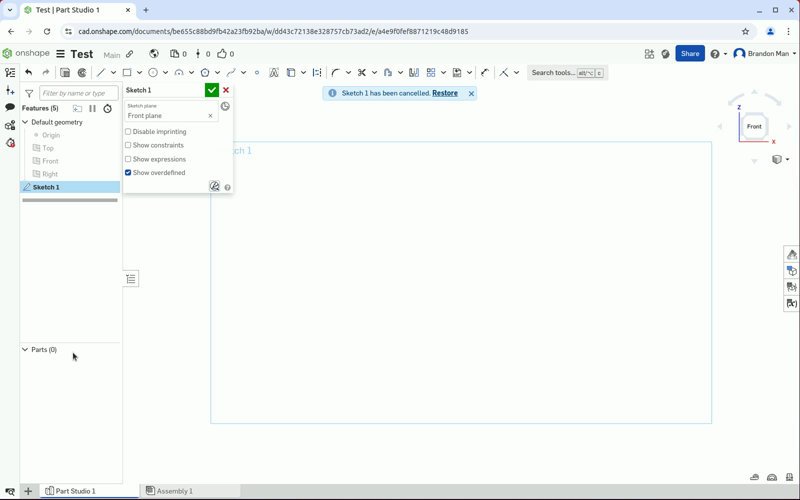
key(y)
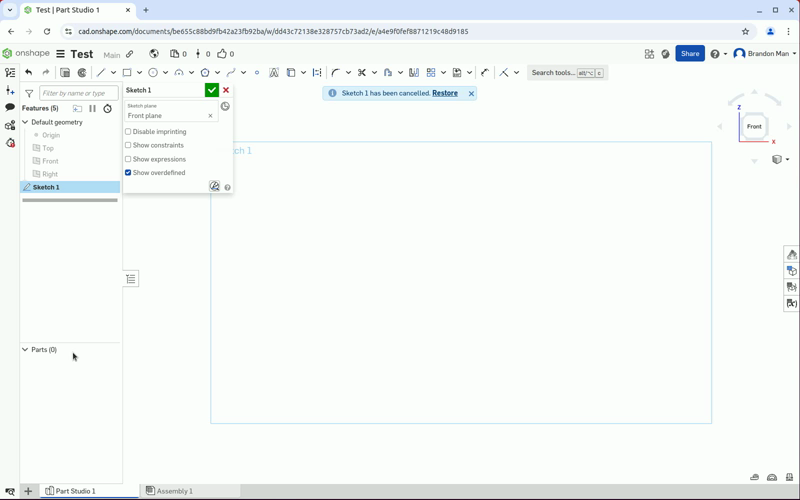
key(l)
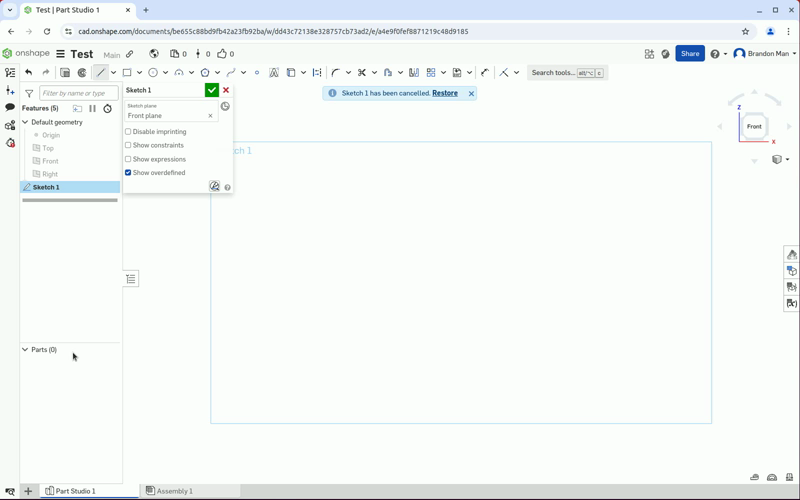
key_down(shift)
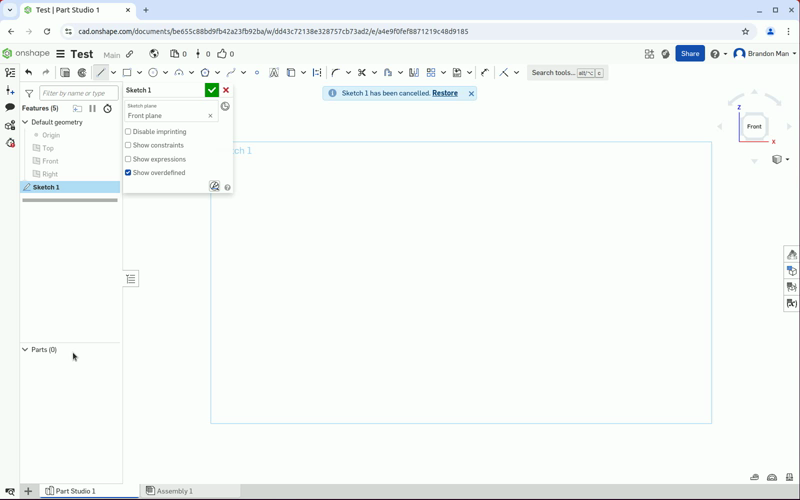
mouse_move(348, 307)
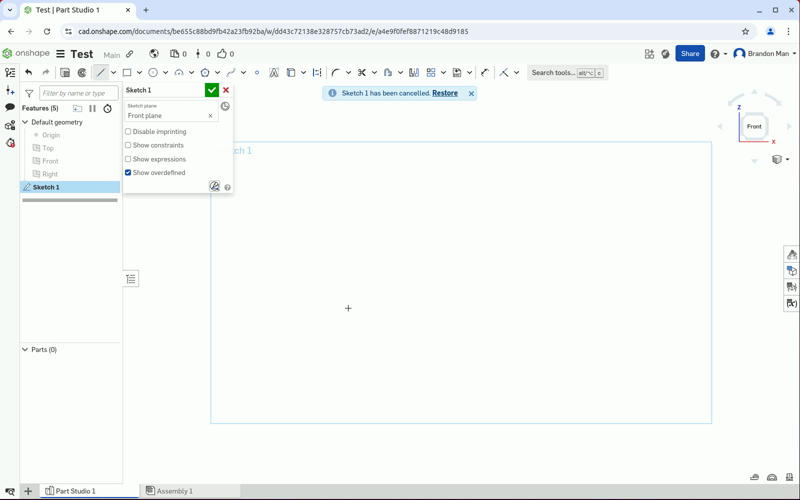
click(348, 307)
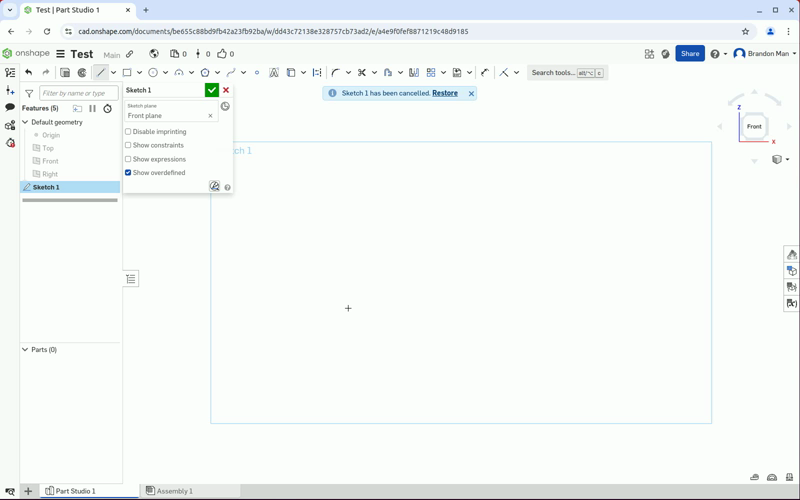
key_up(shift)
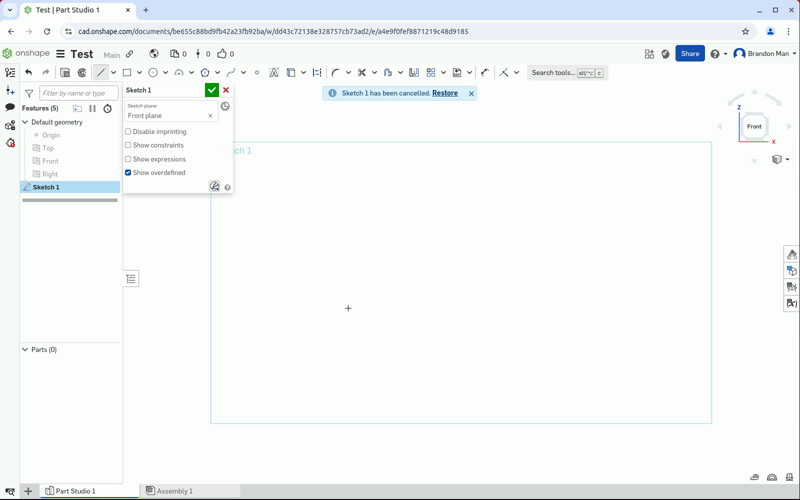
key_down(shift)
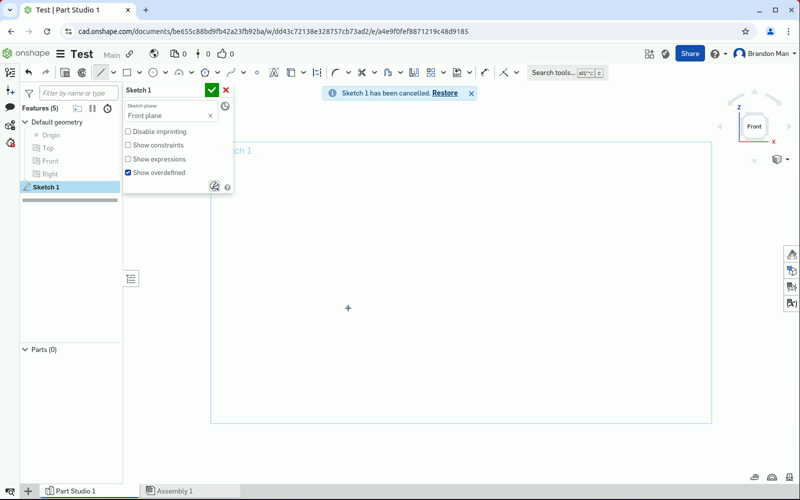
mouse_move(423, 307)
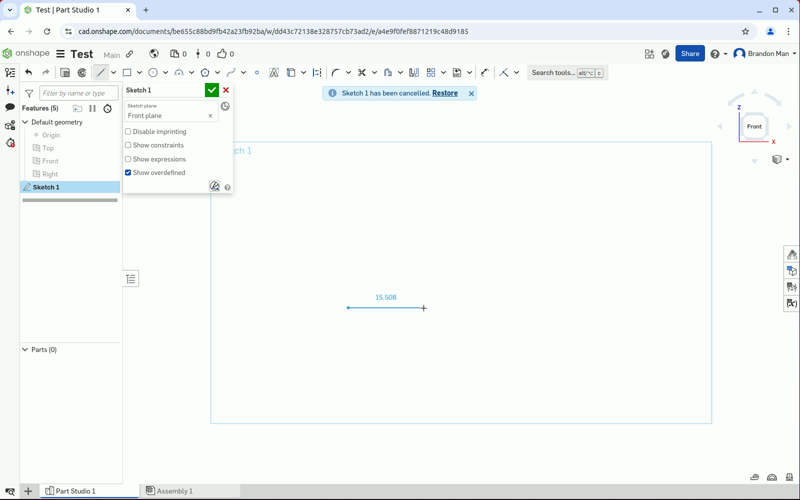
click(423, 307)
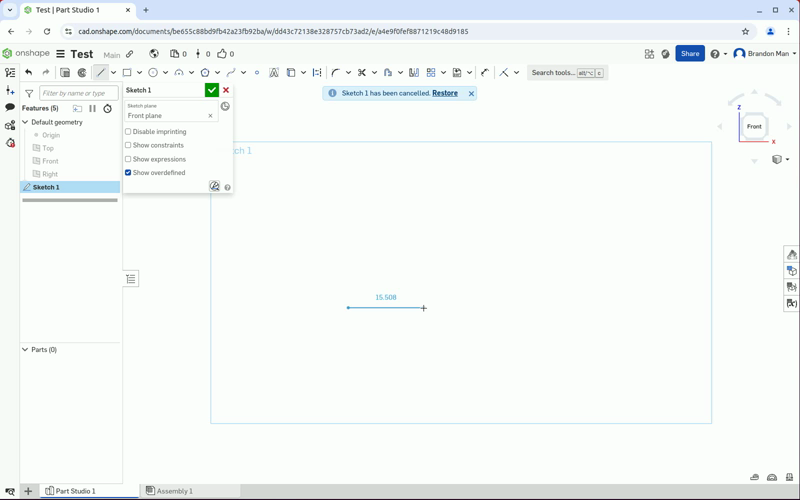
key_up(shift)
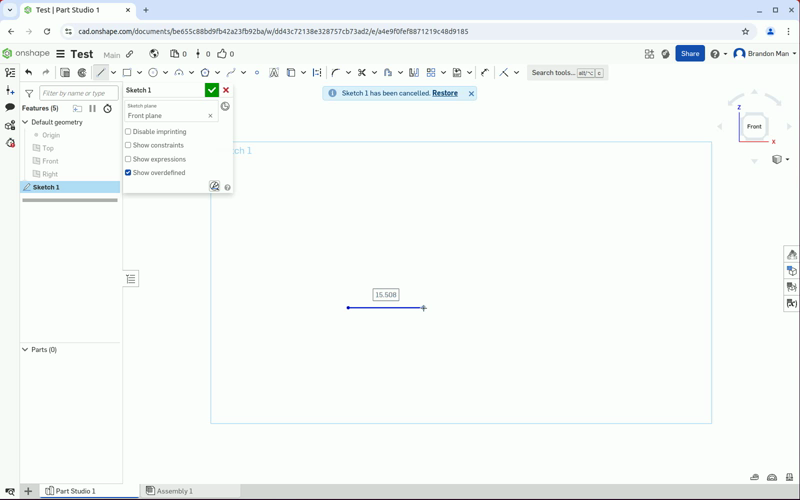
key_down(shift)
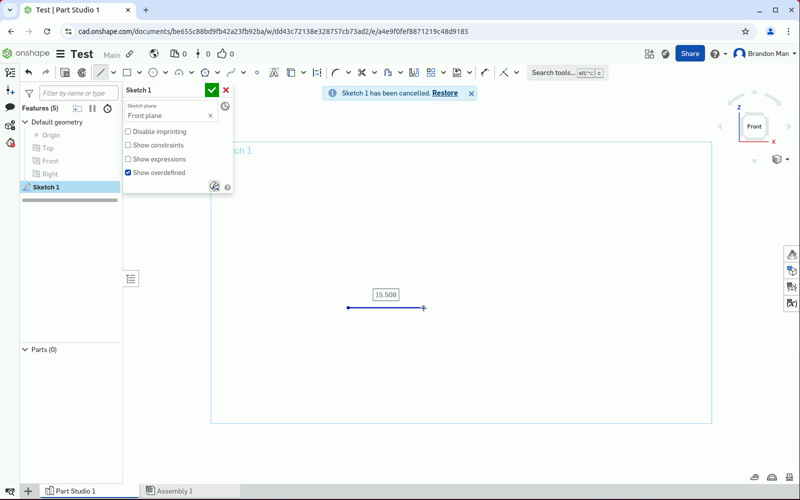
mouse_move(423, 232)
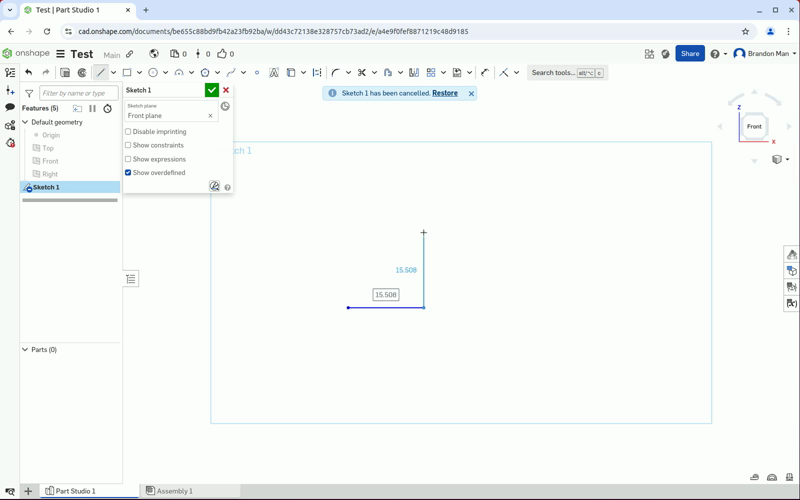
click(423, 232)
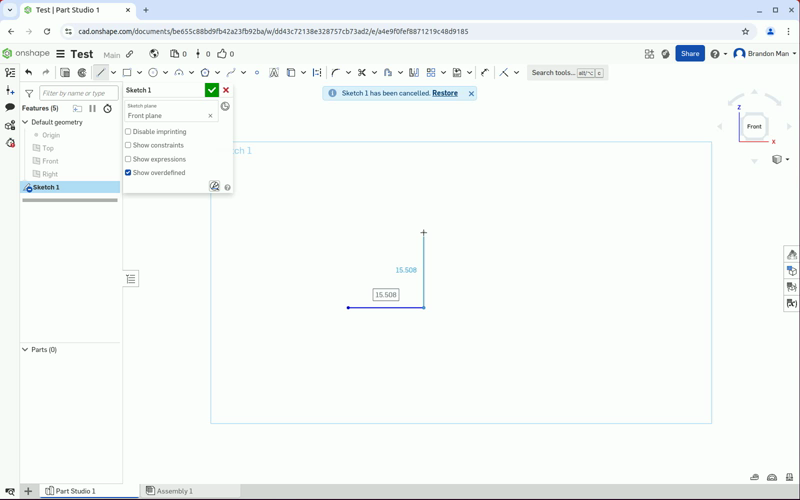
key_up(shift)
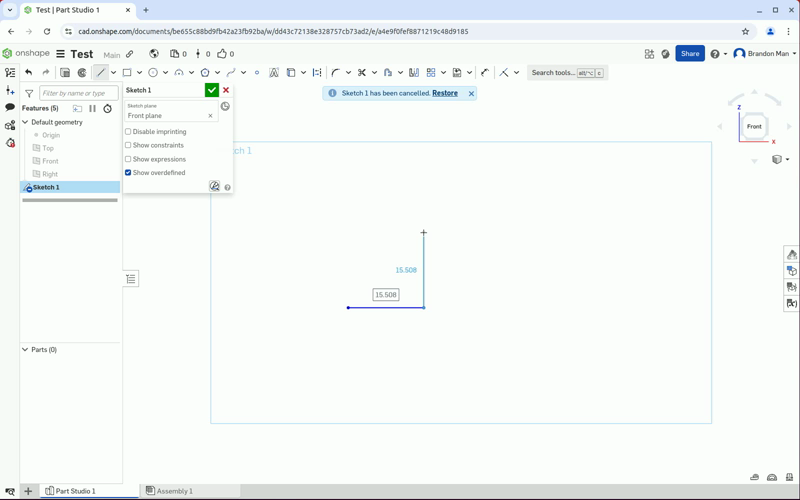
key_down(shift)
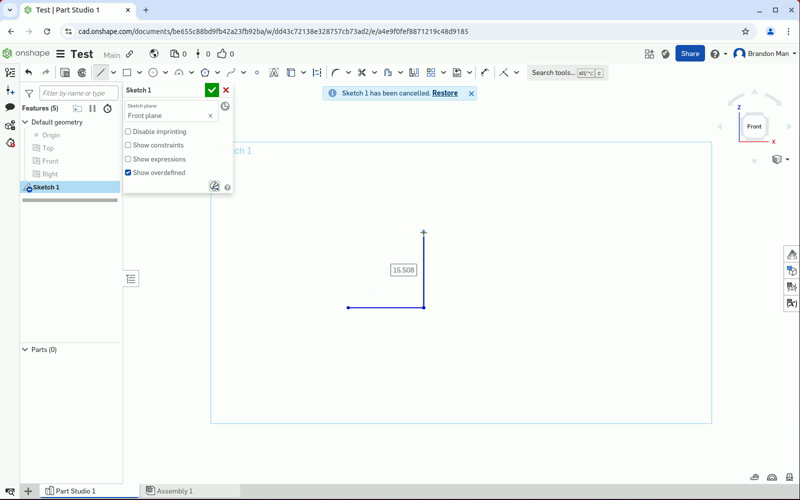
mouse_move(348, 232)
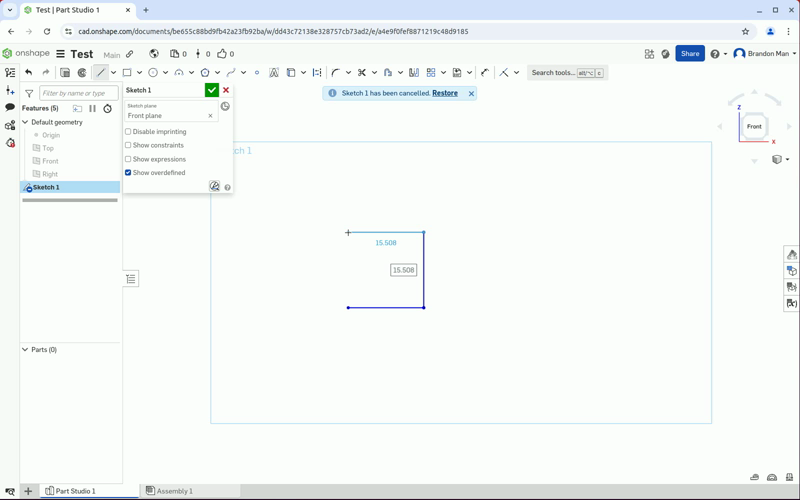
click(348, 232)
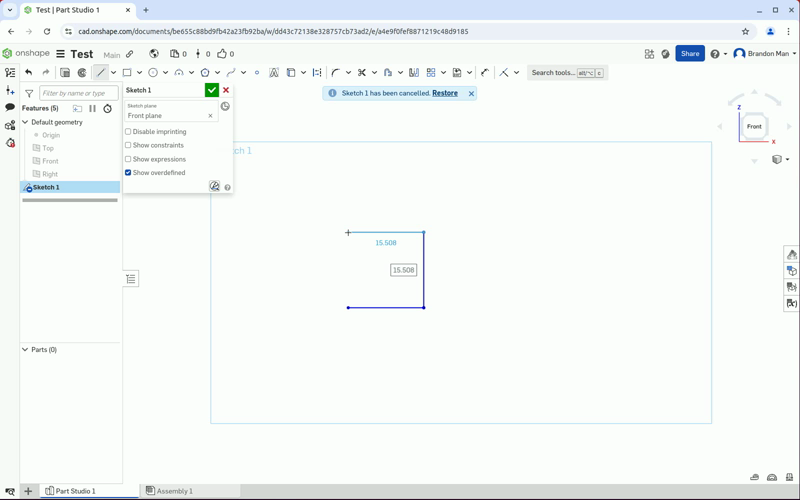
key_up(shift)
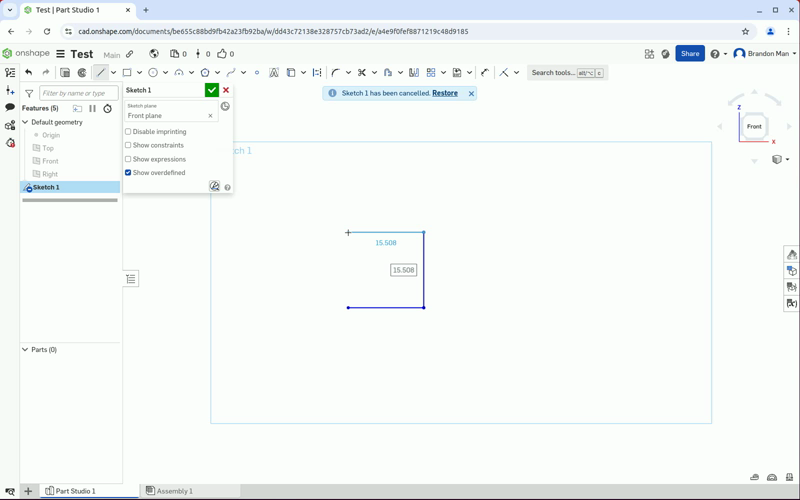
key_down(shift)
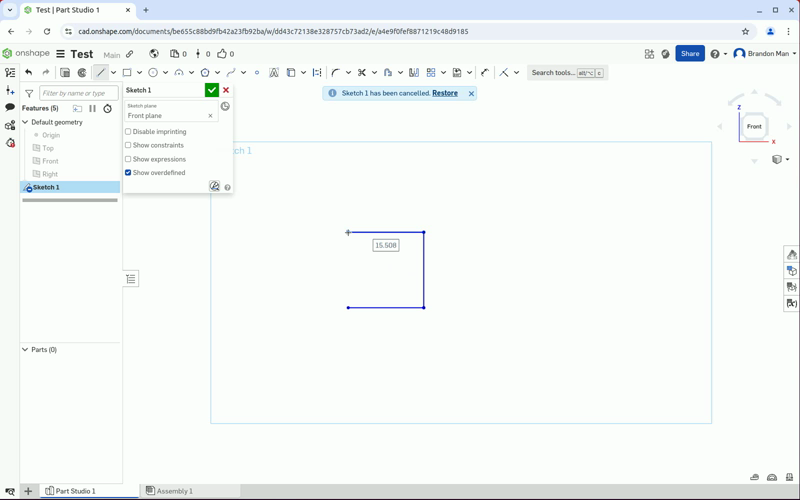
mouse_move(348, 307)
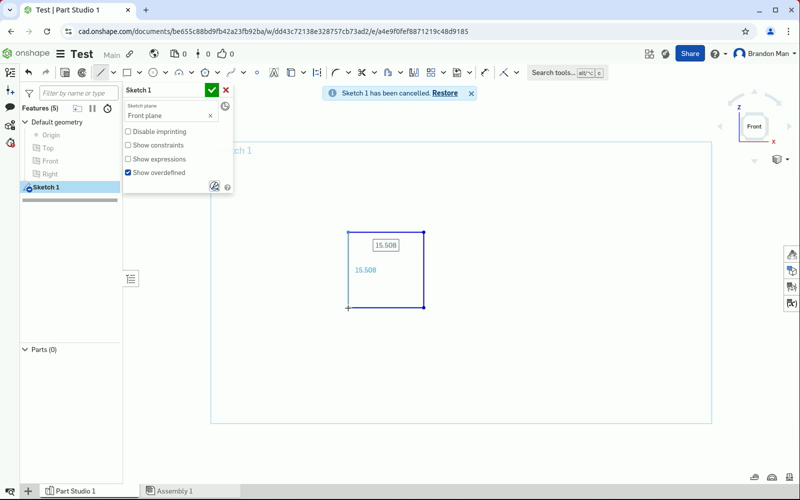
key_up(shift)
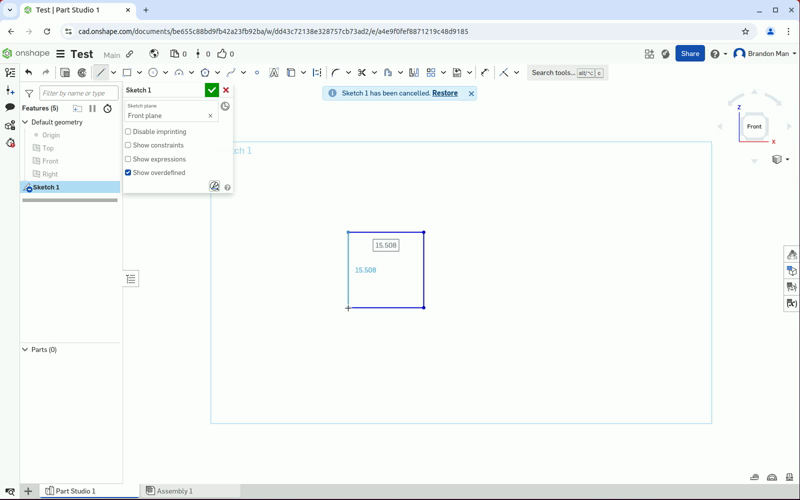
click(348, 307)
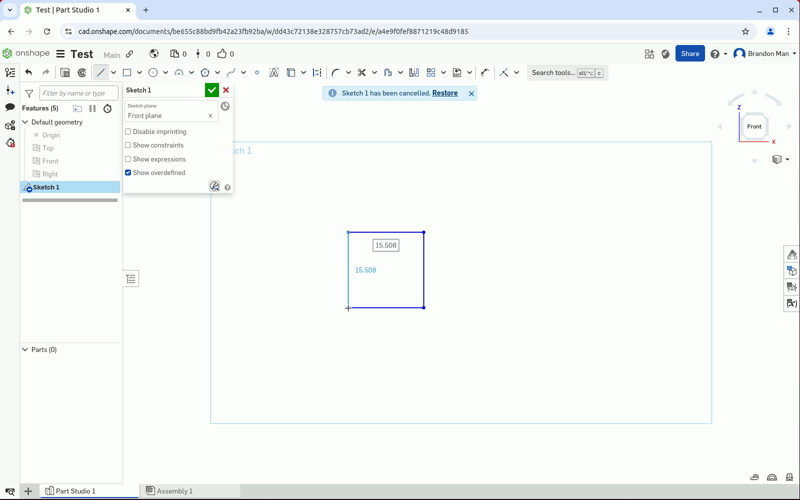
key(esc)
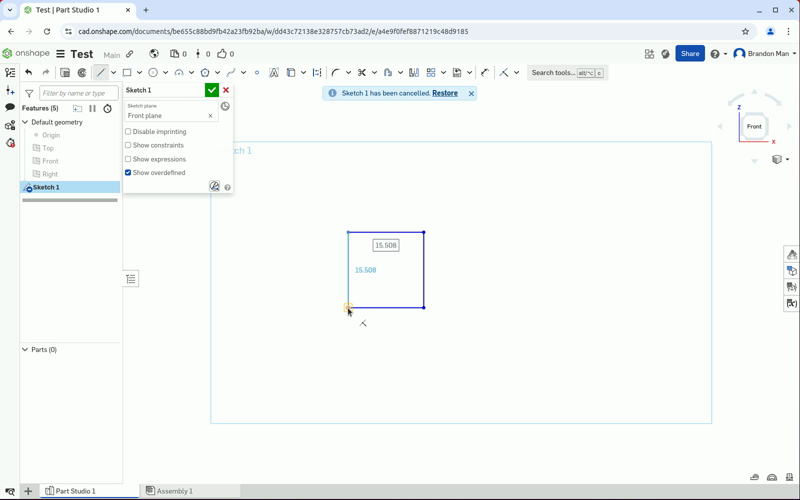
mouse_move(364, 240)
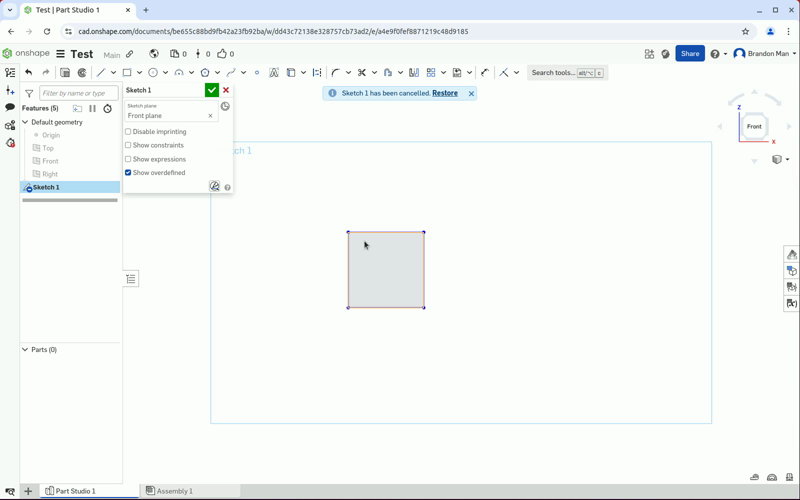
click(364, 240)
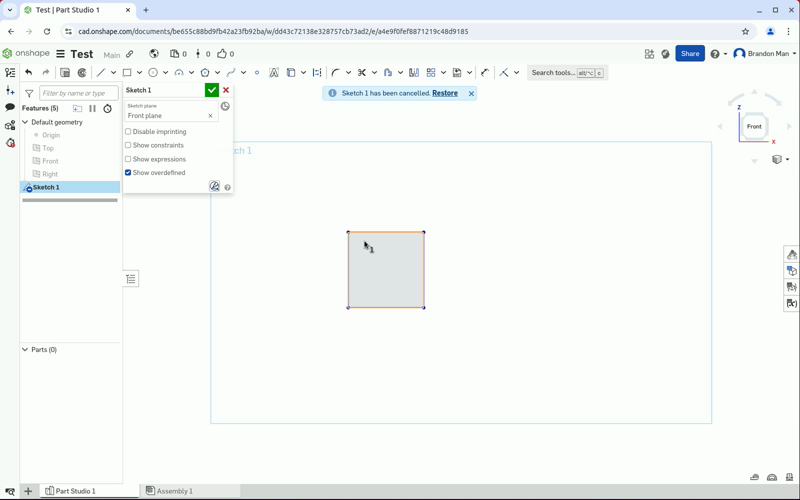
mouse_move(73, 352)
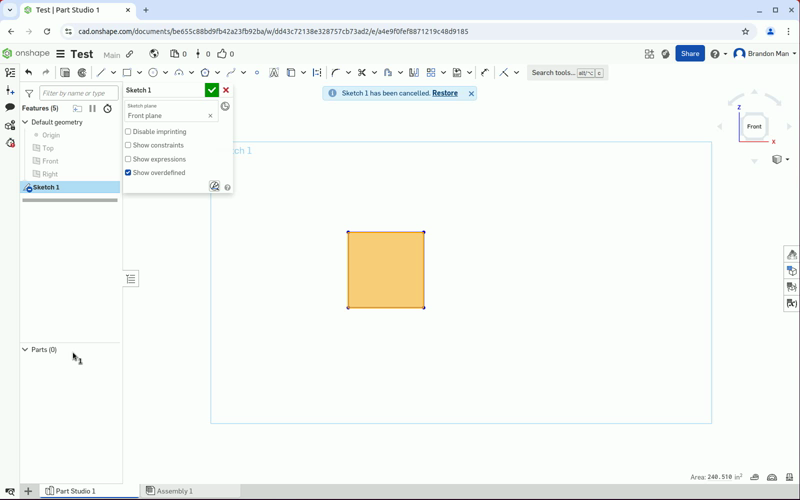
key(shift+y)
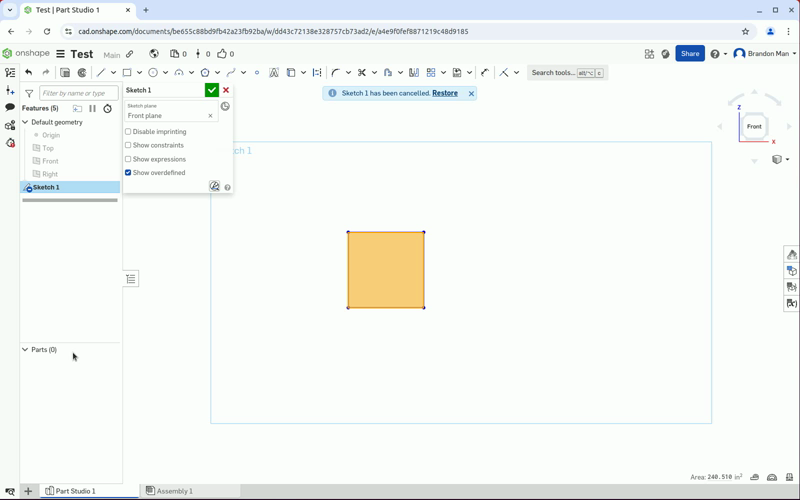
key(shift+e)
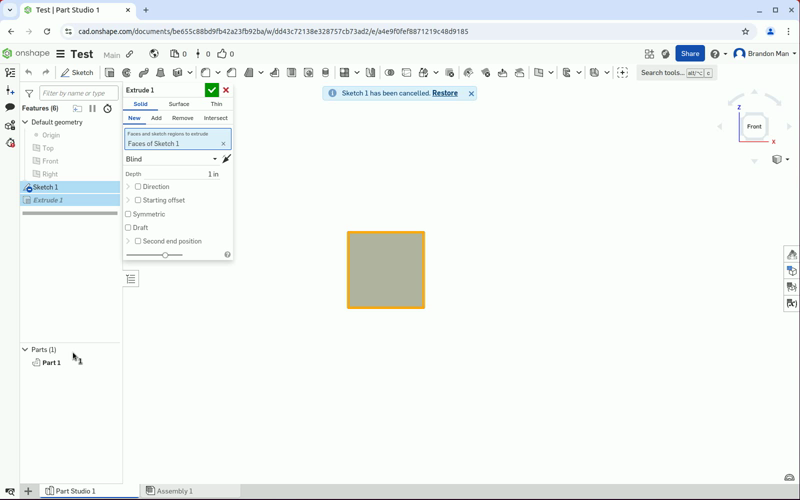
mouse_move(143, 106)
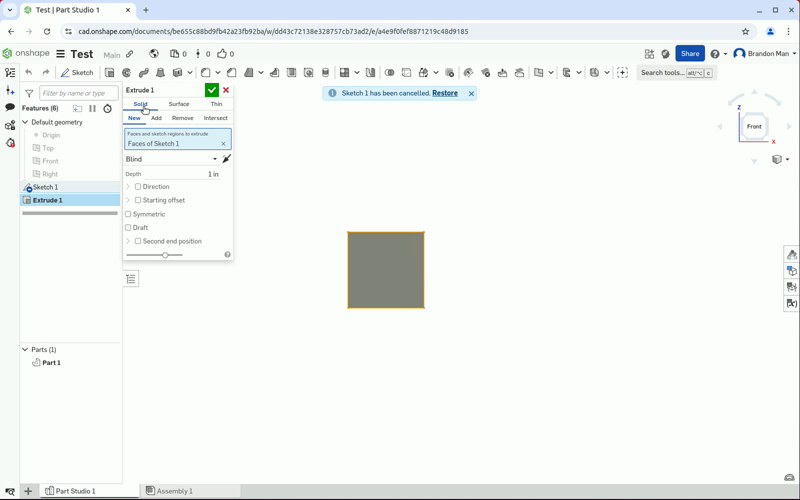
click(143, 106)
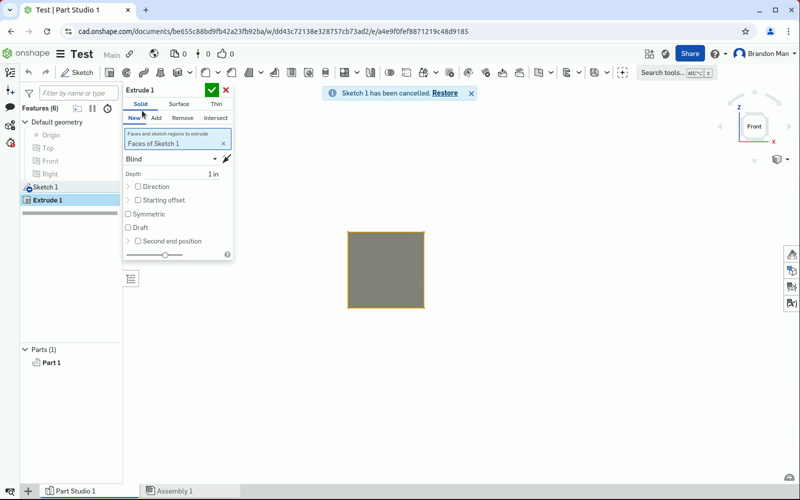
mouse_move(137, 120)
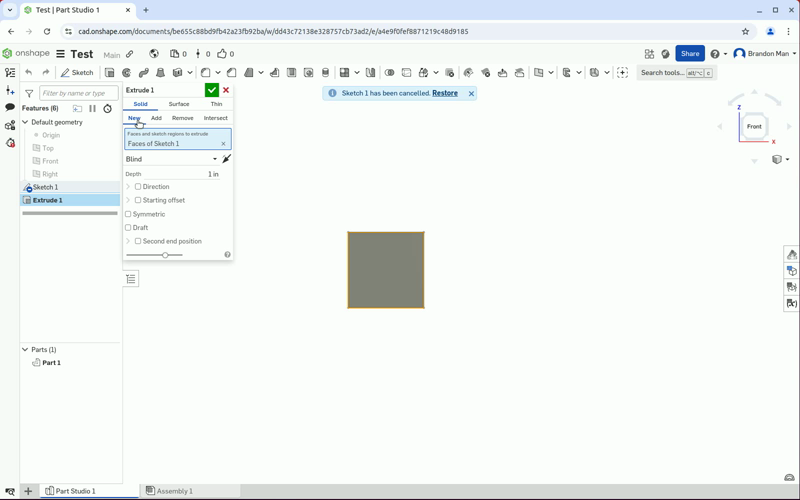
click(137, 120)
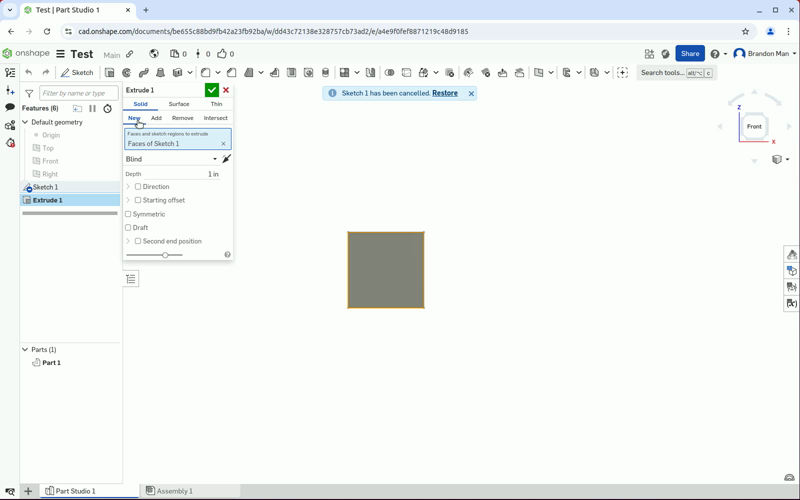
key(tab, 4)
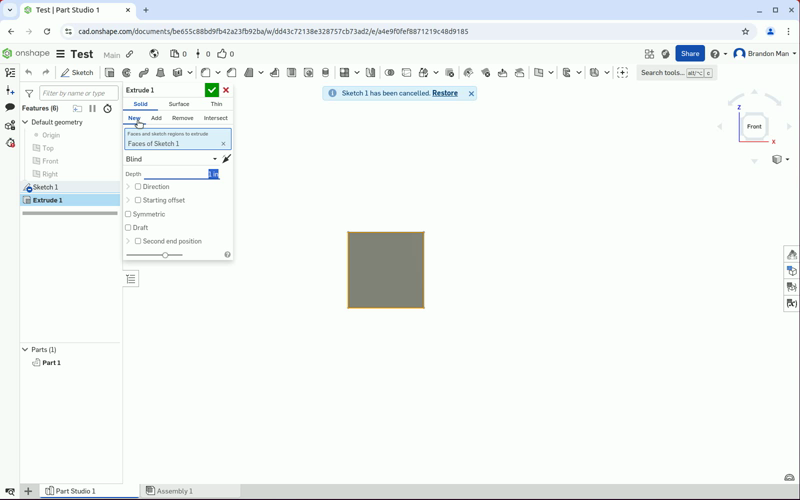
text(15.405)
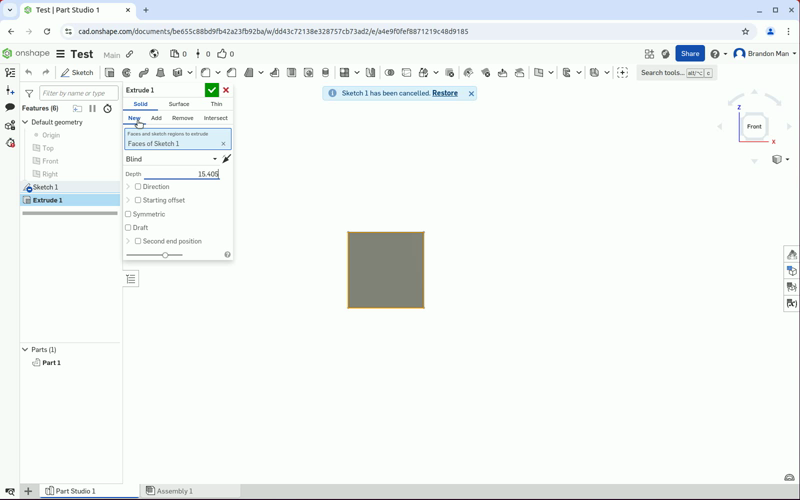
key(enter)
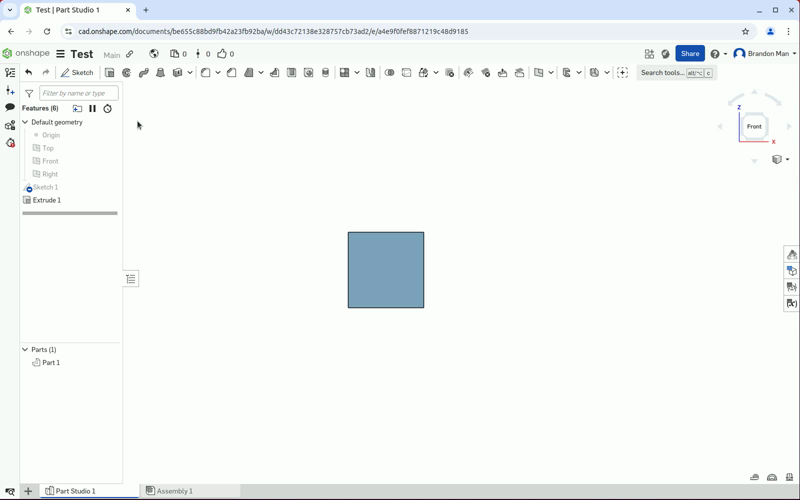
key(shift+h)
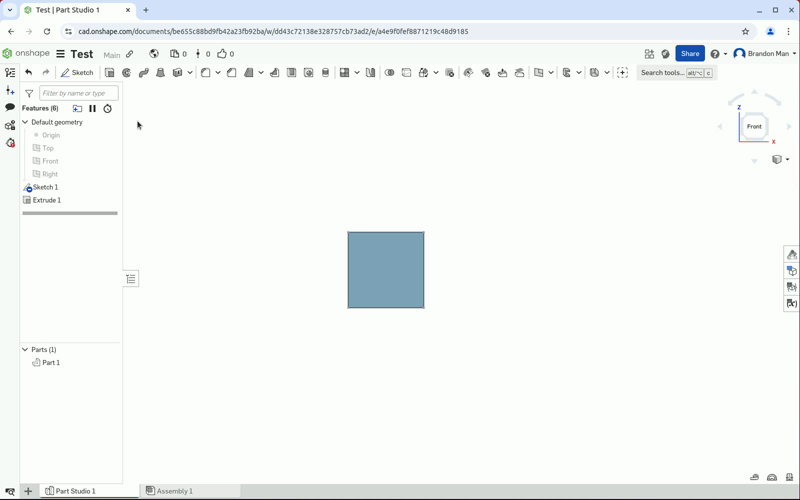
key(shift+h)
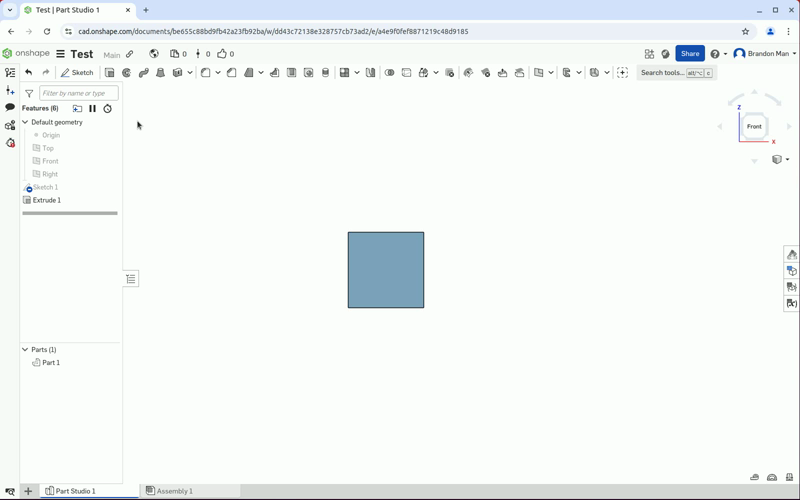
mouse_move(73, 189)
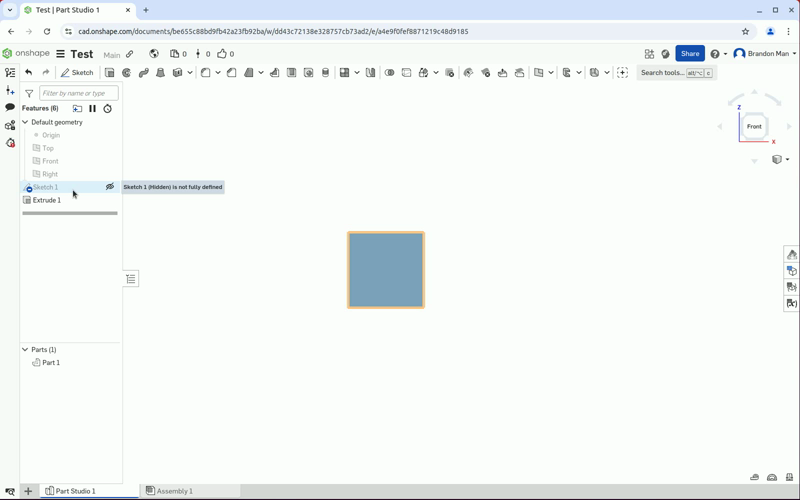
click(73, 189)
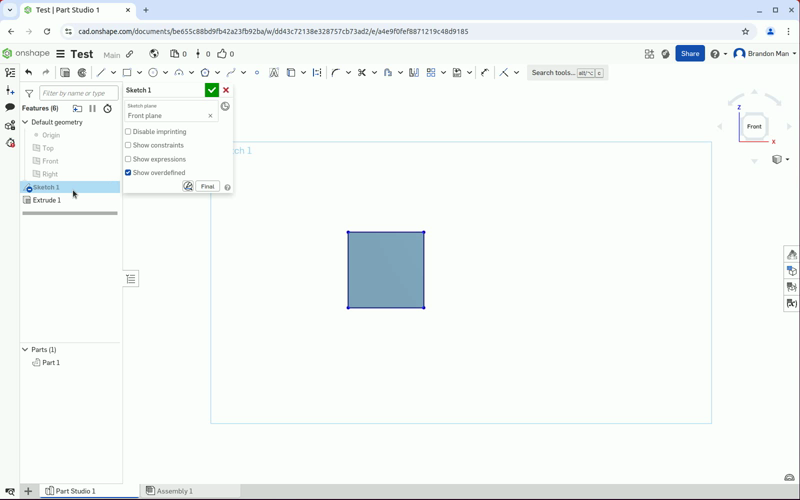
mouse_move(229, 92)
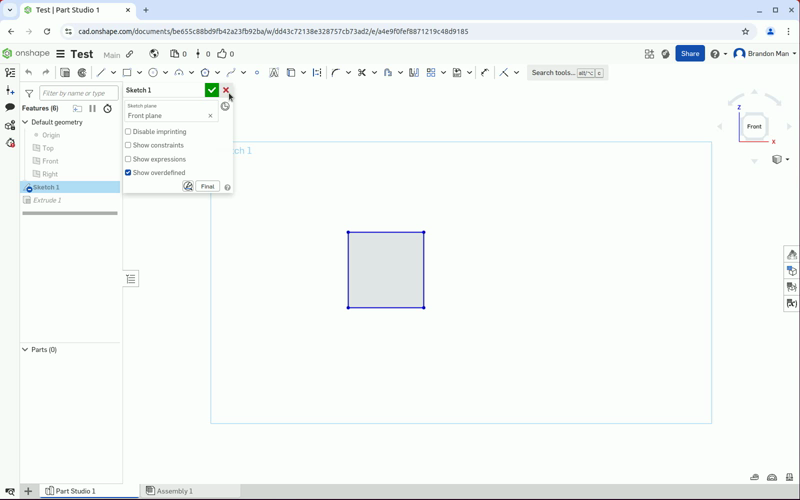
click(229, 92)
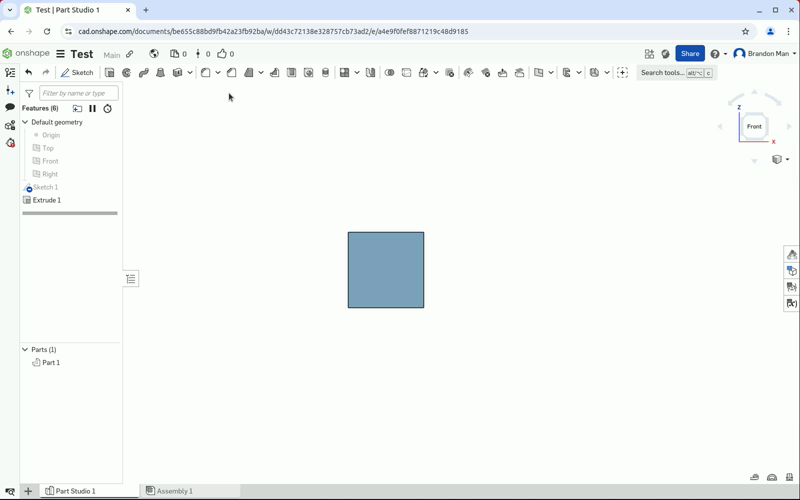
mouse_move(541, 75)
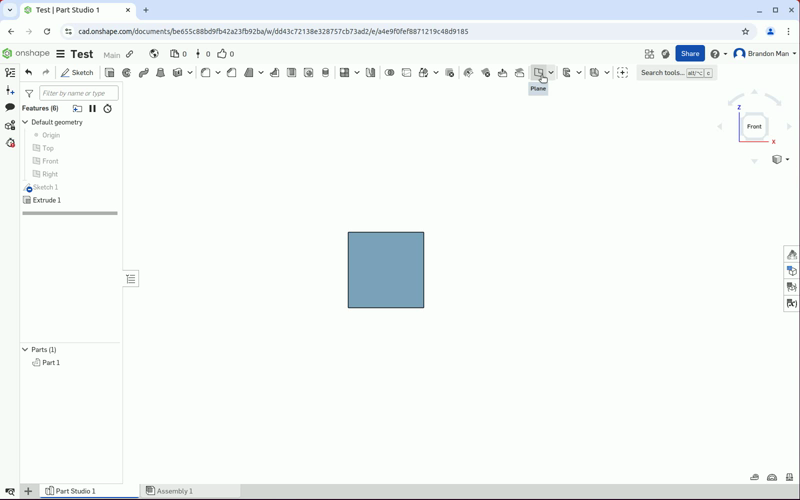
click(541, 75)
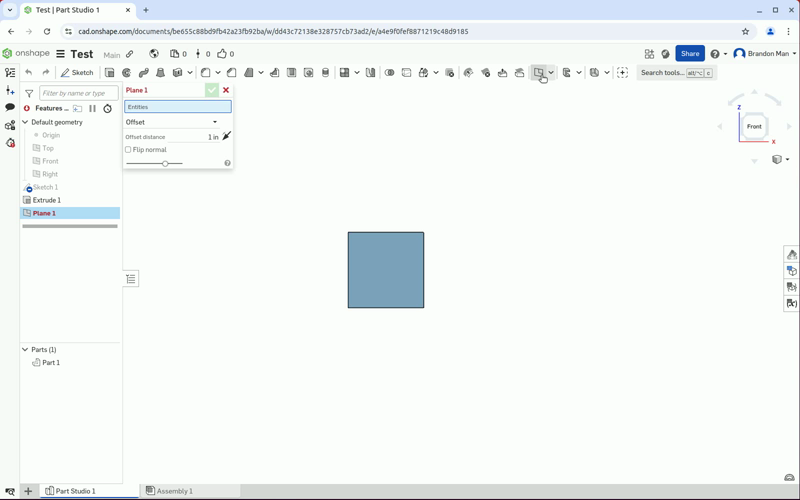
mouse_move(73, 163)
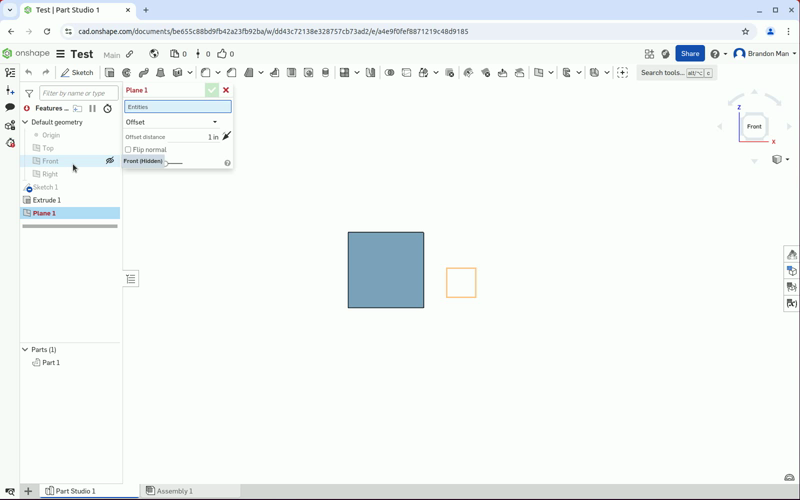
click(73, 163)
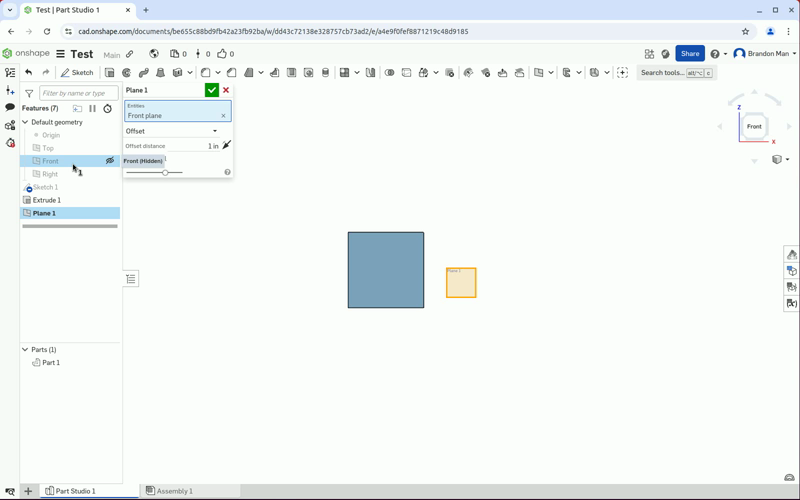
key(tab, 2)
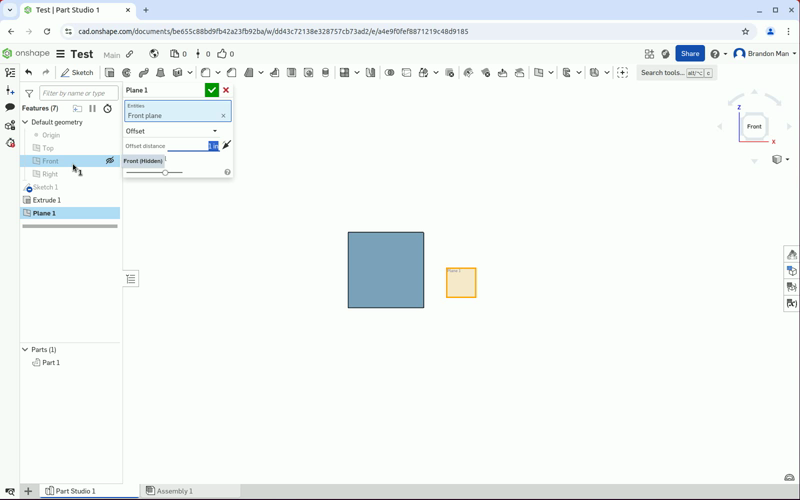
text(15.405)
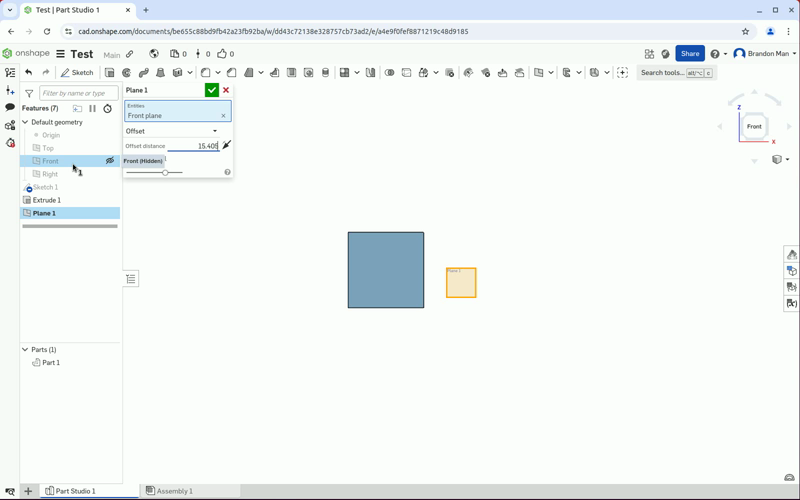
key(enter, 2)
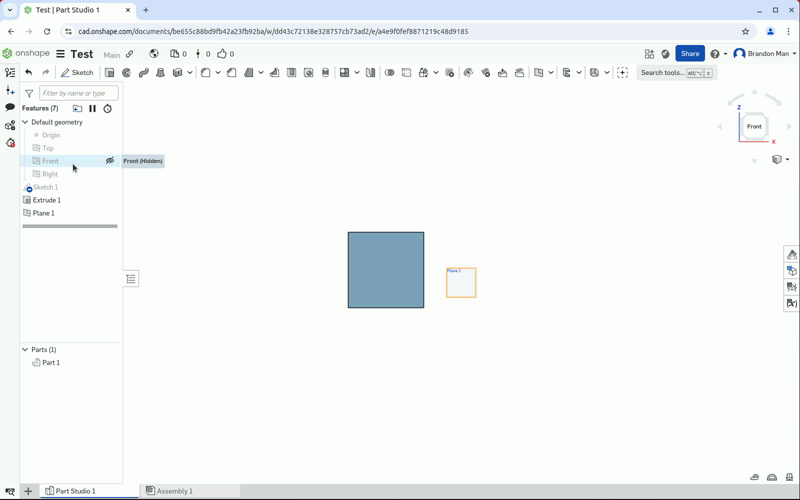
key(shift+s)
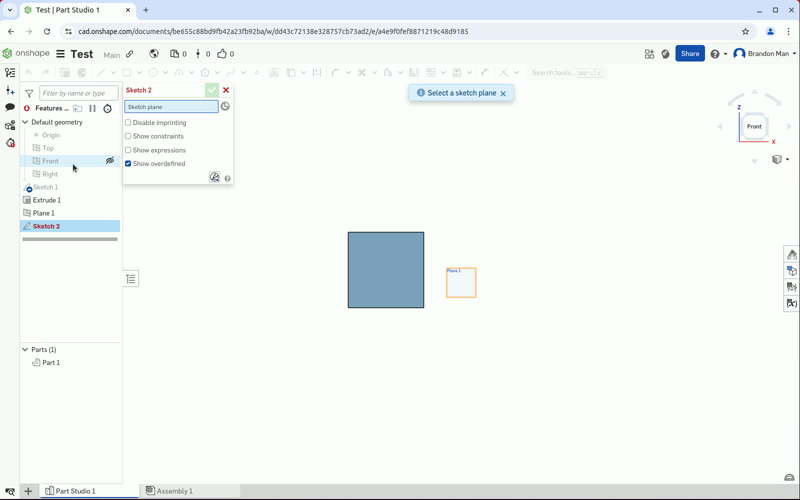
mouse_move(73, 215)
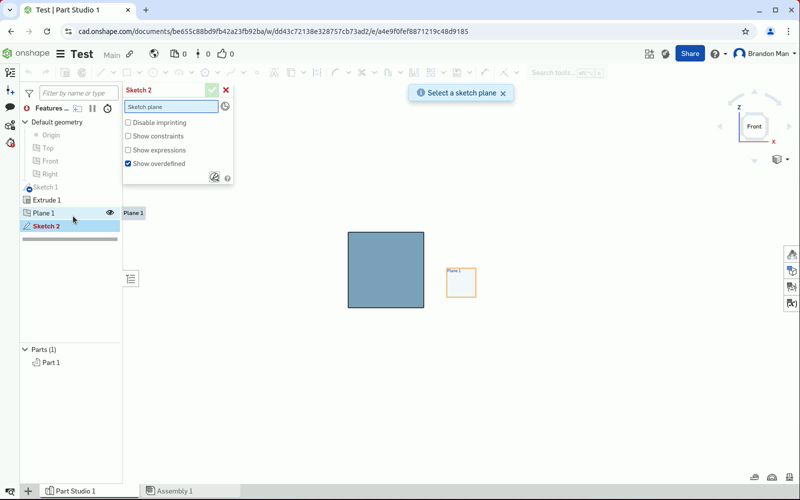
click(73, 215)
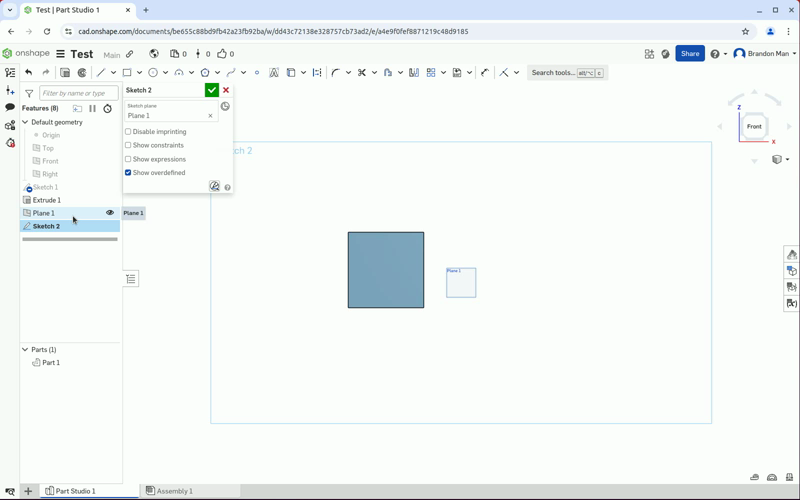
mouse_move(73, 352)
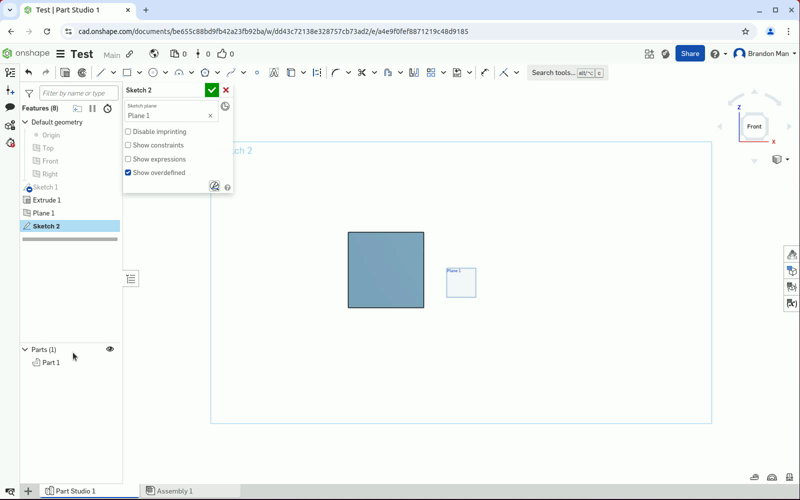
key(y)
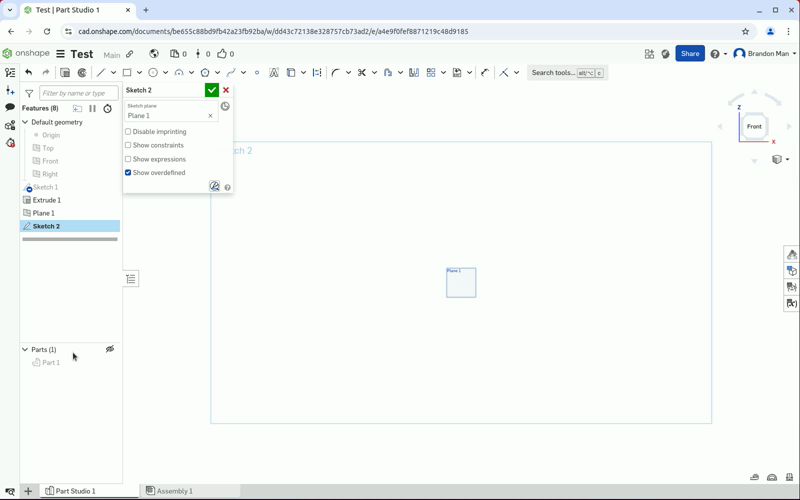
key(a)
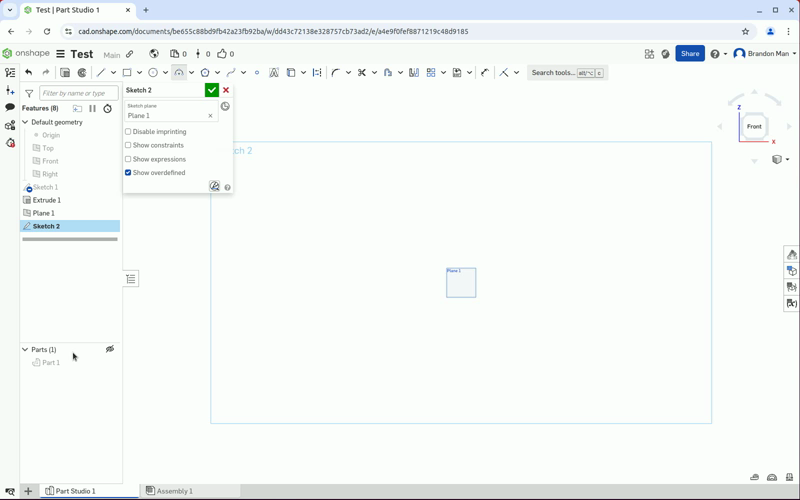
key_down(shift)
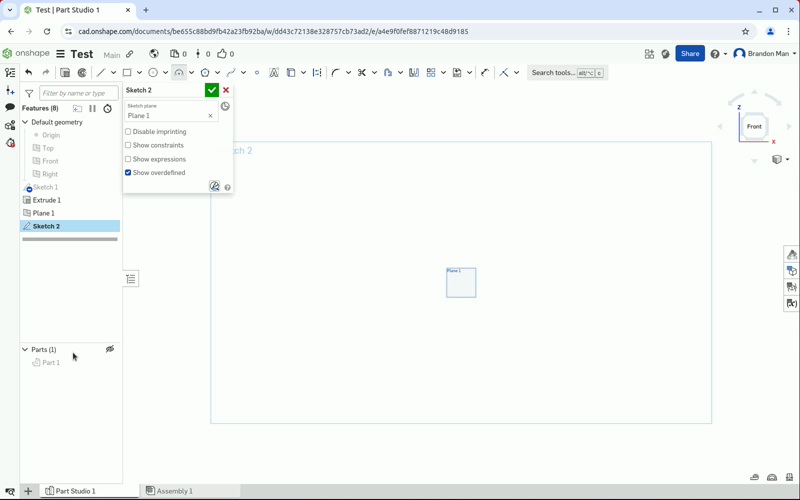
mouse_move(362, 270)
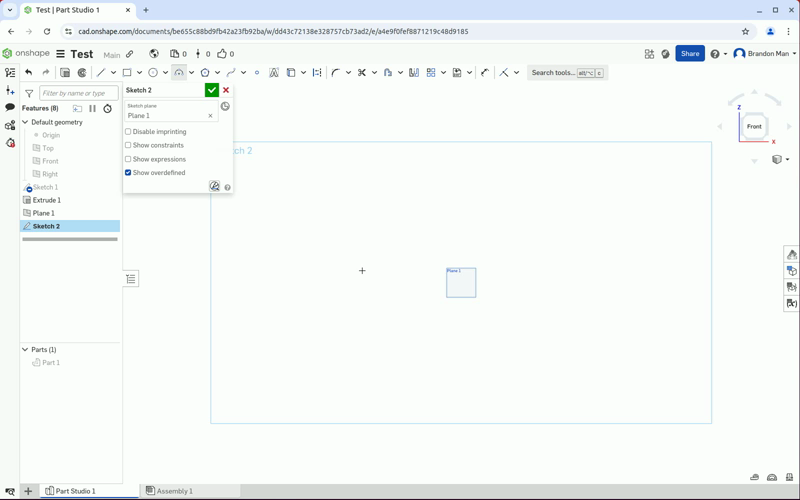
click(362, 270)
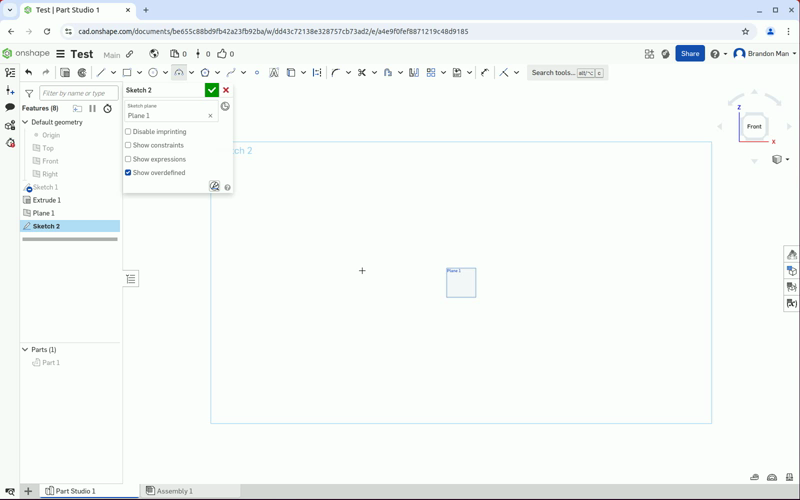
key_up(shift)
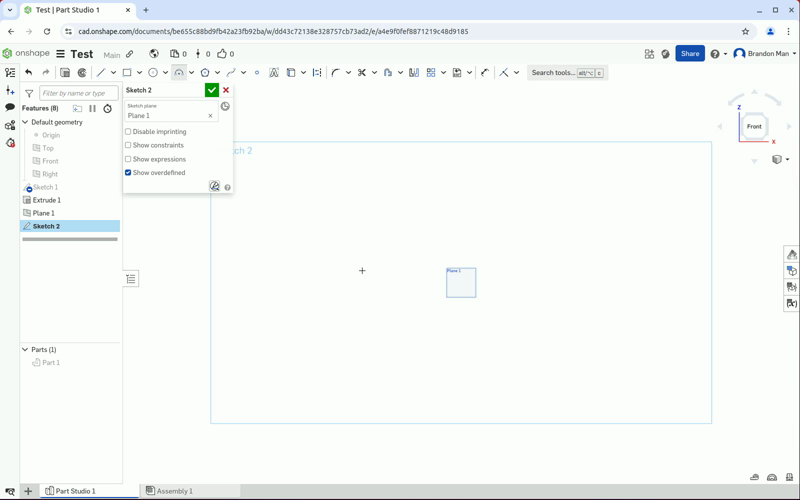
key_down(shift)
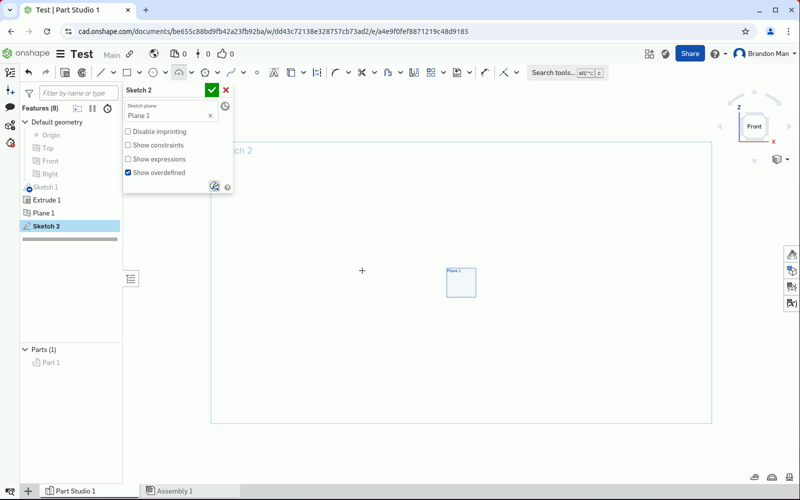
mouse_move(387, 295)
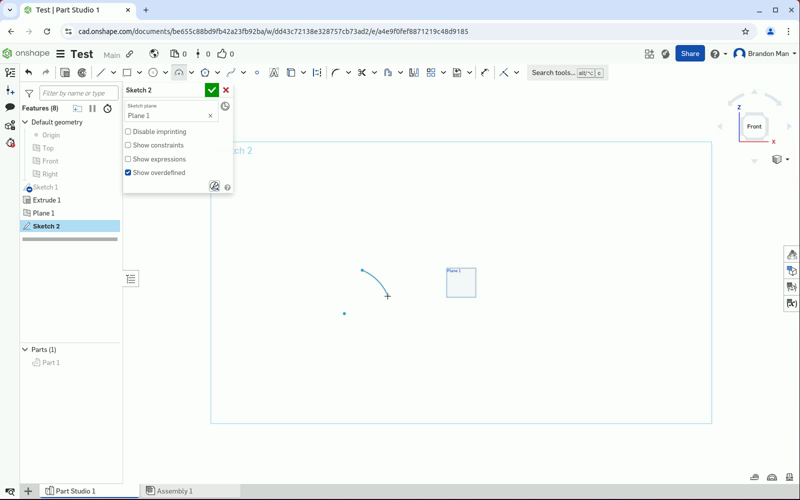
click(387, 295)
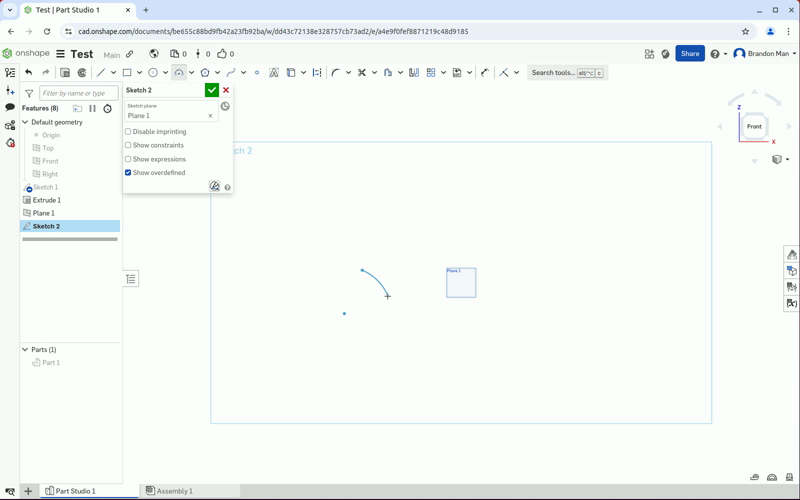
mouse_move(369, 288)
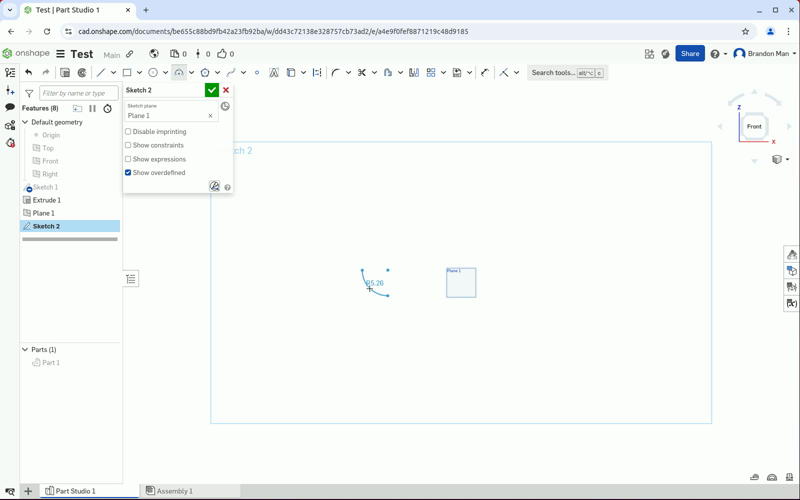
click(369, 288)
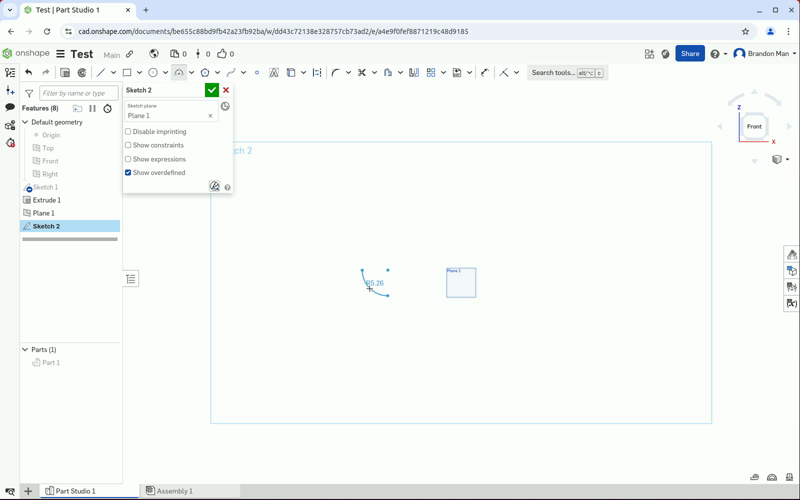
key_up(shift)
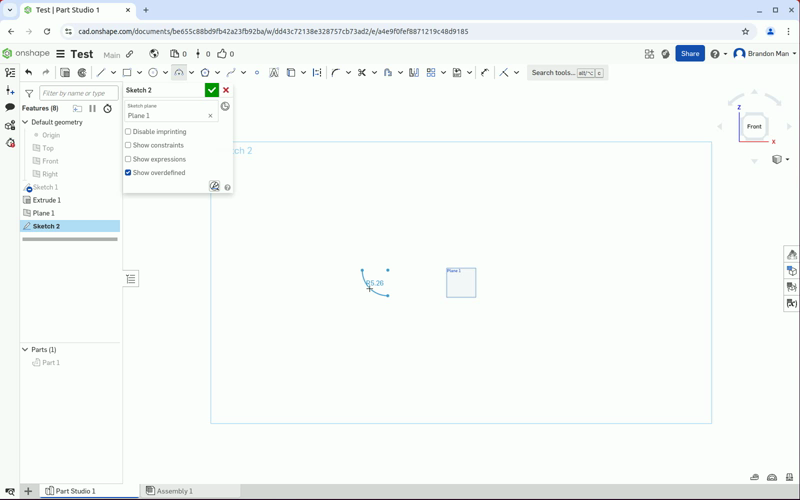
key(esc)
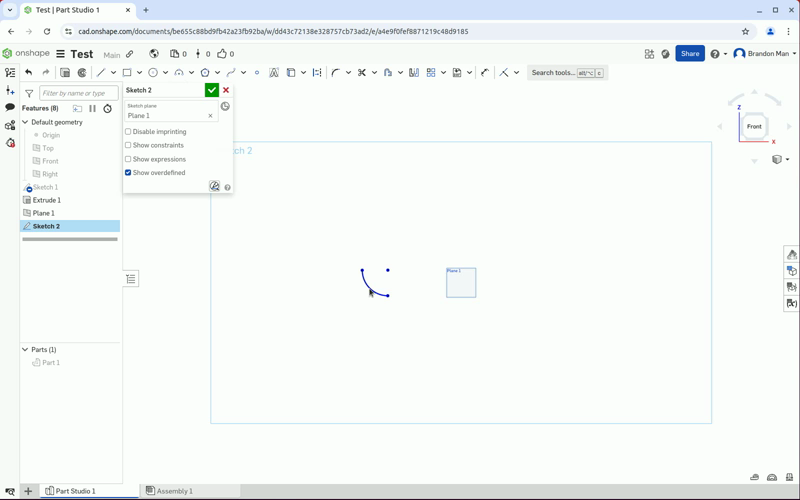
key(l)
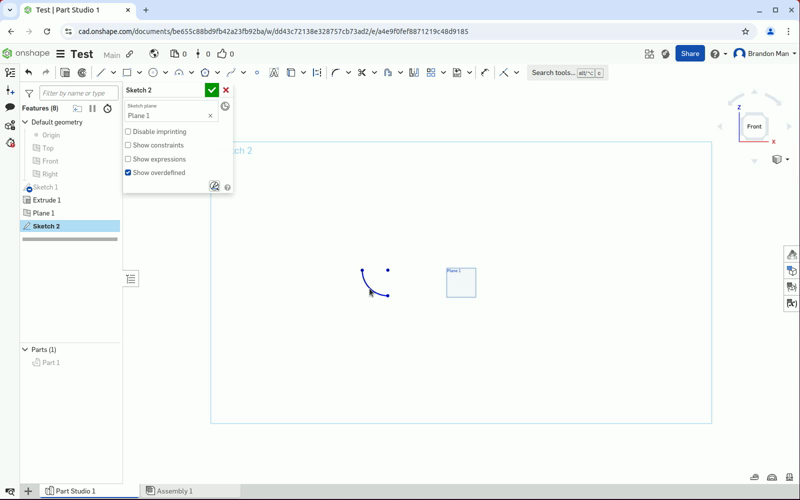
mouse_move(387, 295)
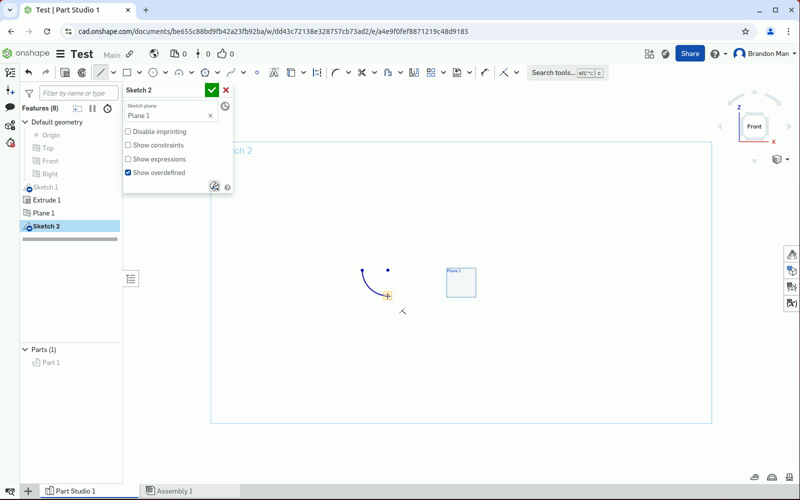
click(387, 295)
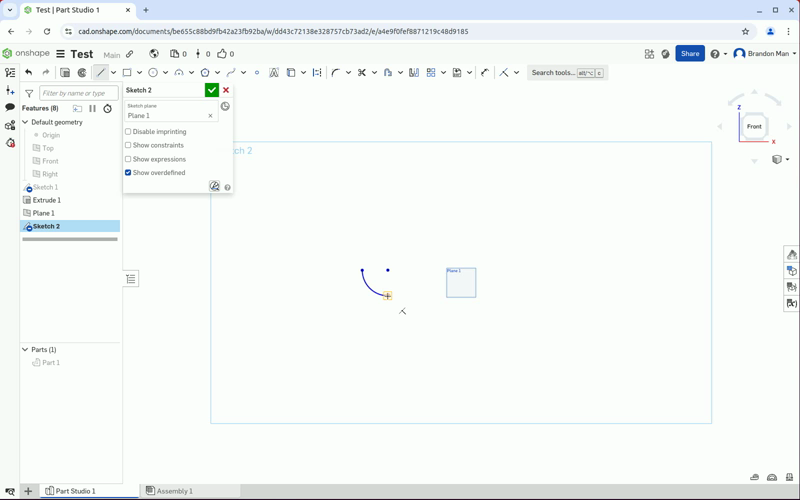
key_down(shift)
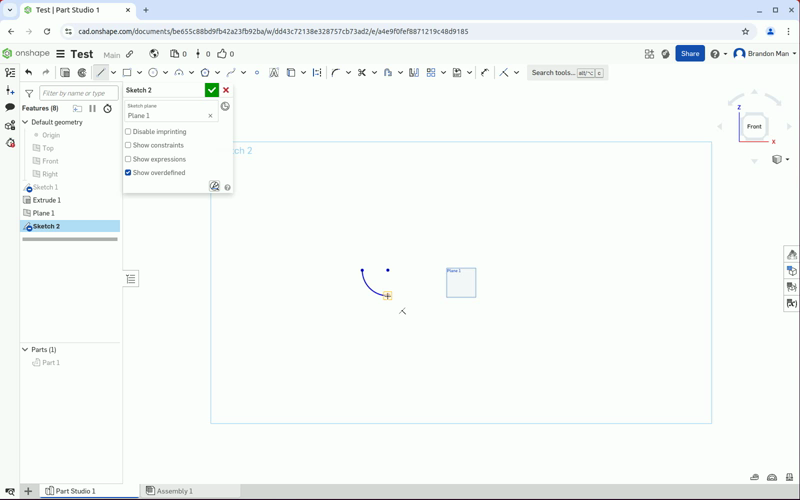
mouse_move(417, 295)
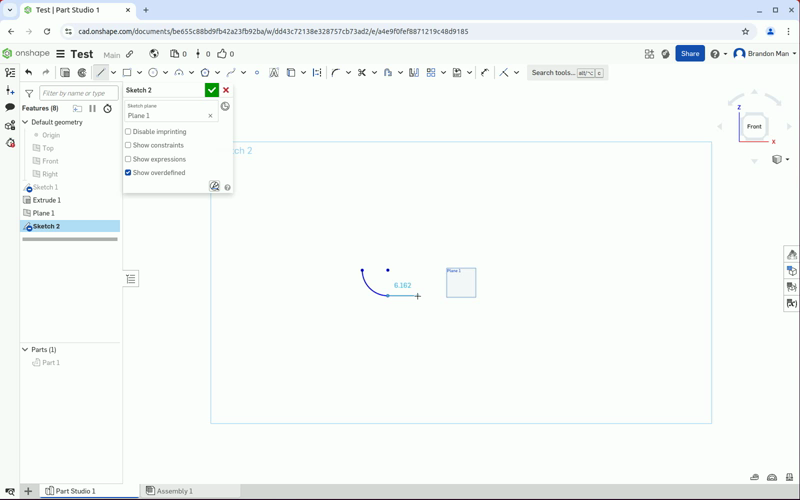
mouse_move(387, 270)
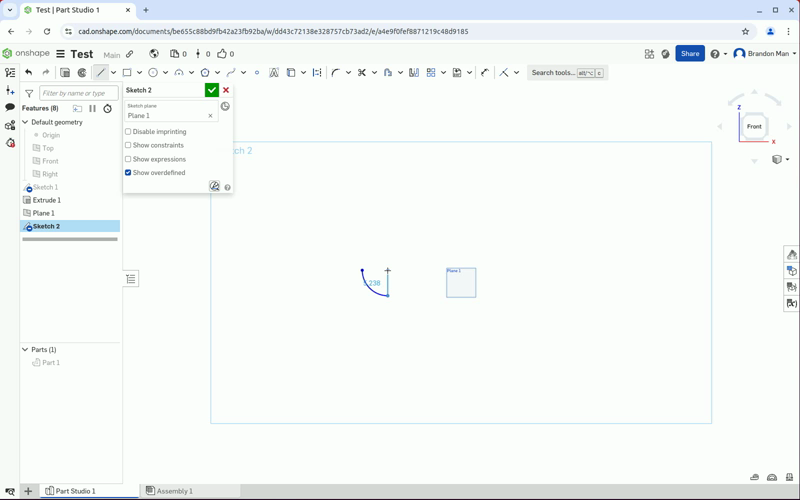
click(387, 270)
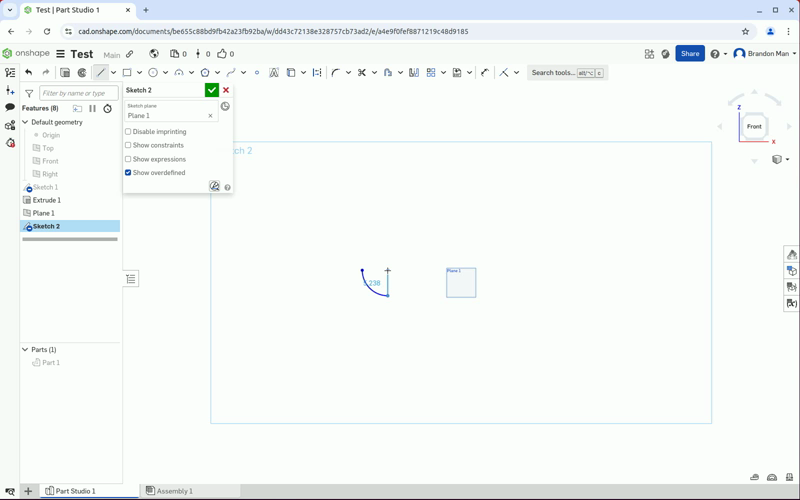
key_up(shift)
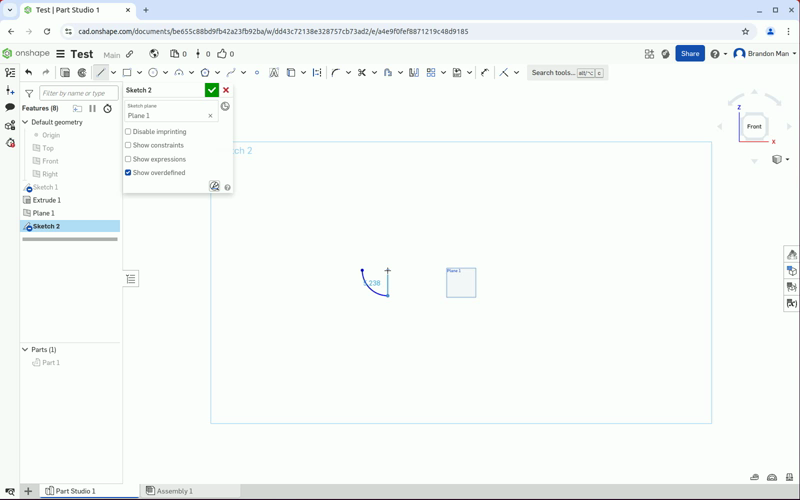
mouse_move(417, 270)
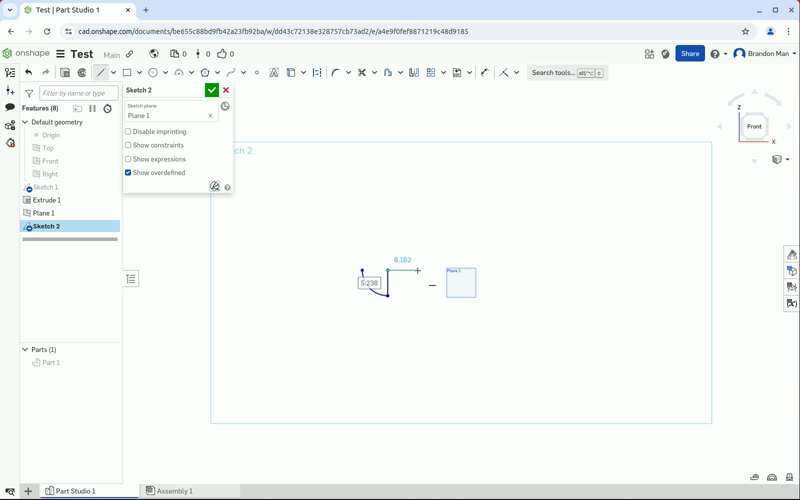
key_down(shift)
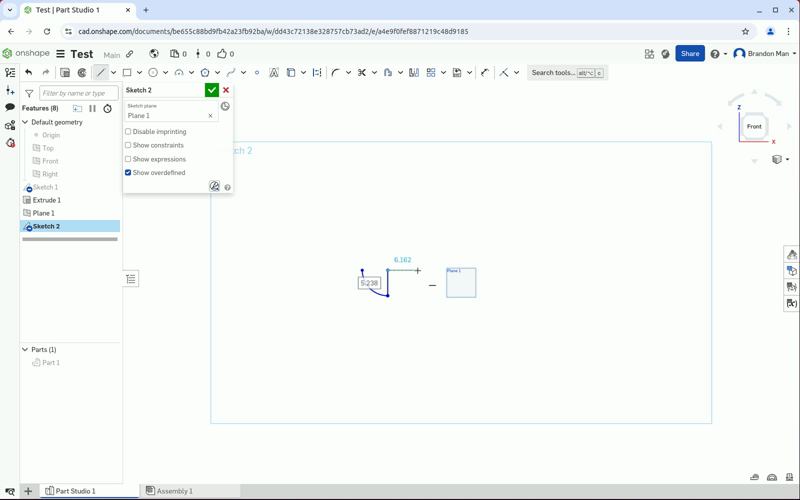
mouse_move(362, 270)
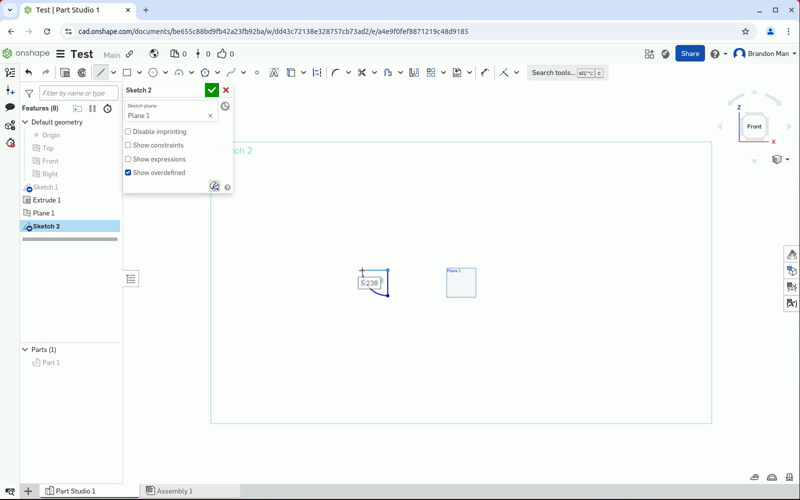
key_up(shift)
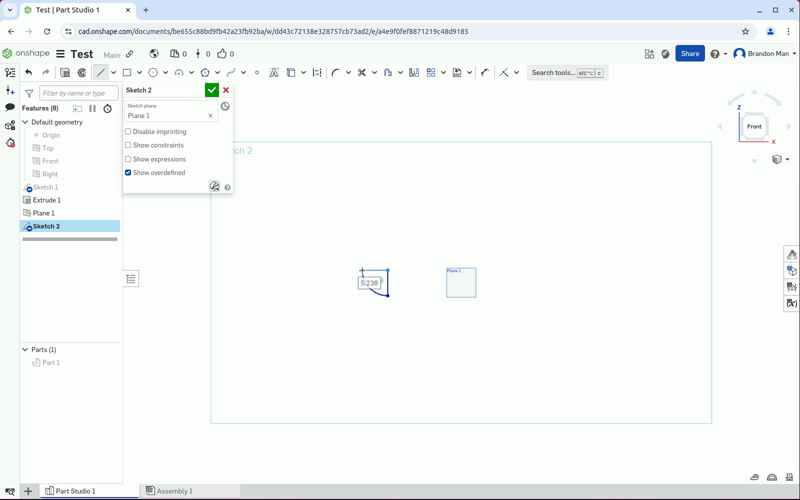
click(362, 270)
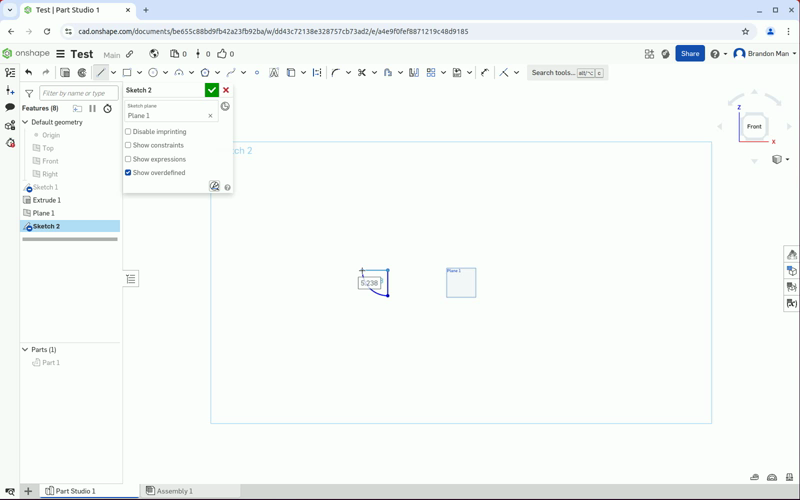
key(esc)
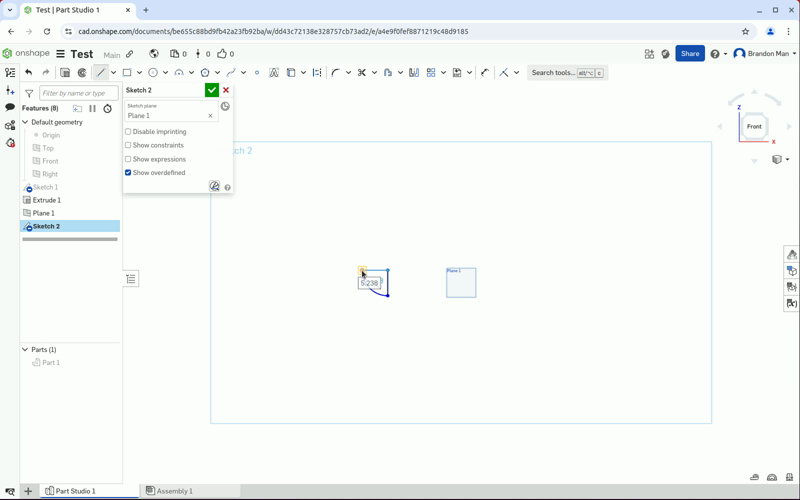
mouse_move(374, 282)
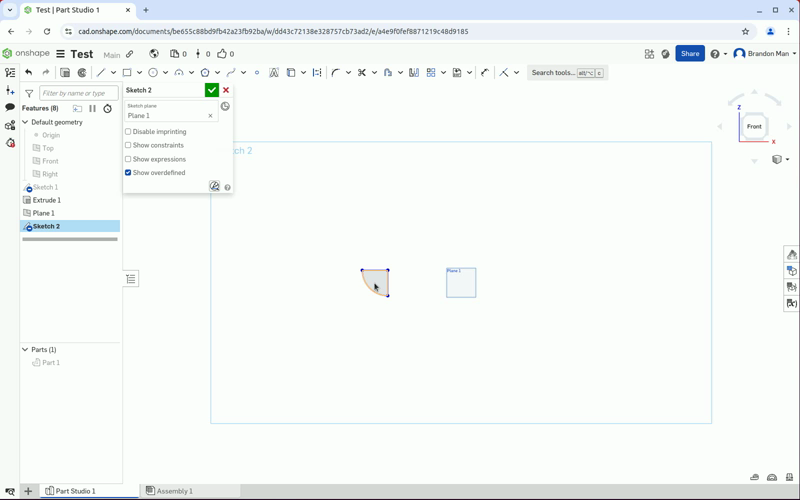
scroll(6)
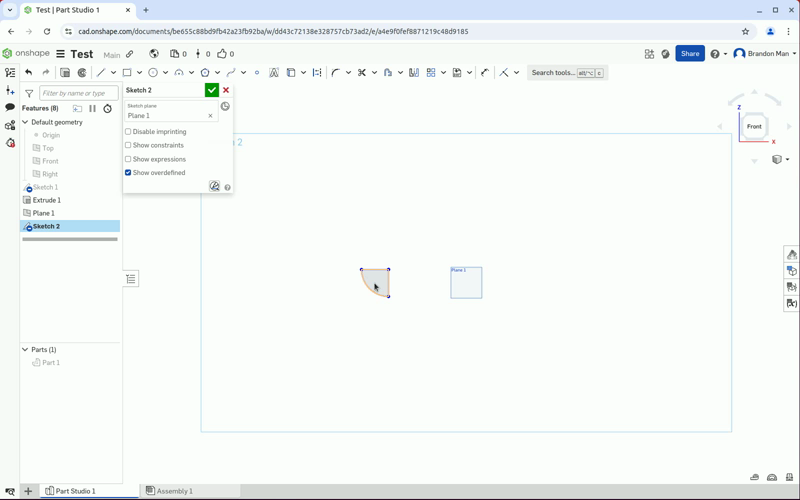
scroll(6)
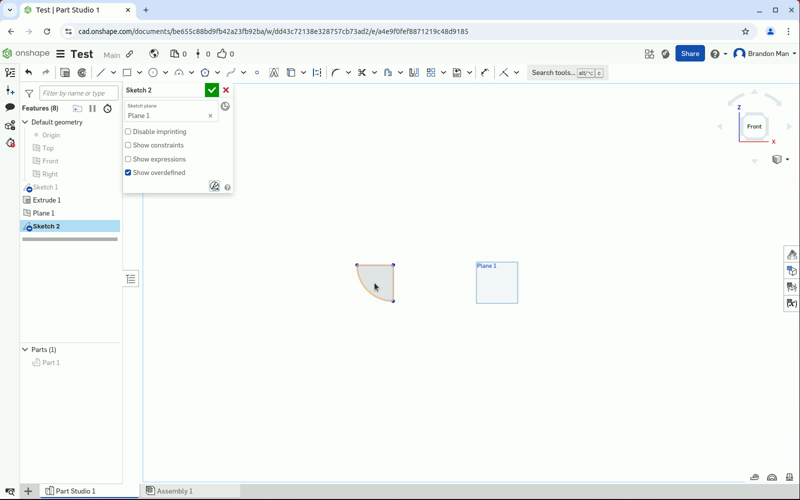
scroll(6)
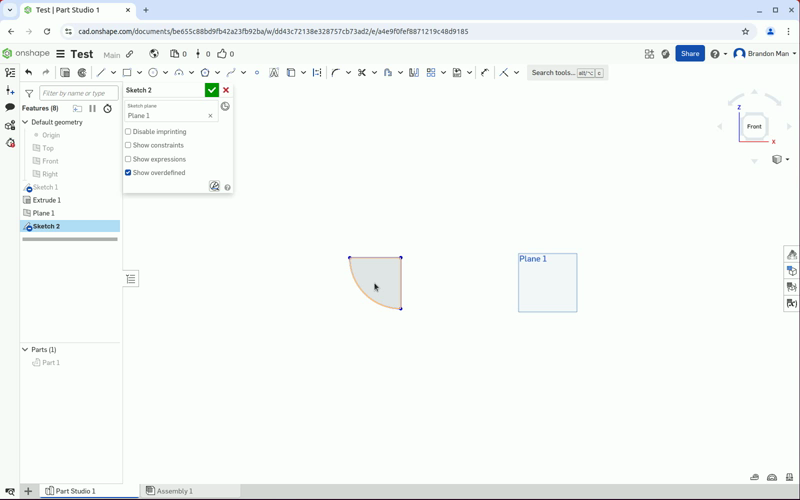
scroll(6)
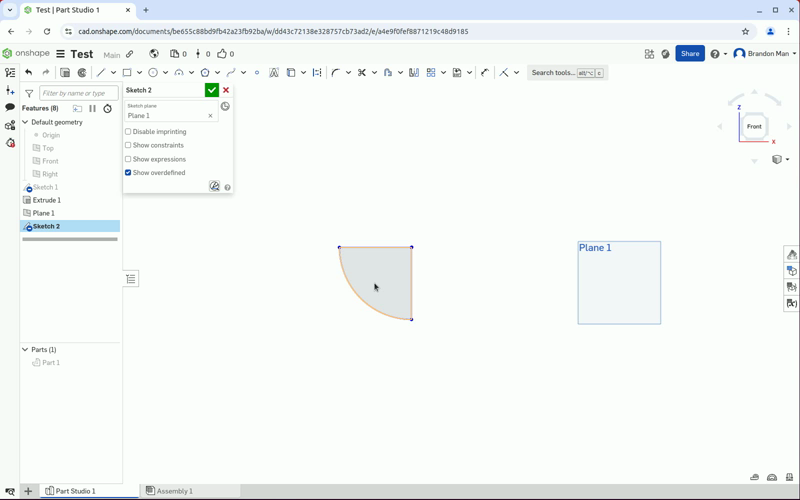
scroll(6)
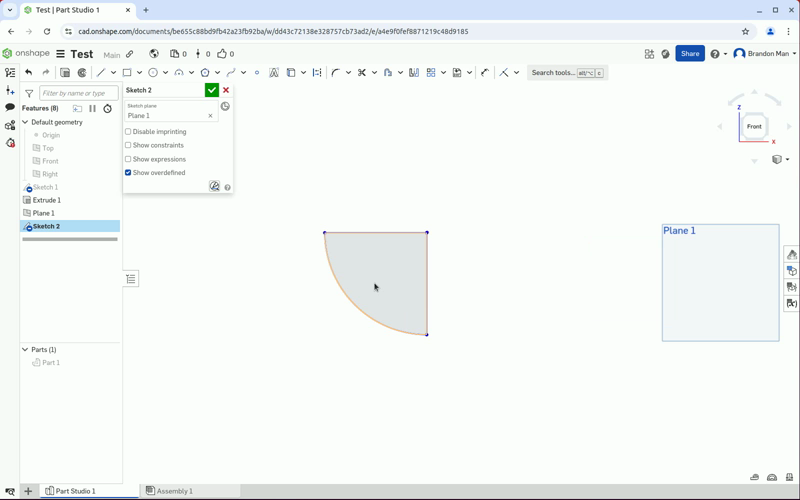
scroll(6)
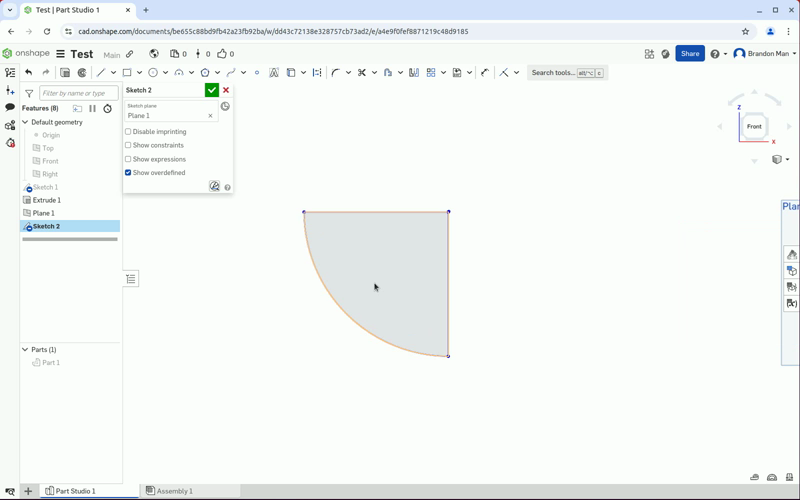
scroll(6)
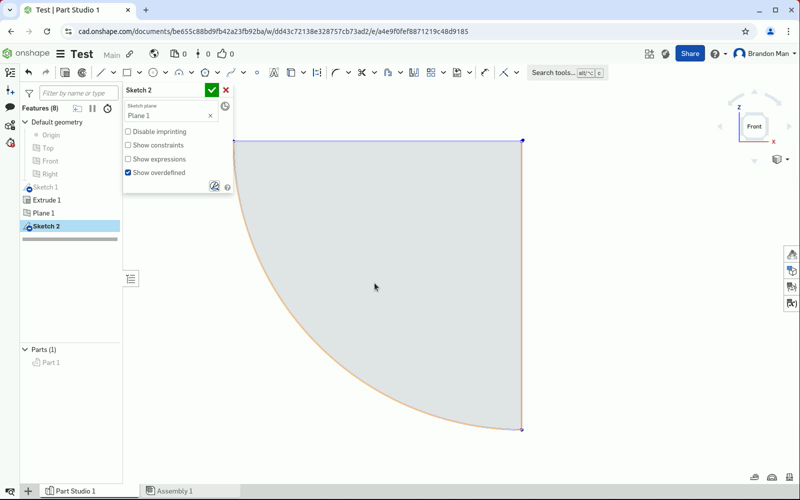
click(374, 282)
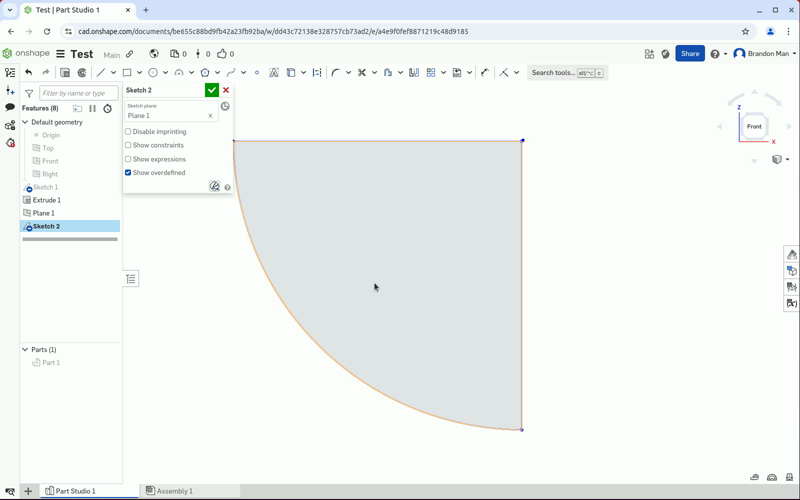
scroll(-6)
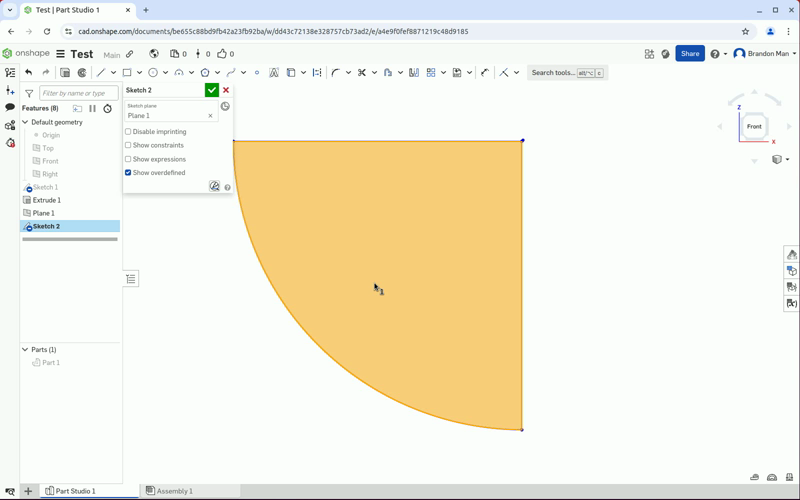
scroll(-6)
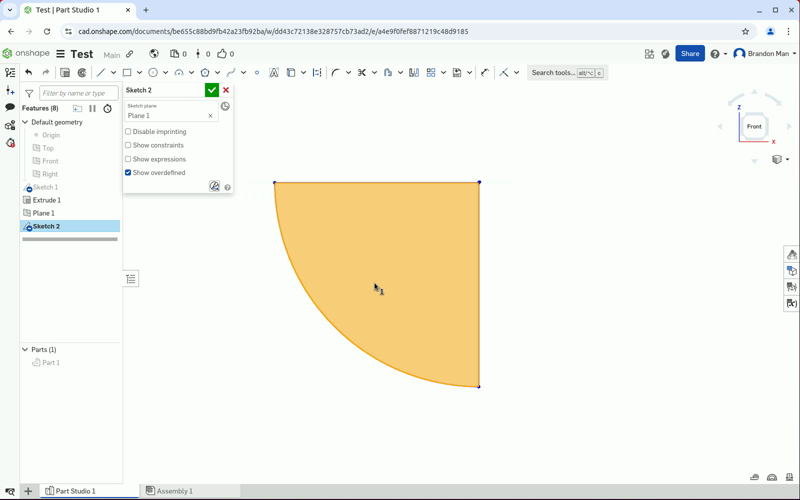
scroll(-6)
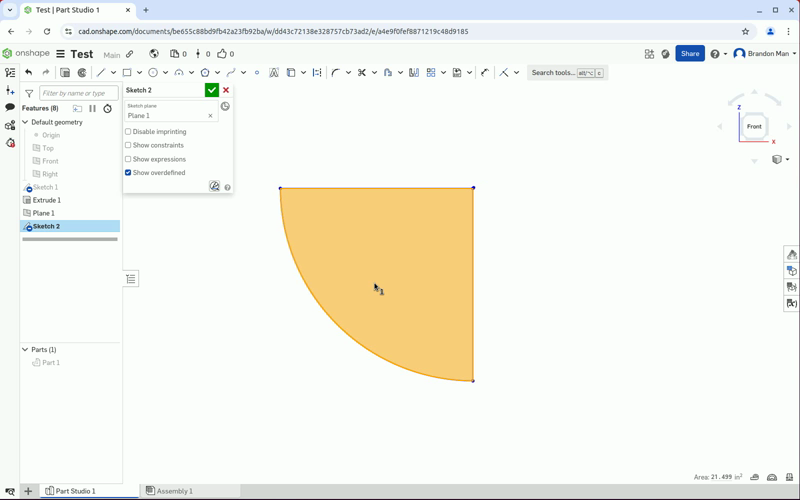
scroll(-6)
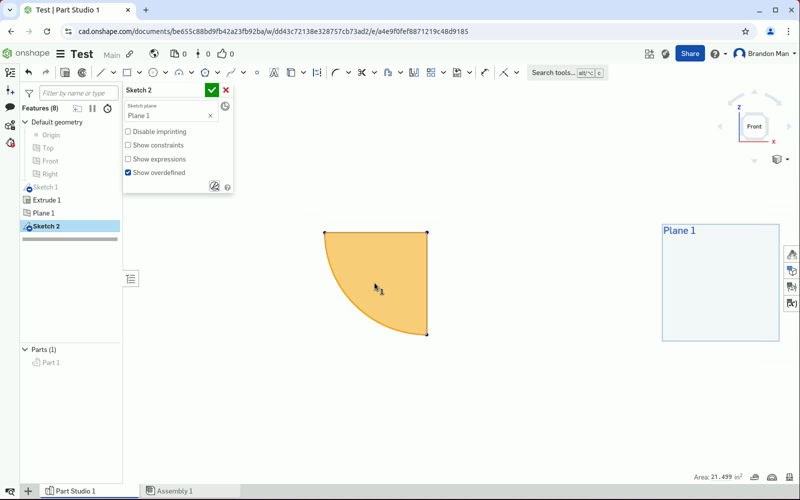
scroll(-6)
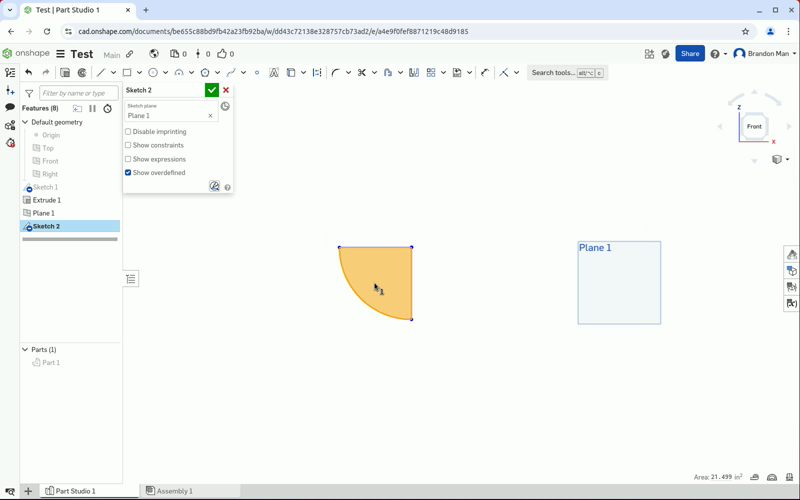
scroll(-6)
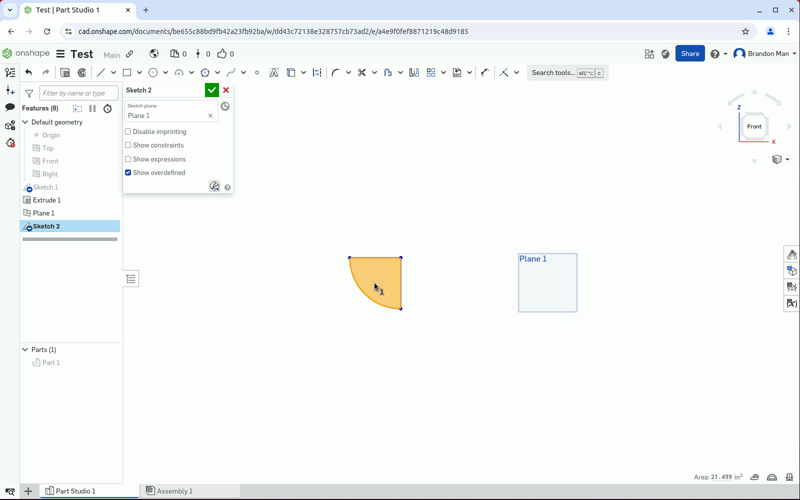
scroll(-6)
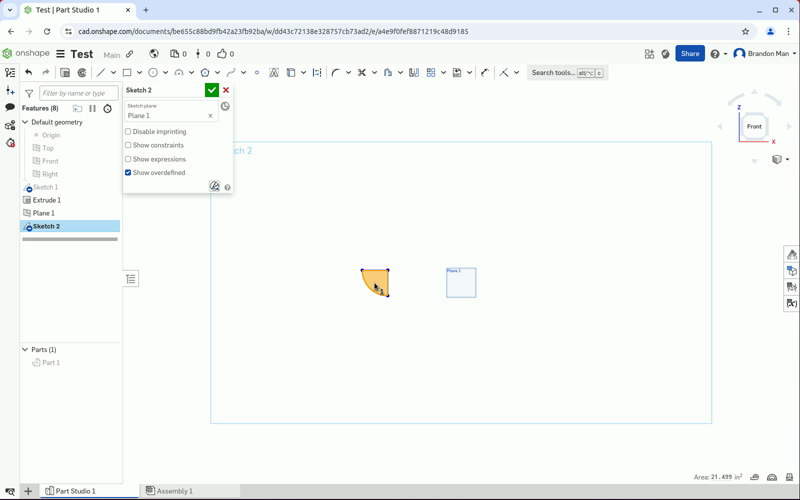
mouse_move(73, 352)
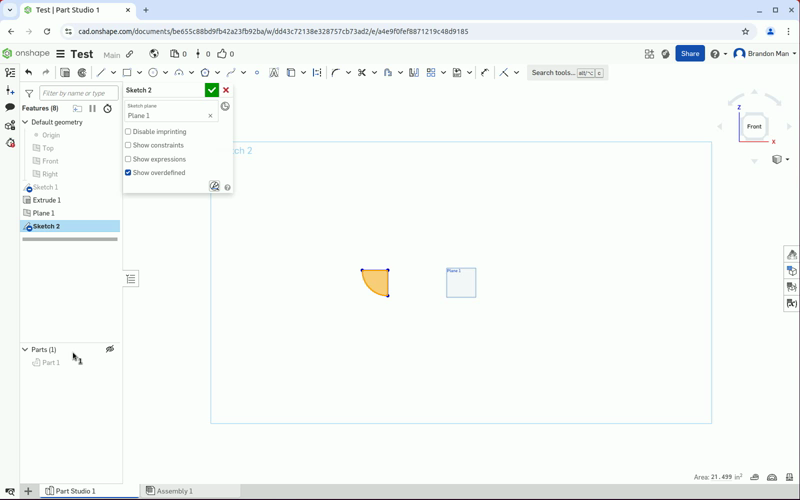
key(shift+y)
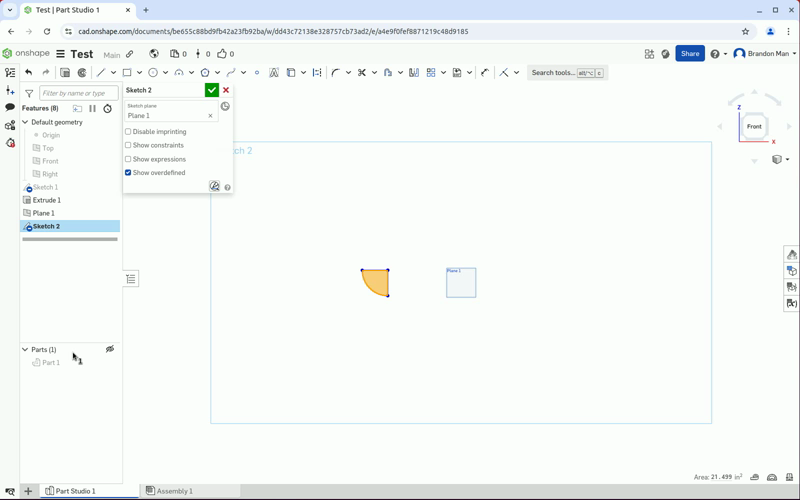
key(shift+e)
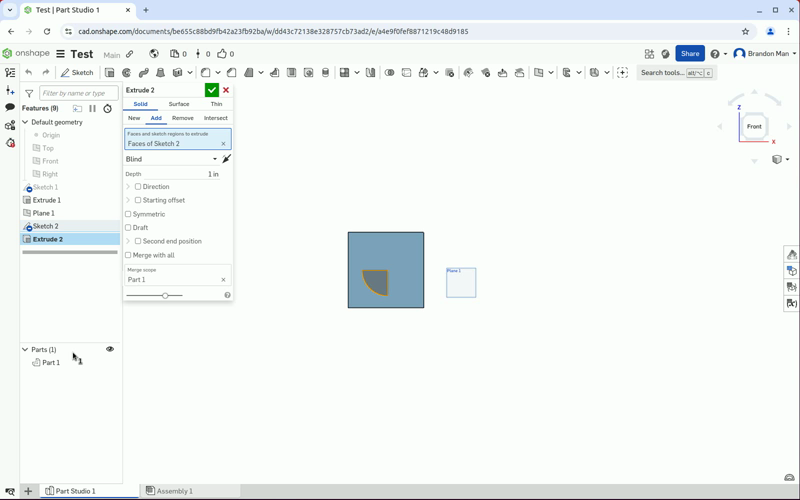
mouse_move(143, 106)
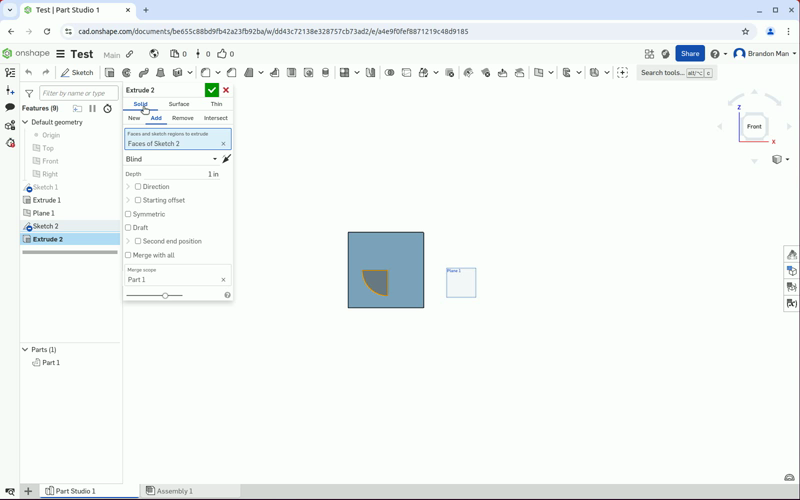
click(143, 106)
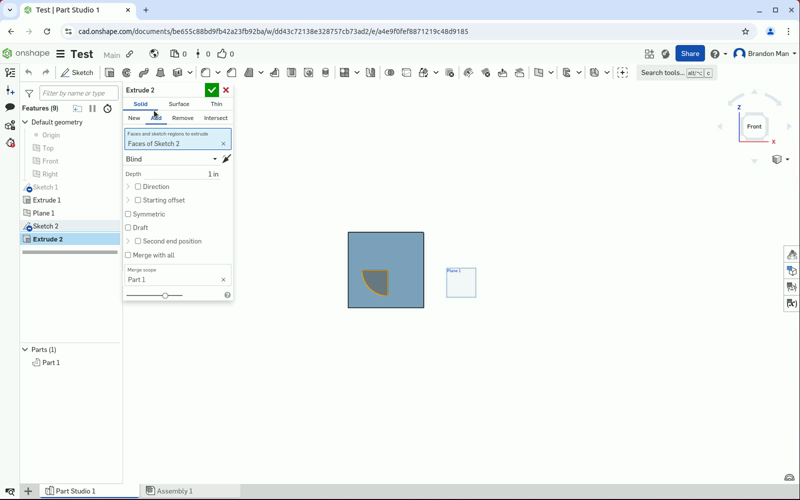
mouse_move(186, 120)
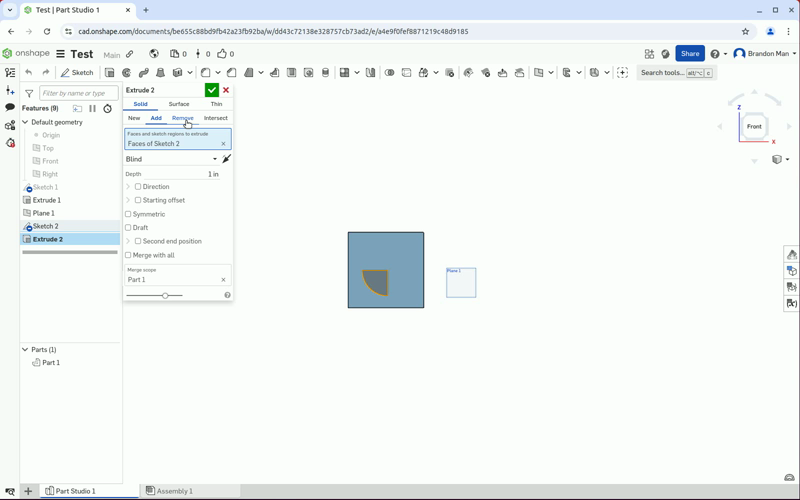
click(186, 120)
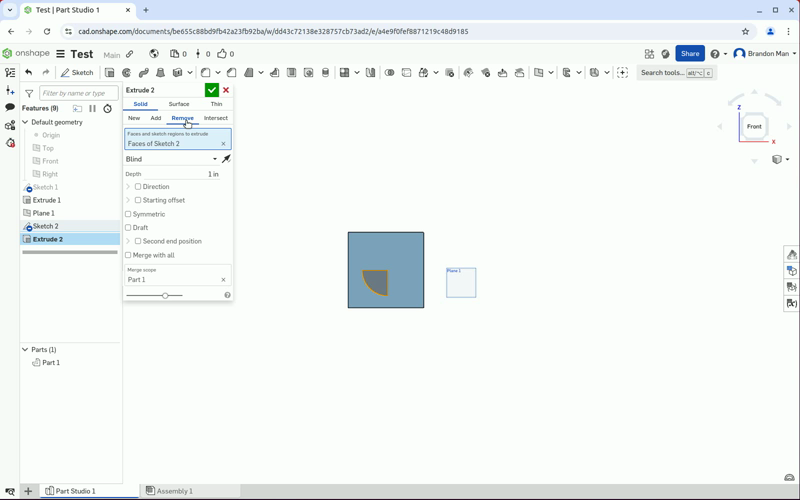
key(tab, 4)
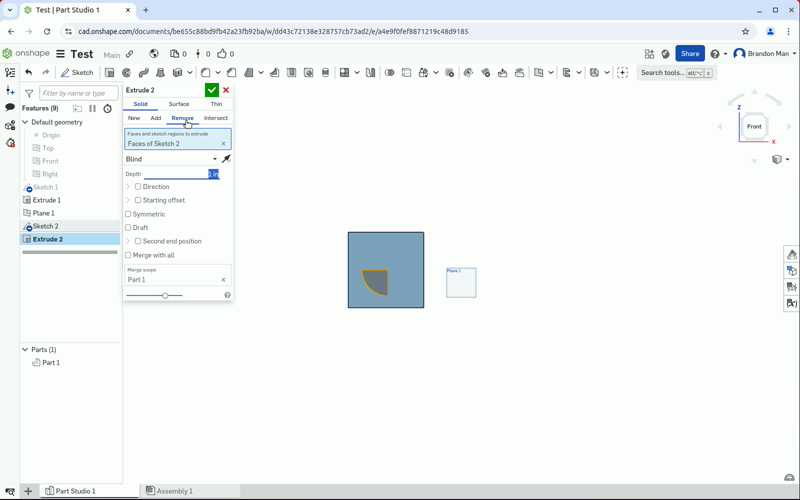
text(15.405)
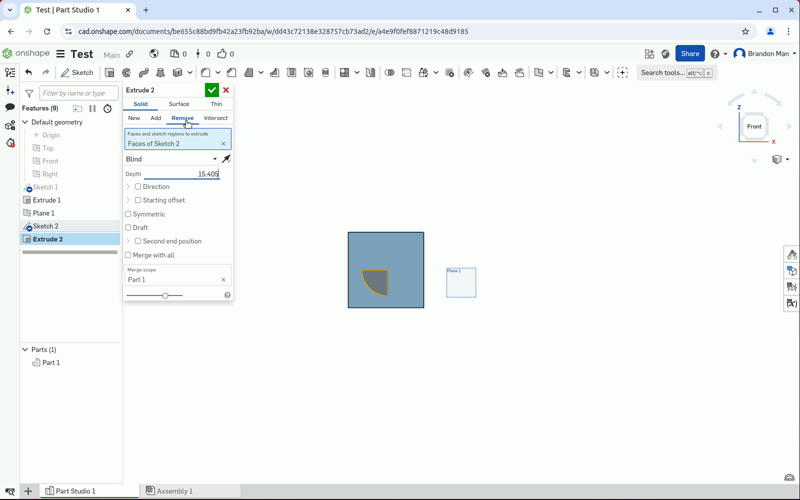
key(tab, 6)
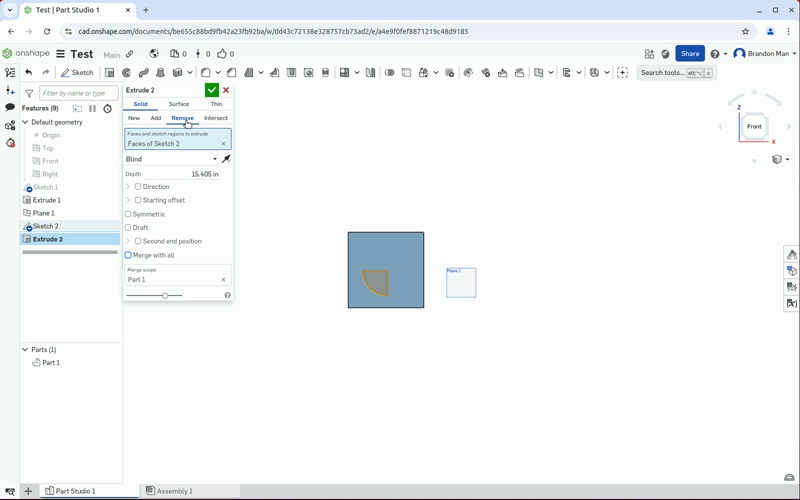
key(space)
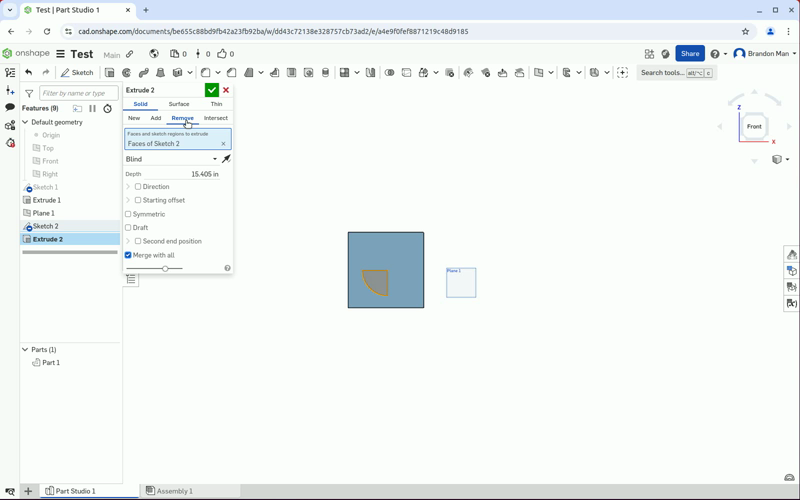
key(enter)
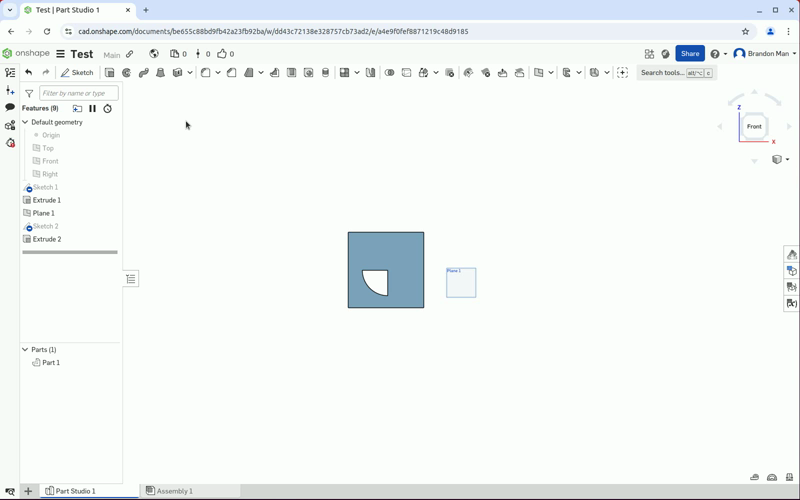
key(shift+h)
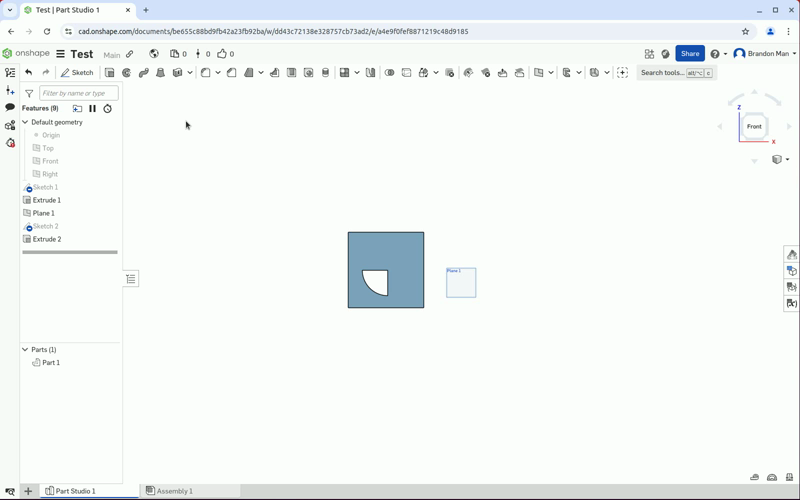
key(shift+h)
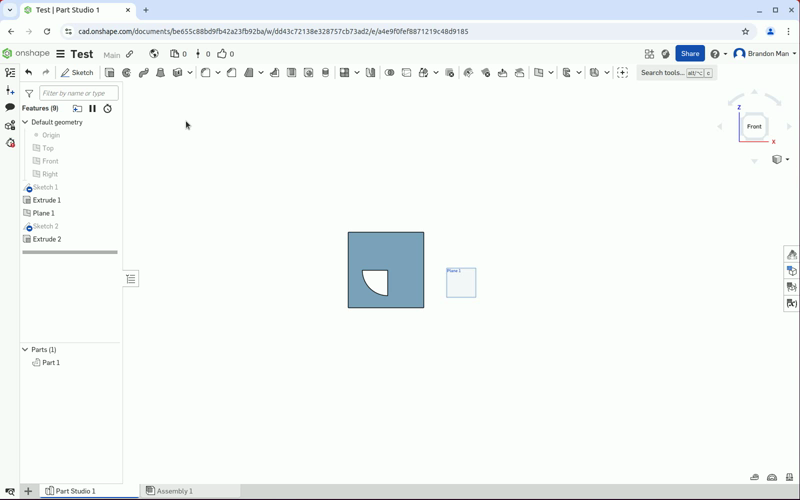
mouse_move(73, 189)
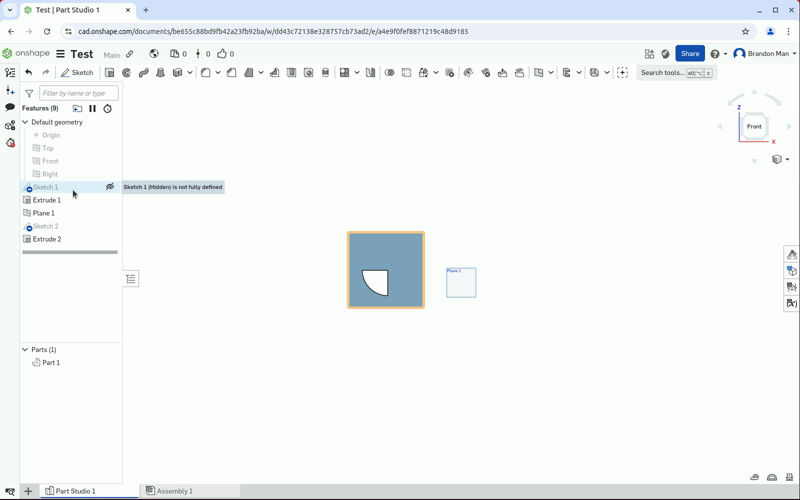
click(73, 189)
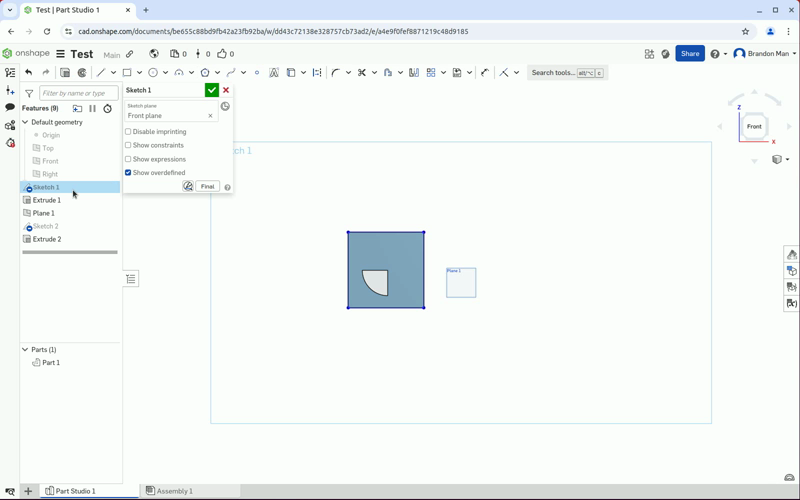
mouse_move(229, 92)
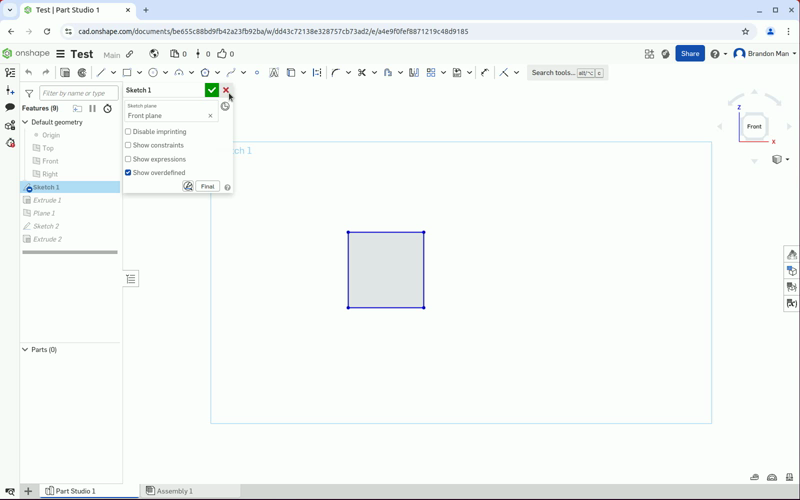
click(229, 92)
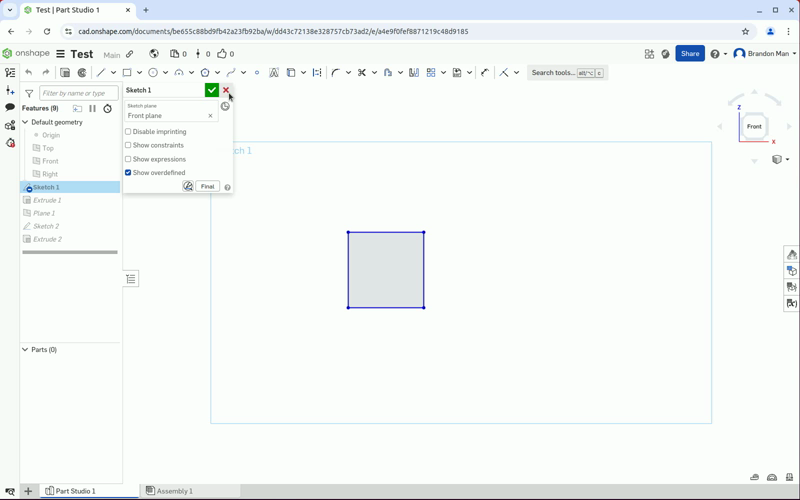
key(shift+s)
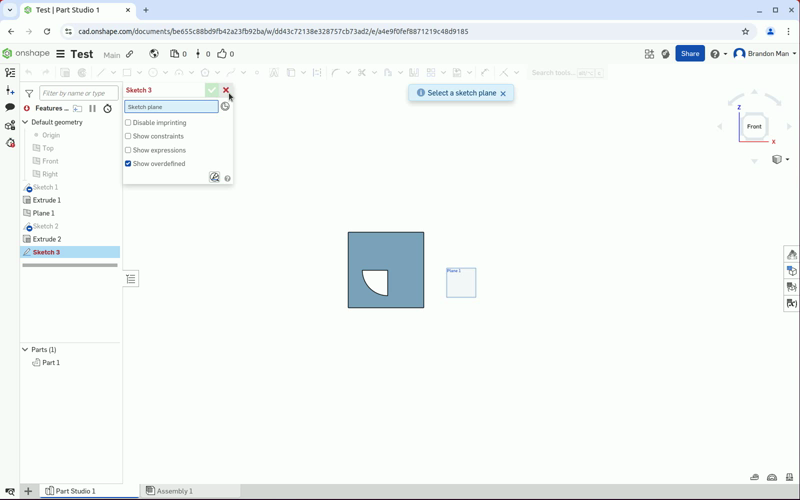
mouse_move(73, 215)
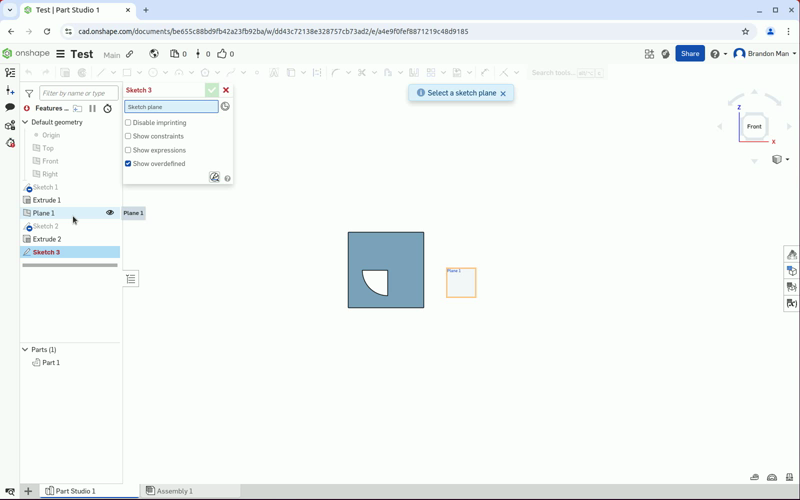
click(73, 215)
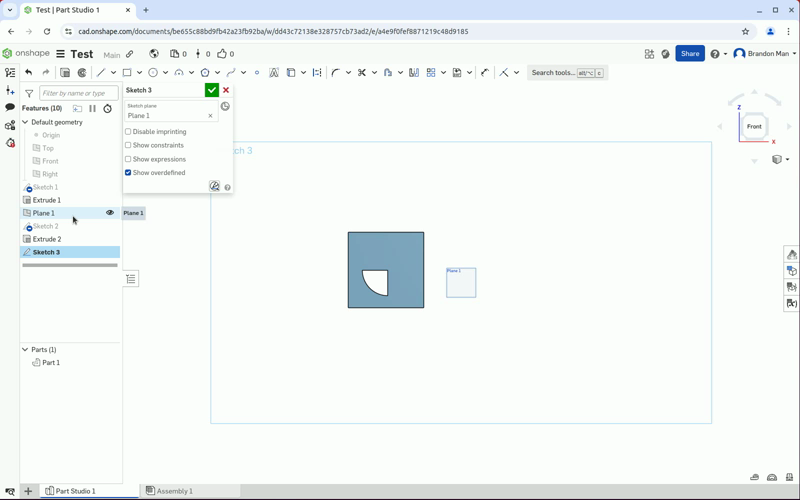
mouse_move(73, 352)
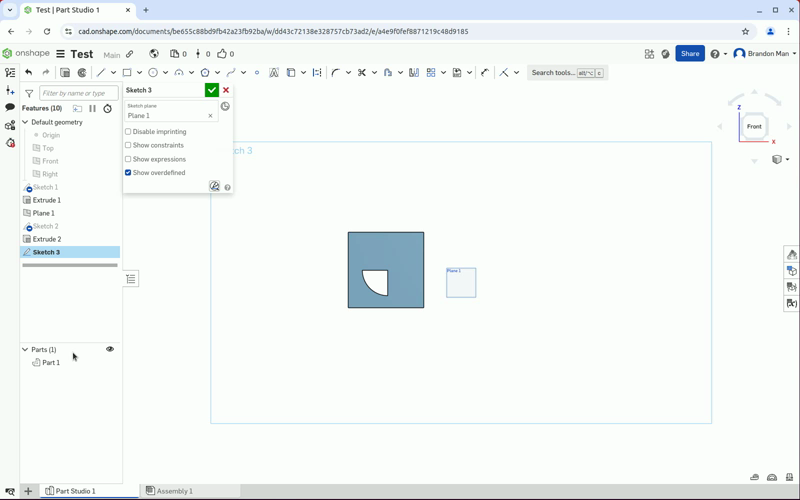
key(y)
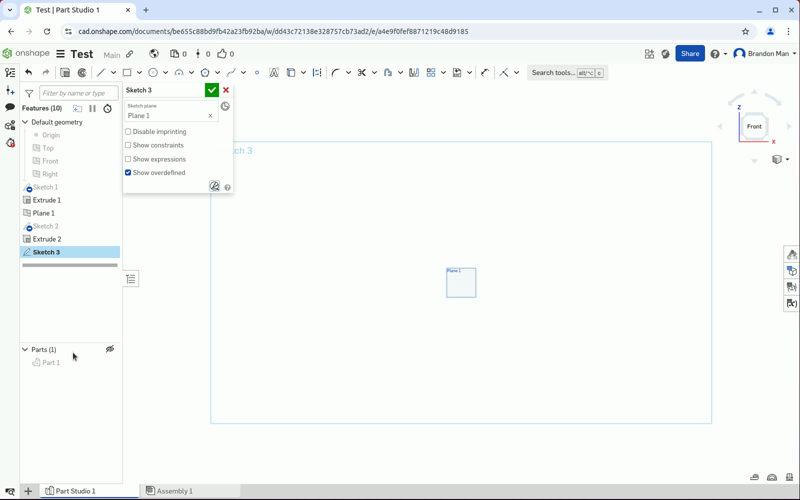
key(l)
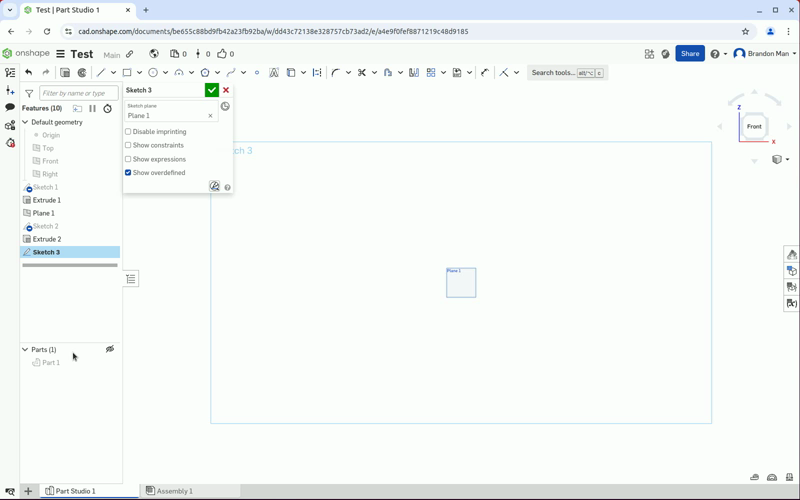
key_down(shift)
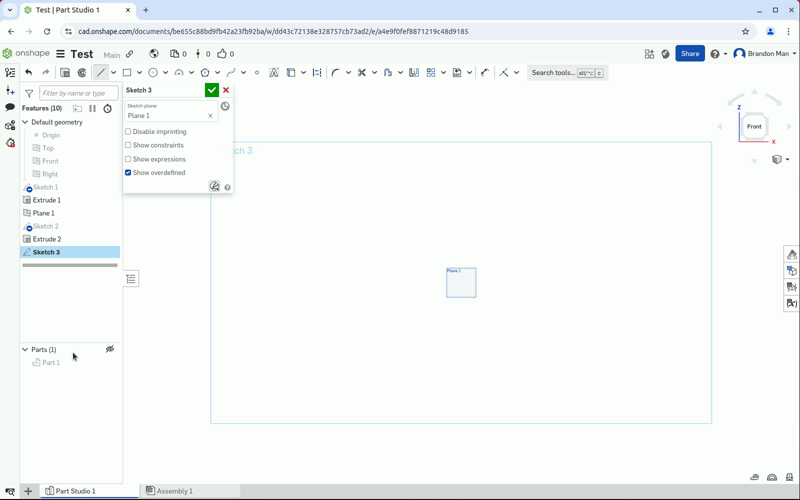
mouse_move(362, 270)
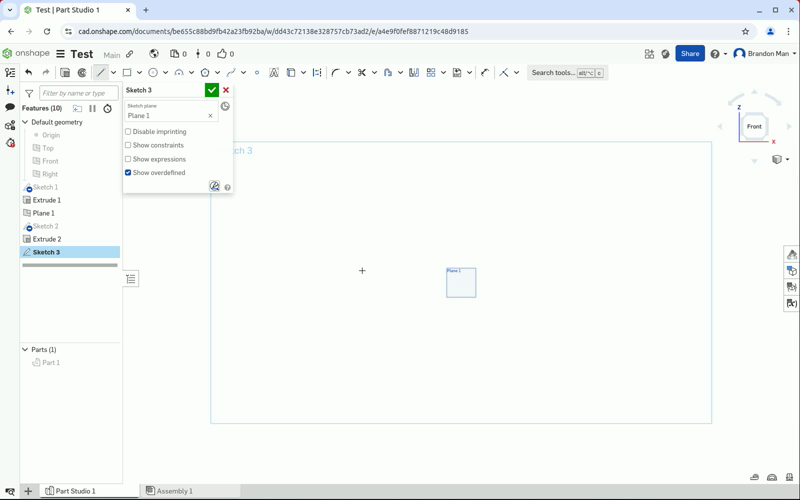
click(362, 270)
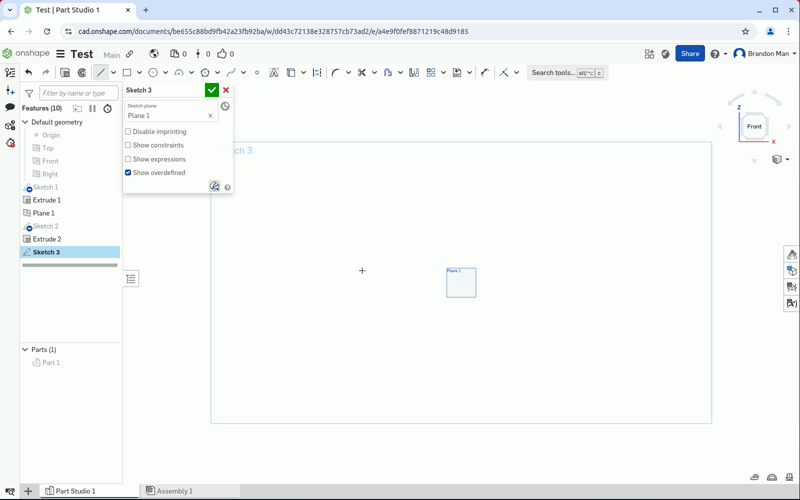
key_up(shift)
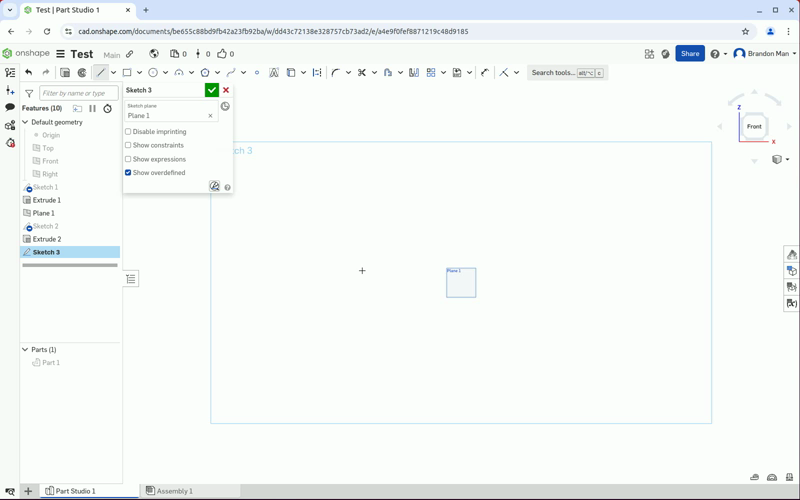
key_down(shift)
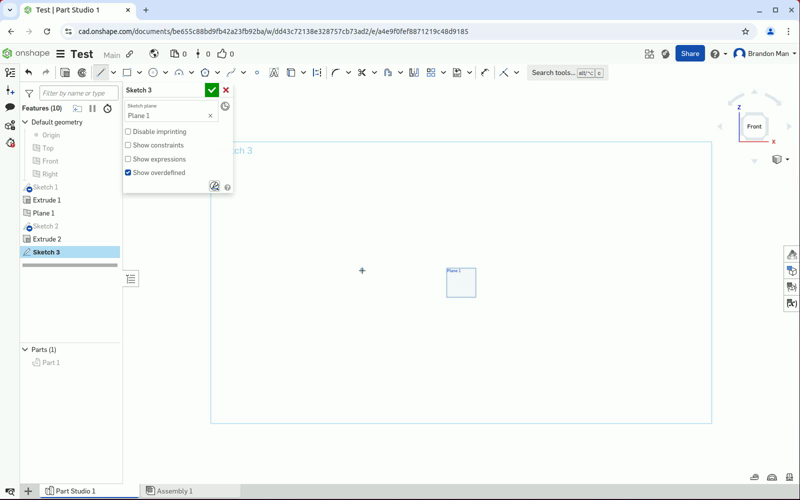
mouse_move(392, 270)
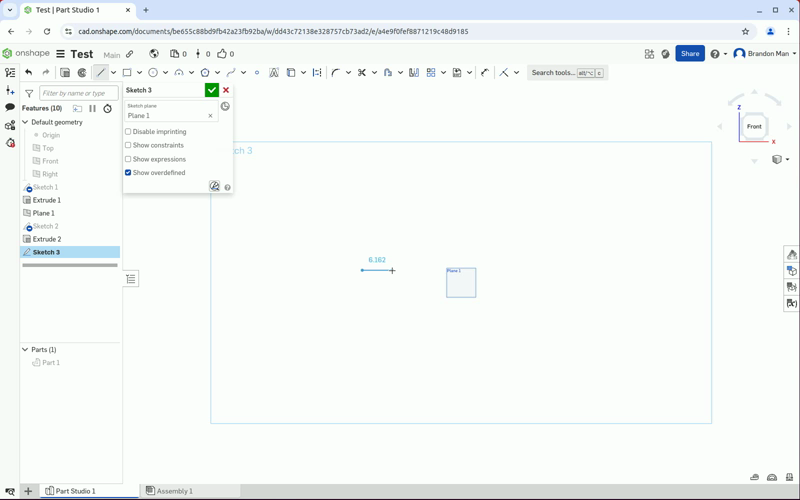
mouse_move(387, 270)
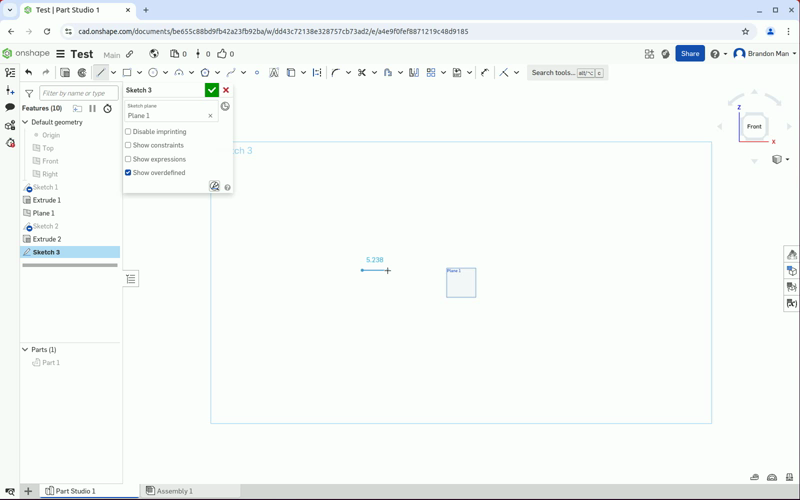
click(387, 270)
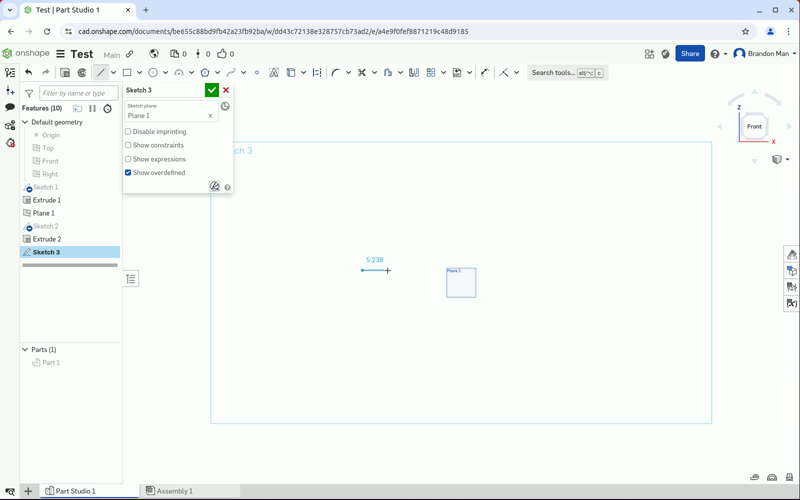
key_up(shift)
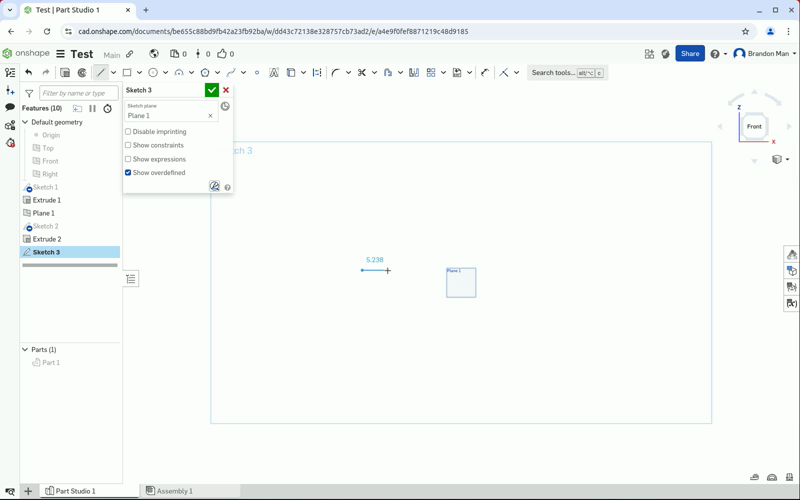
key_down(shift)
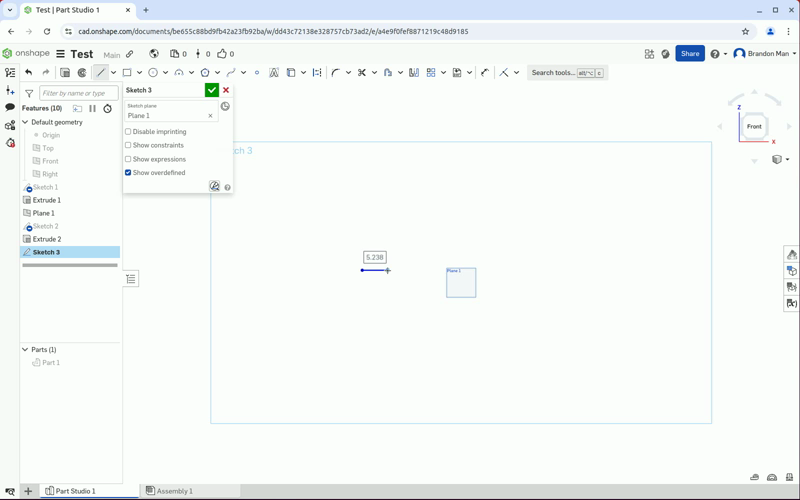
mouse_move(417, 270)
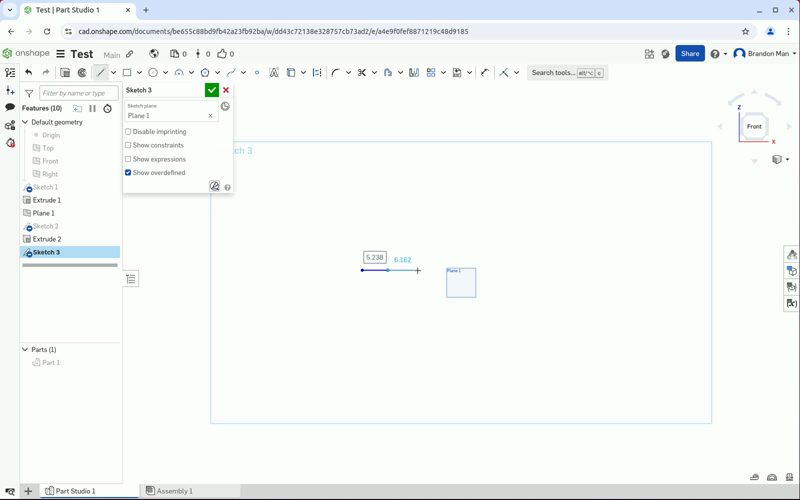
mouse_move(387, 244)
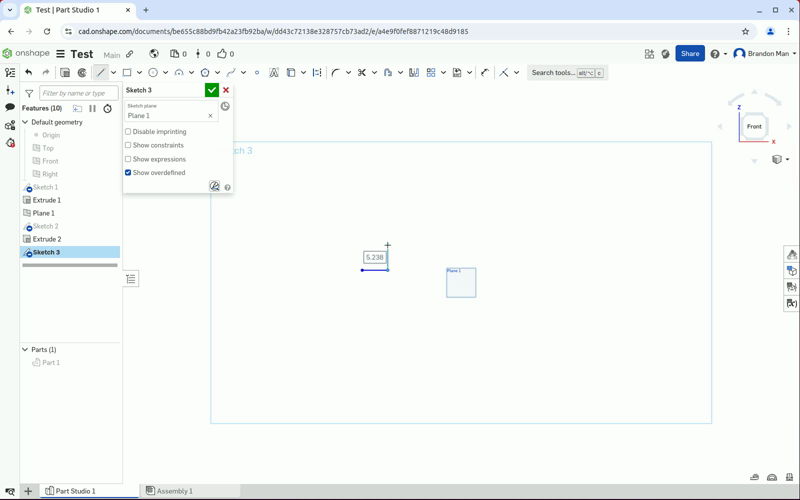
click(387, 244)
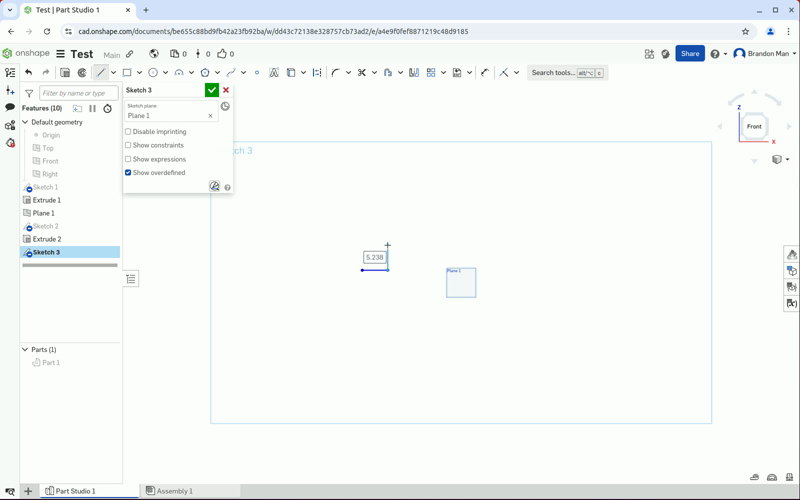
key_up(shift)
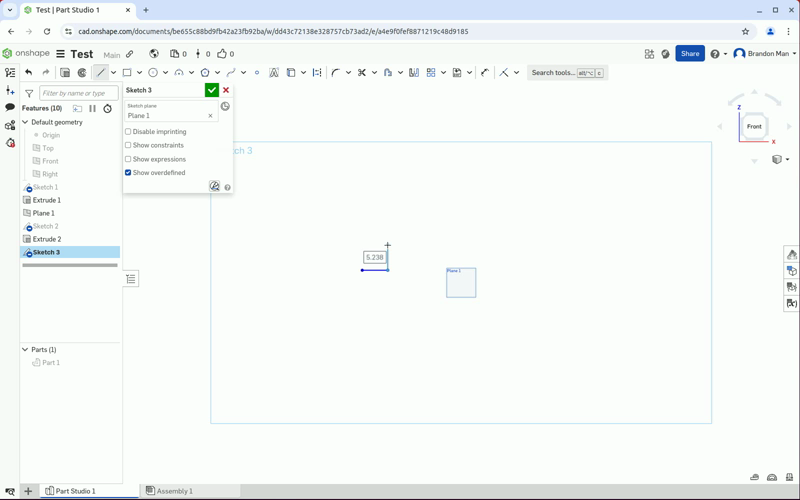
key(esc)
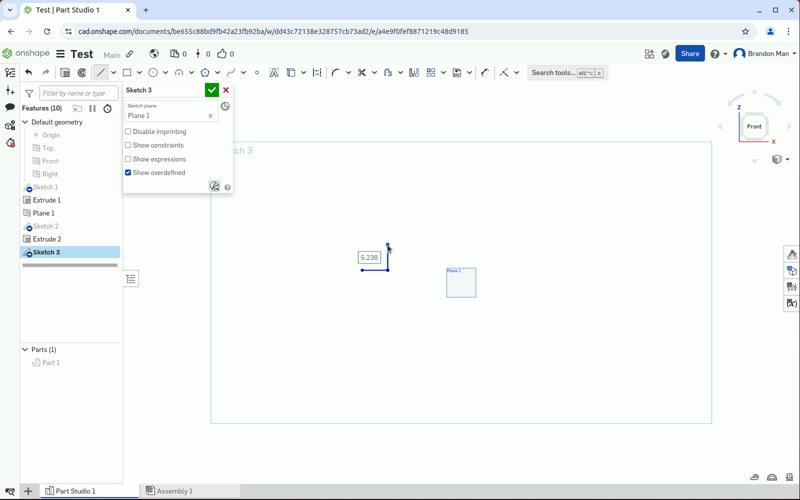
key(a)
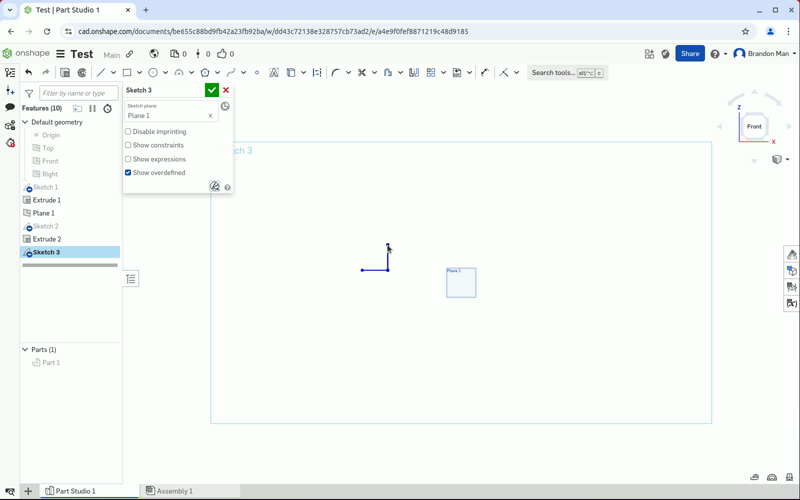
mouse_move(387, 244)
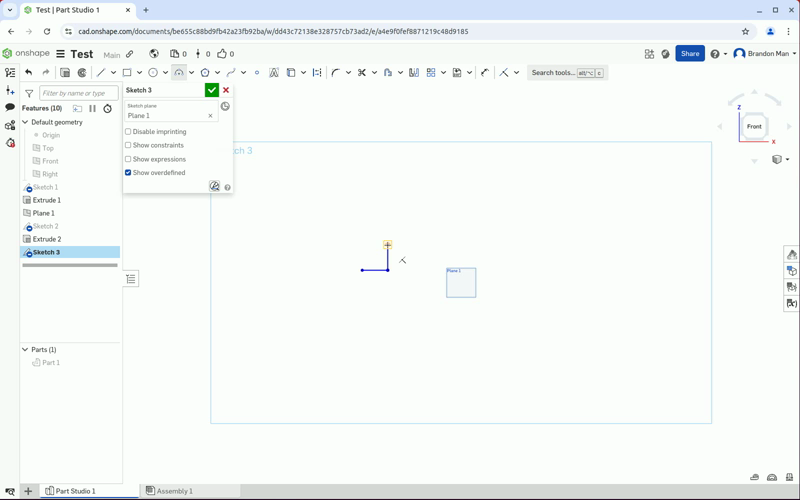
click(387, 244)
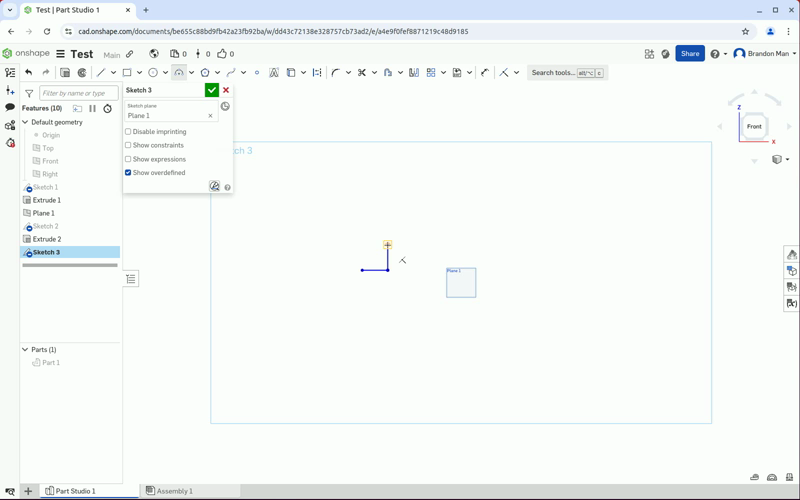
mouse_move(362, 270)
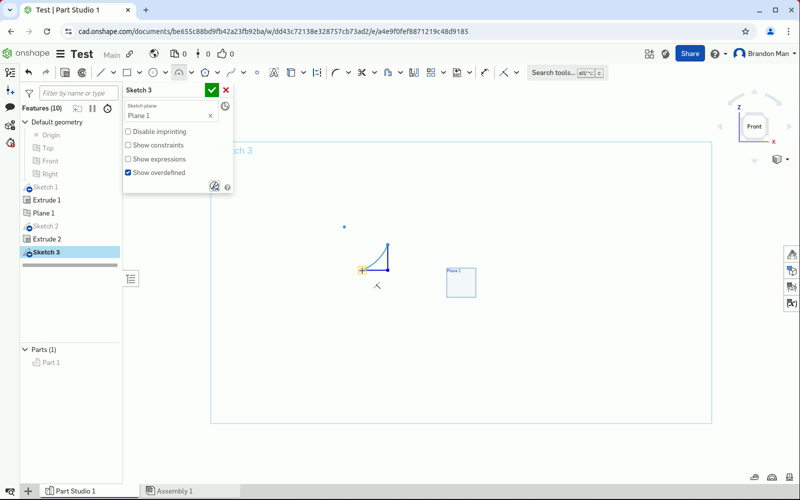
click(362, 270)
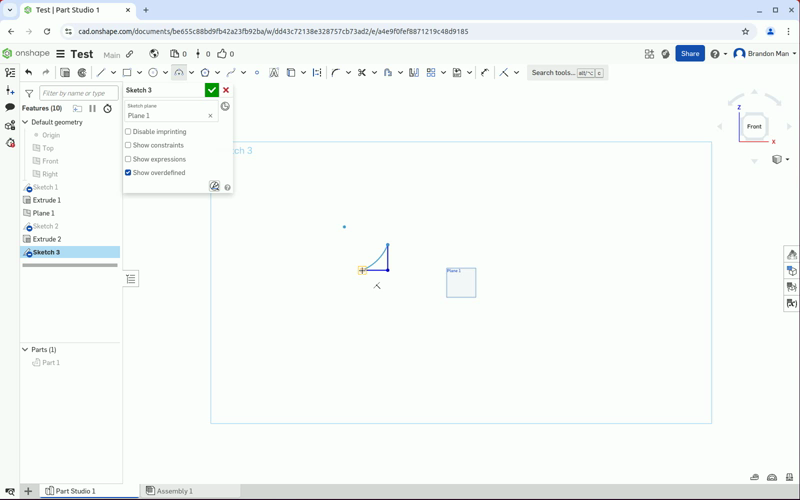
key_down(shift)
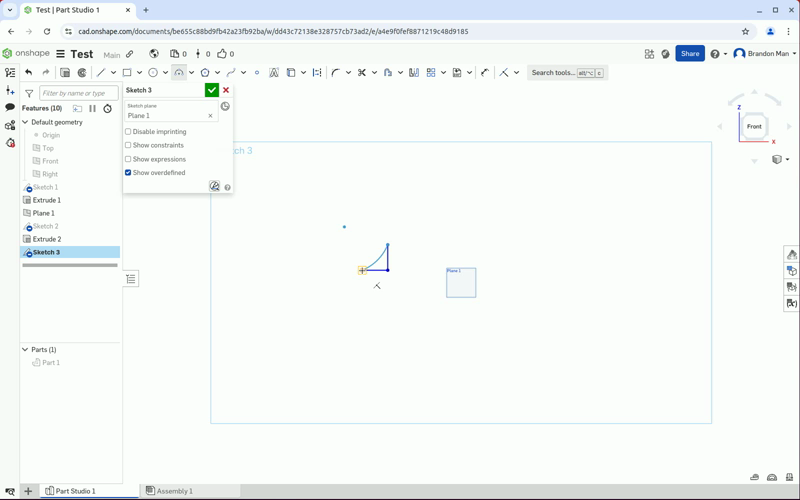
mouse_move(369, 252)
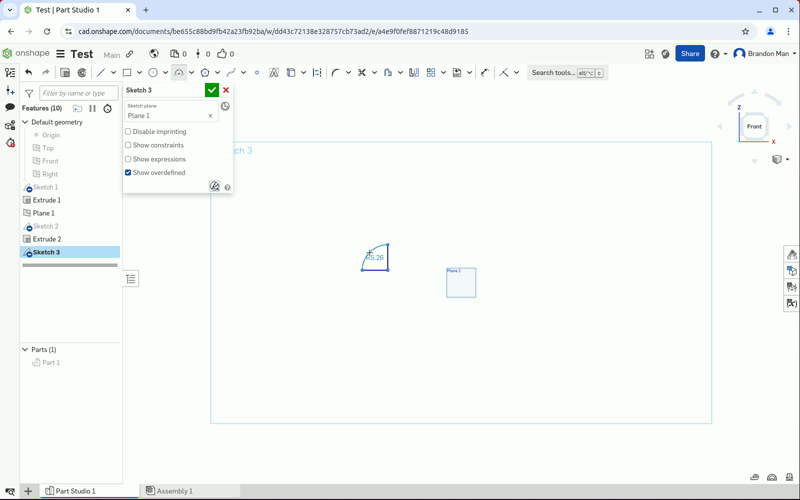
click(369, 252)
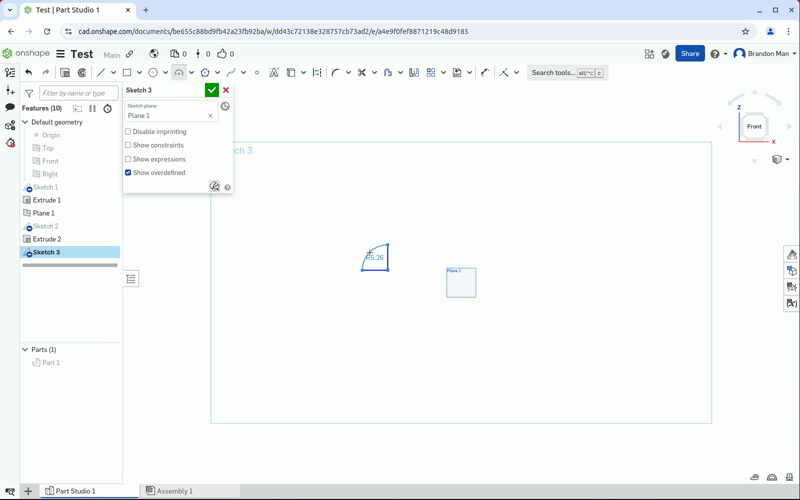
key_up(shift)
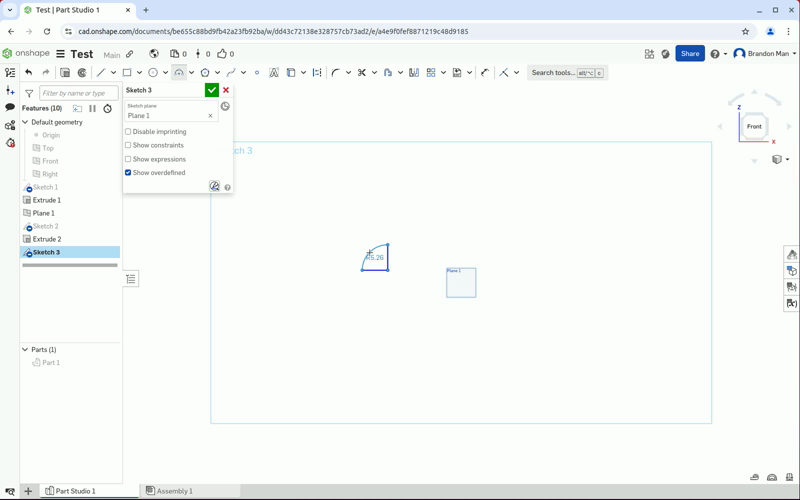
key(esc)
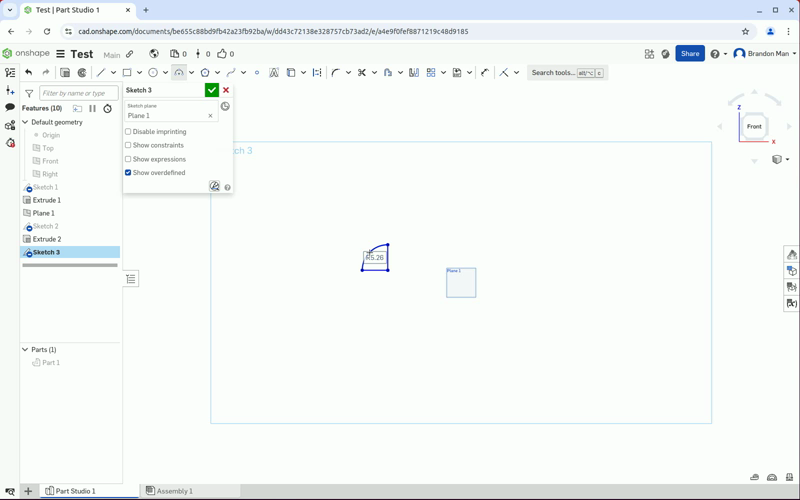
mouse_move(373, 252)
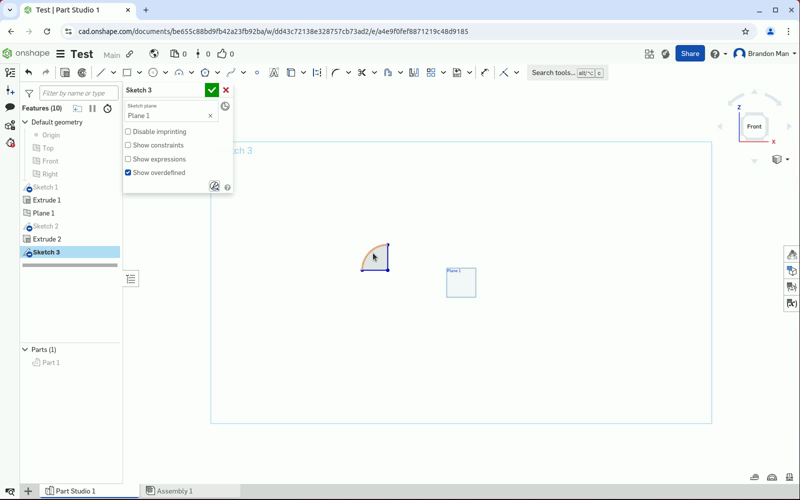
scroll(6)
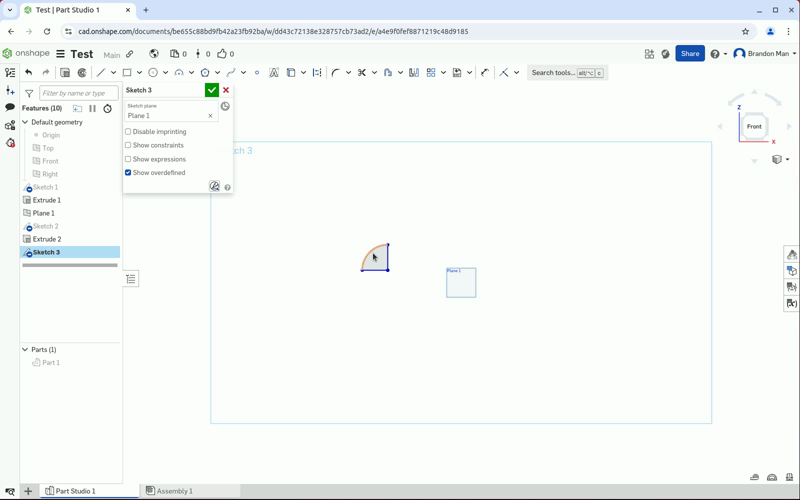
scroll(6)
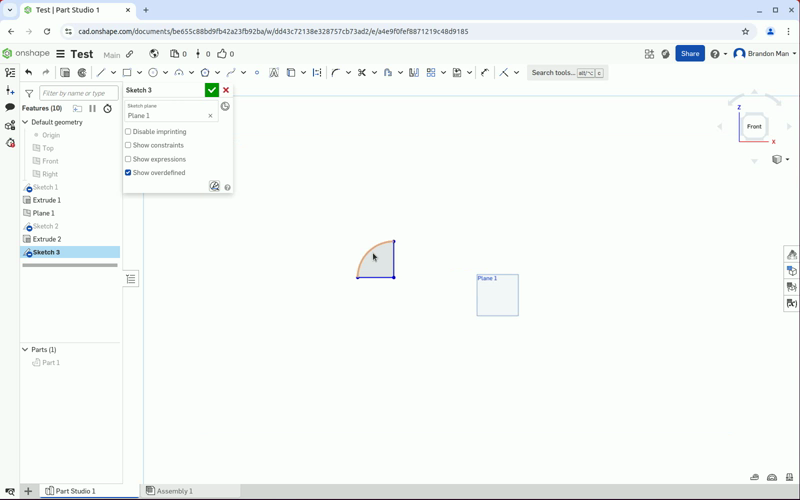
scroll(6)
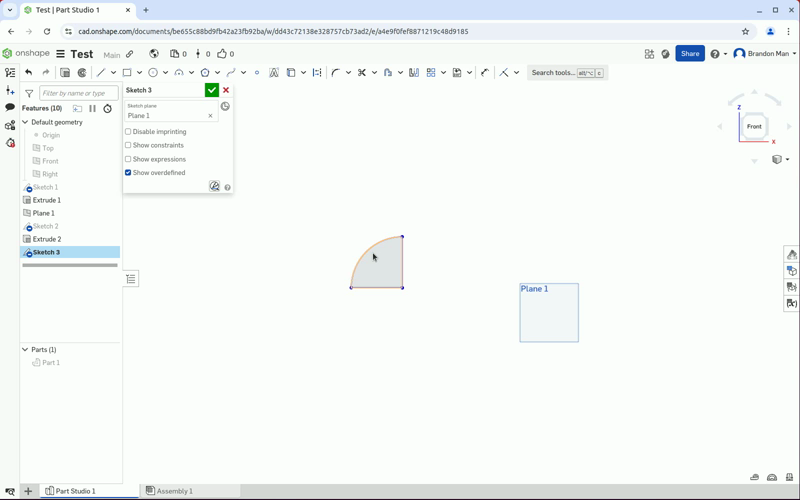
scroll(6)
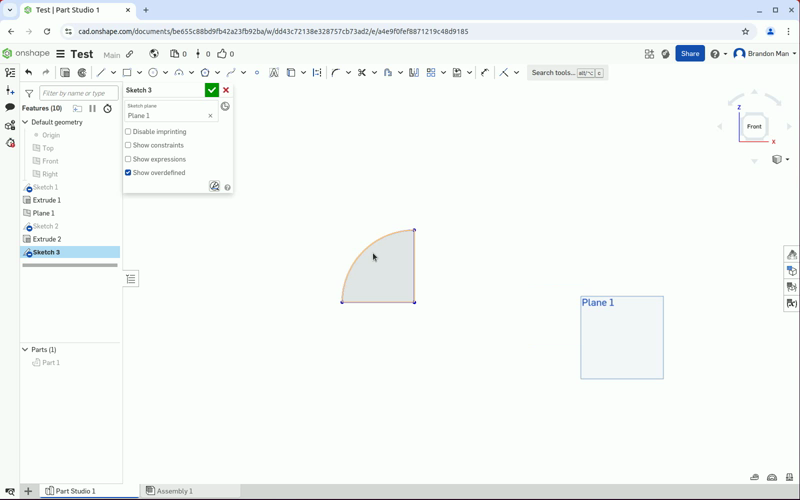
scroll(6)
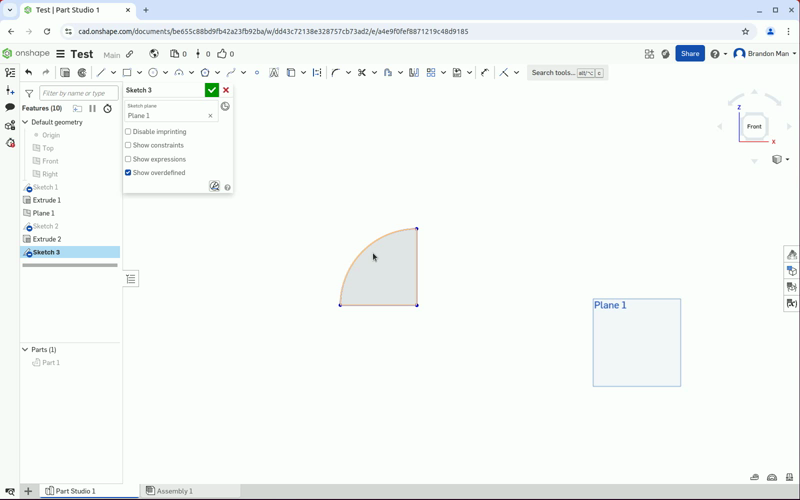
scroll(6)
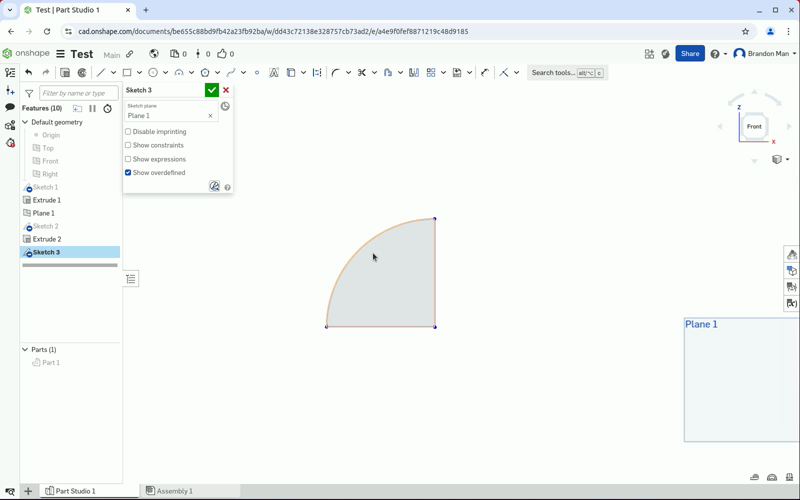
scroll(6)
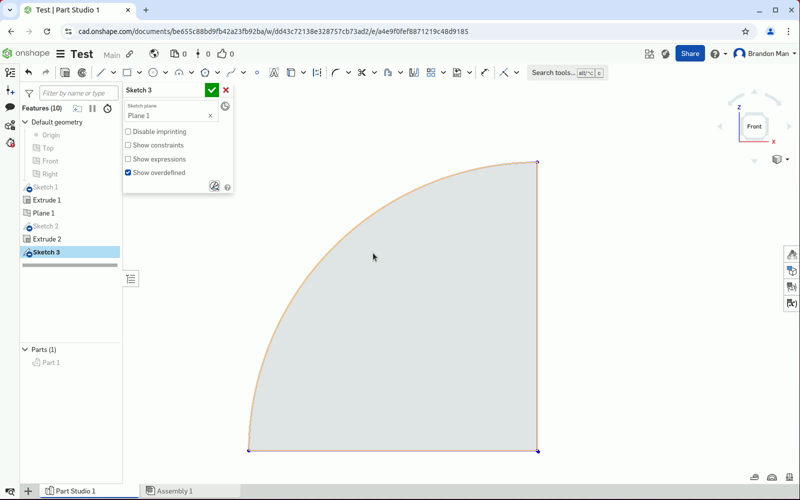
click(373, 252)
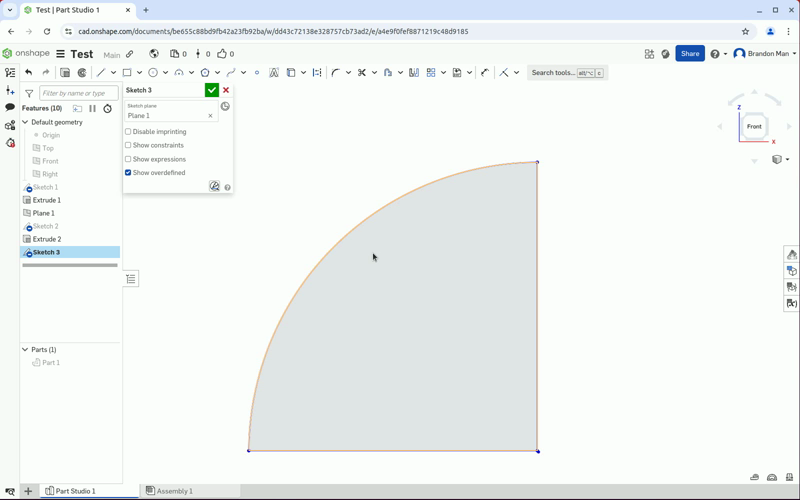
scroll(-6)
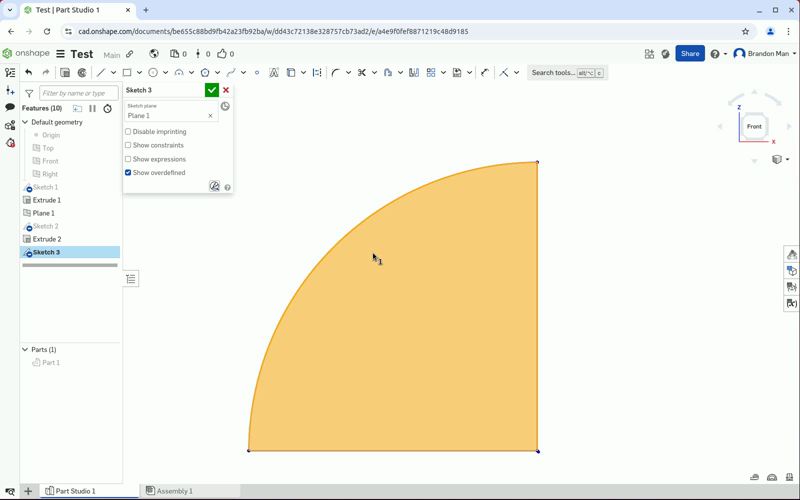
scroll(-6)
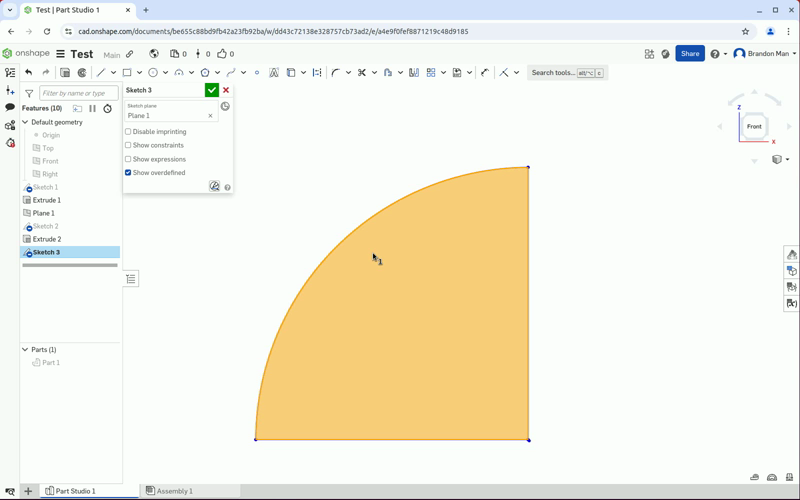
scroll(-6)
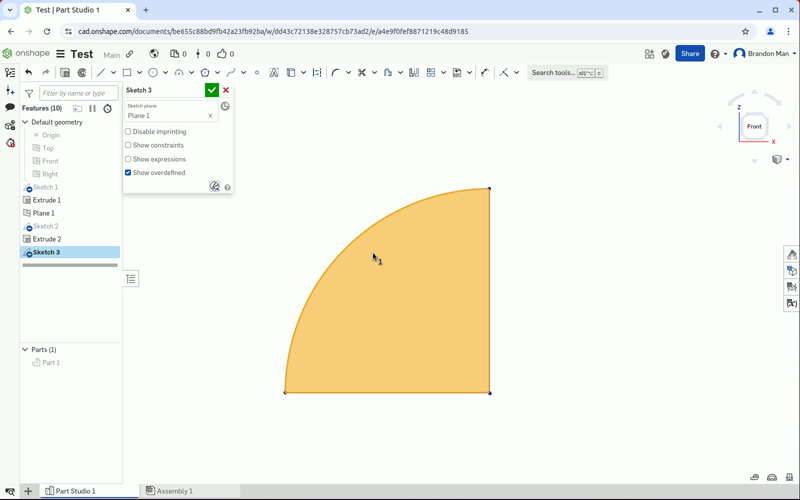
scroll(-6)
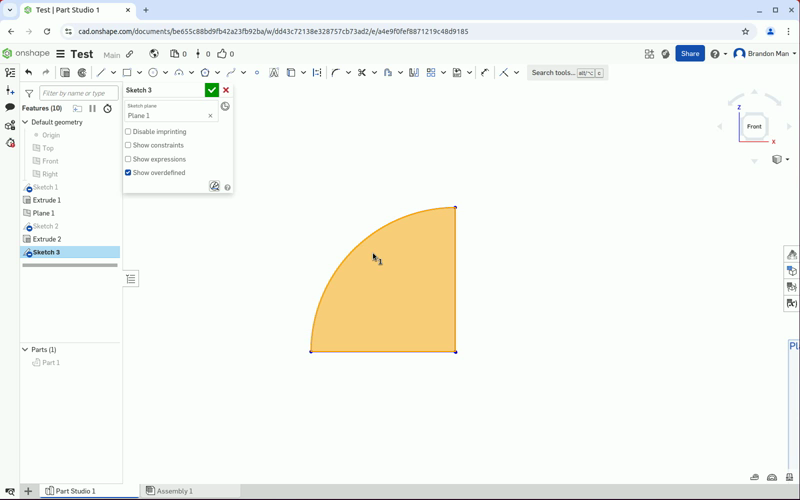
scroll(-6)
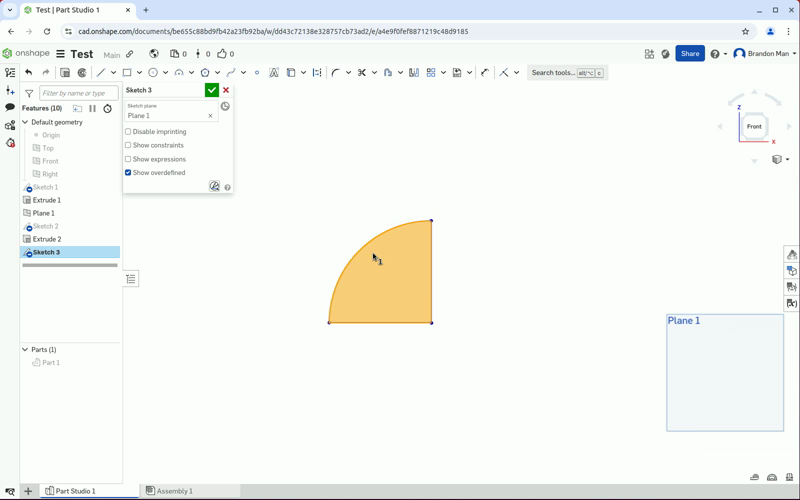
scroll(-6)
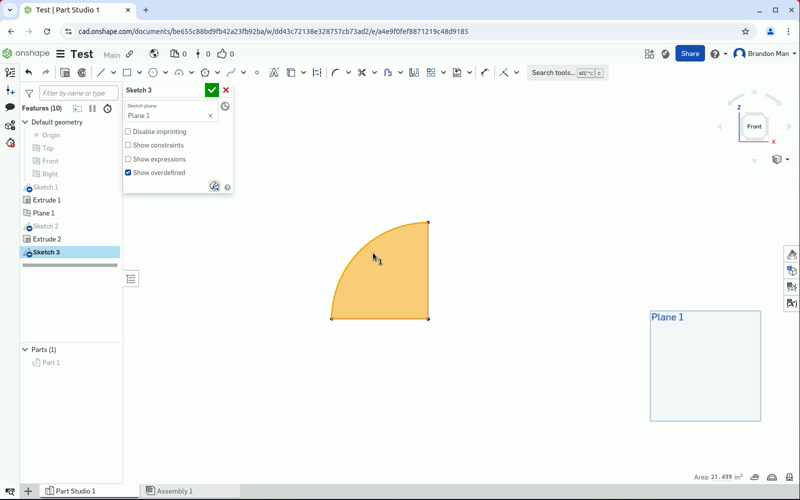
scroll(-6)
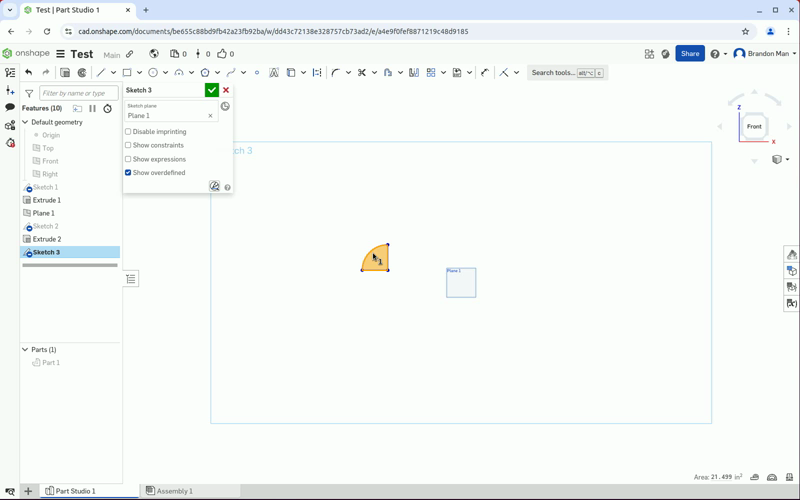
mouse_move(73, 352)
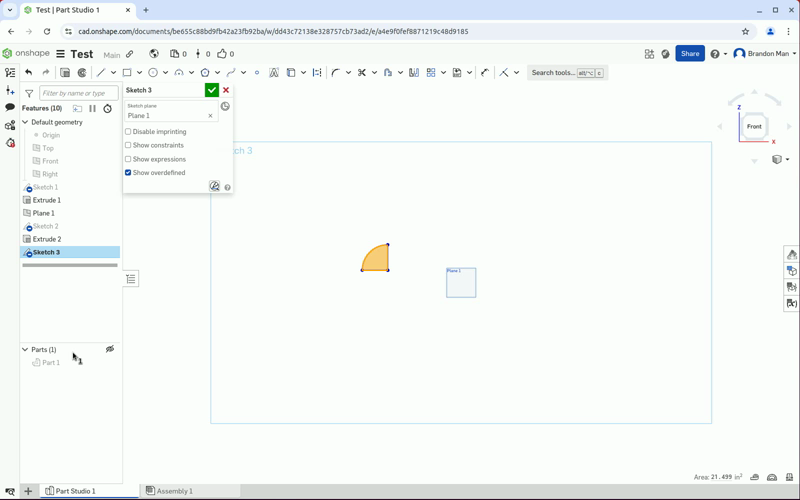
key(shift+y)
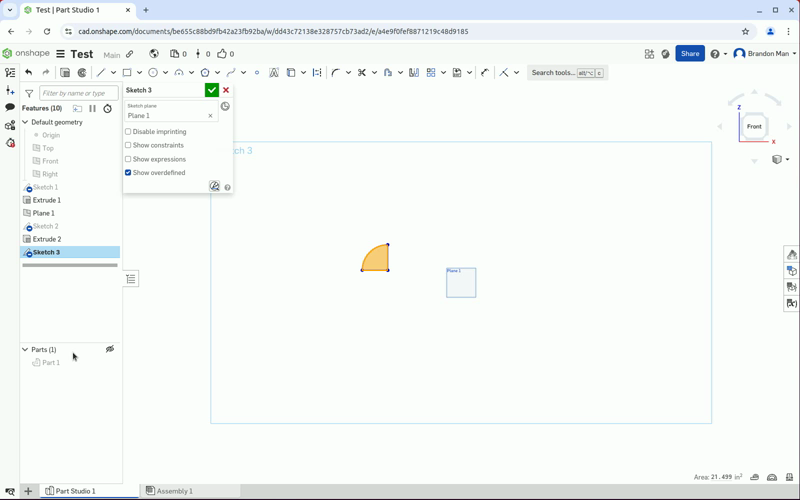
key(shift+e)
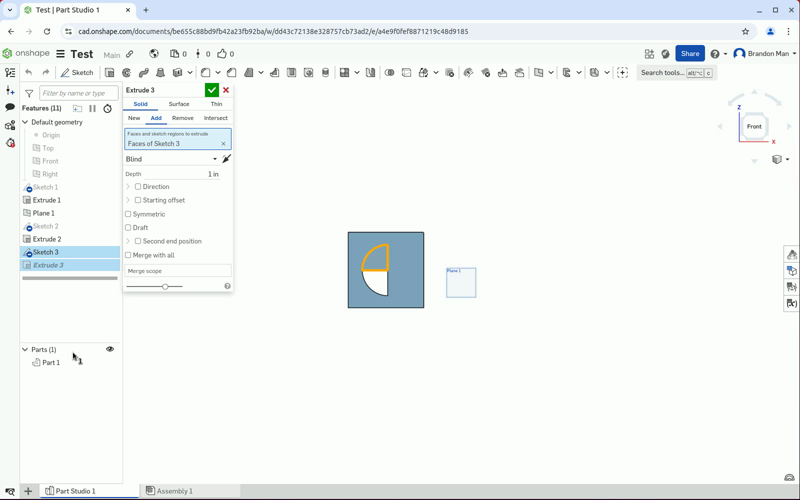
mouse_move(143, 106)
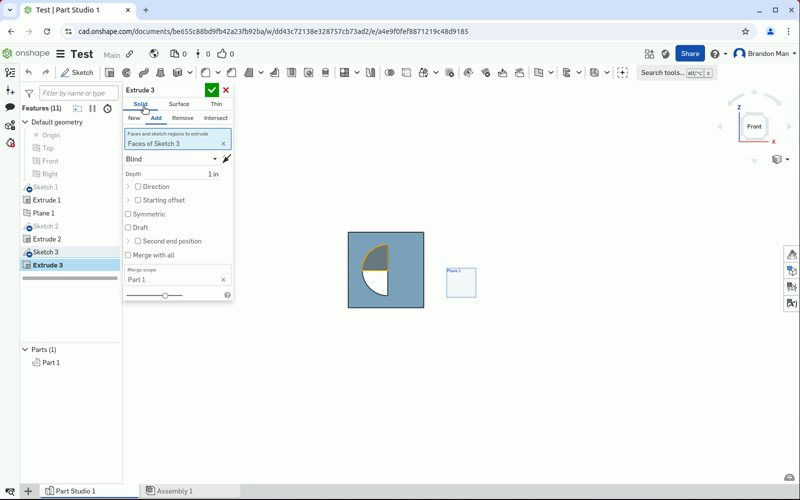
click(143, 106)
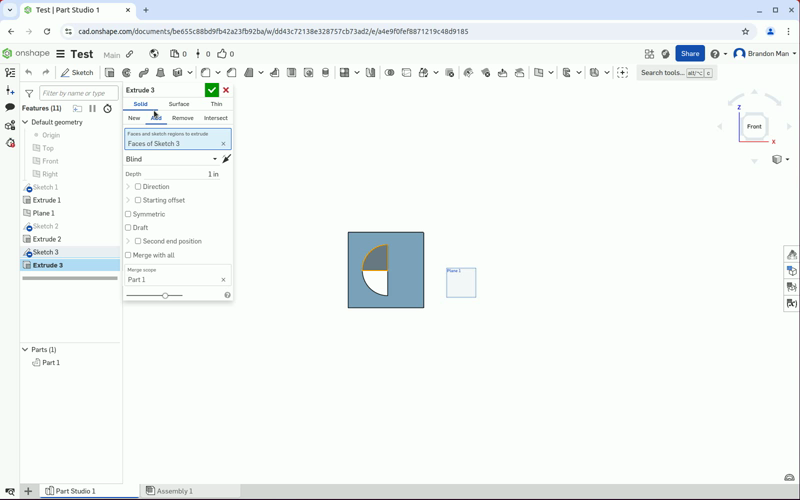
mouse_move(186, 120)
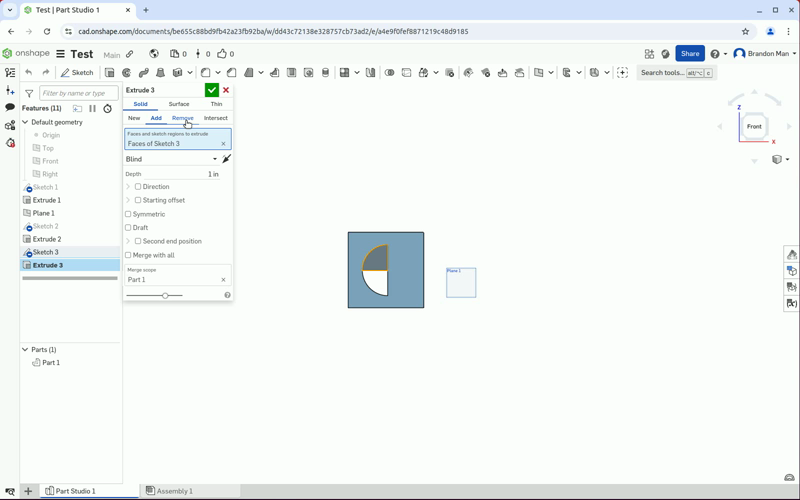
click(186, 120)
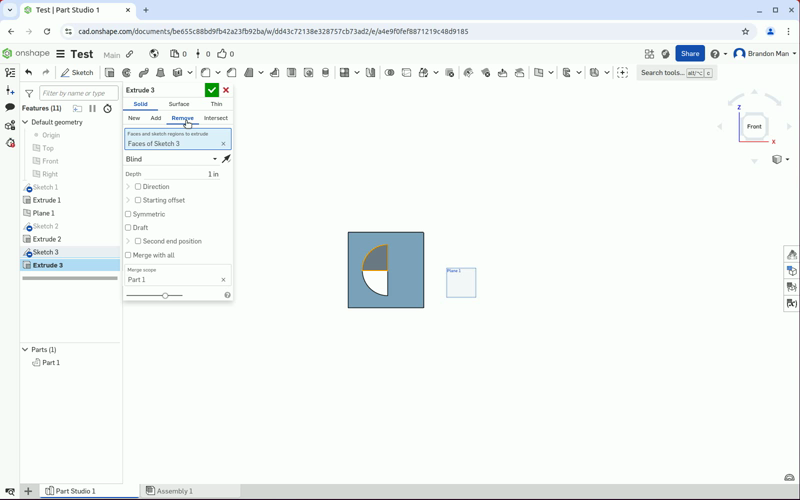
key(tab, 4)
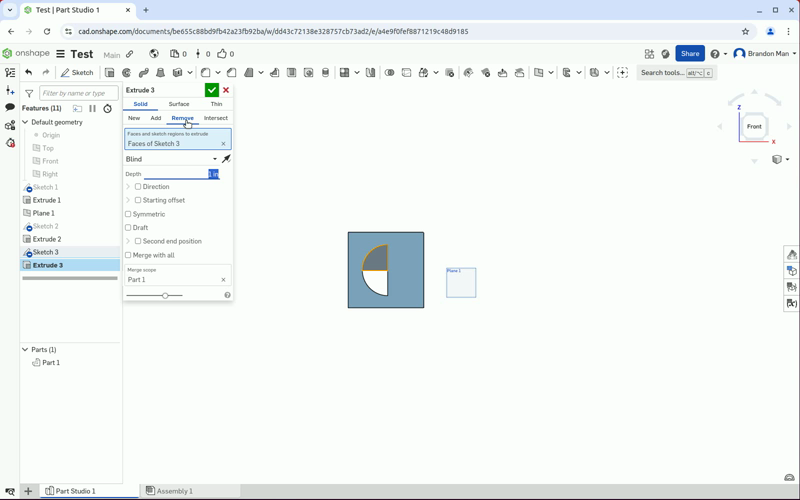
text(15.405)
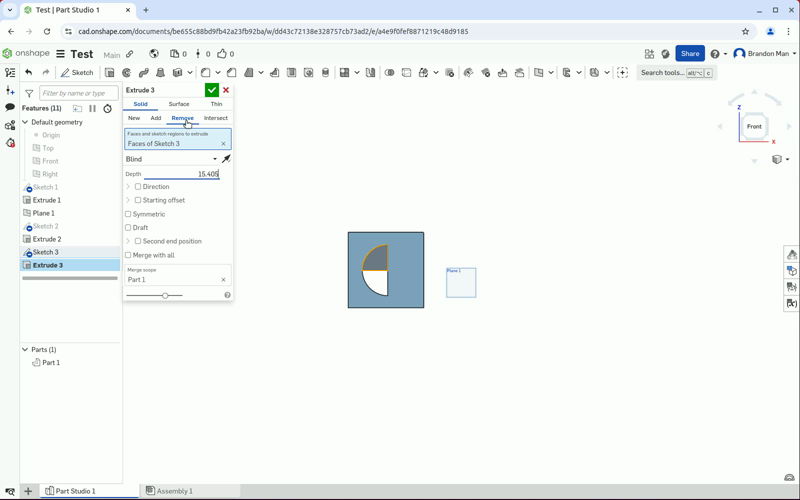
key(tab, 6)
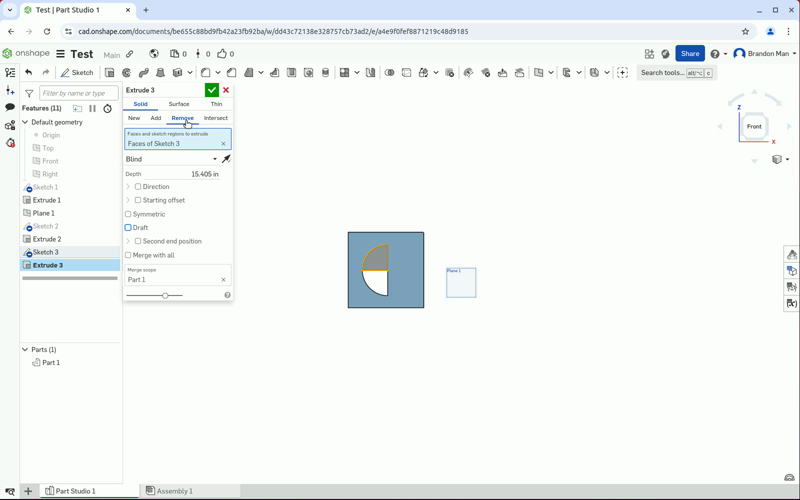
key(space)
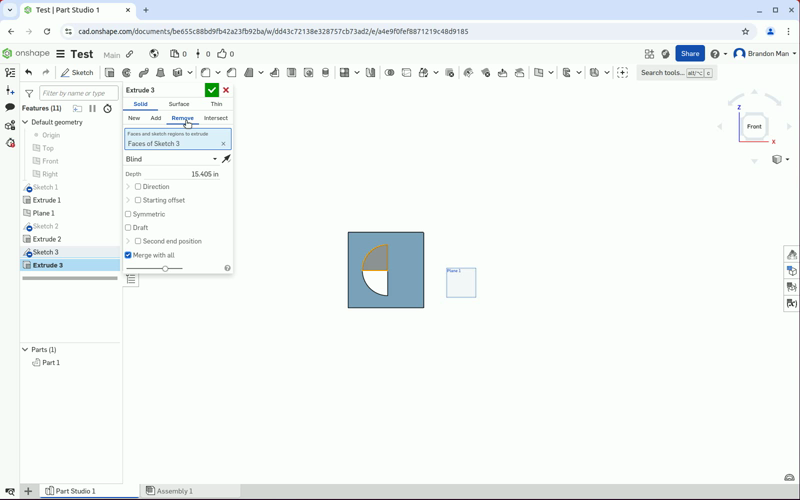
key(enter)
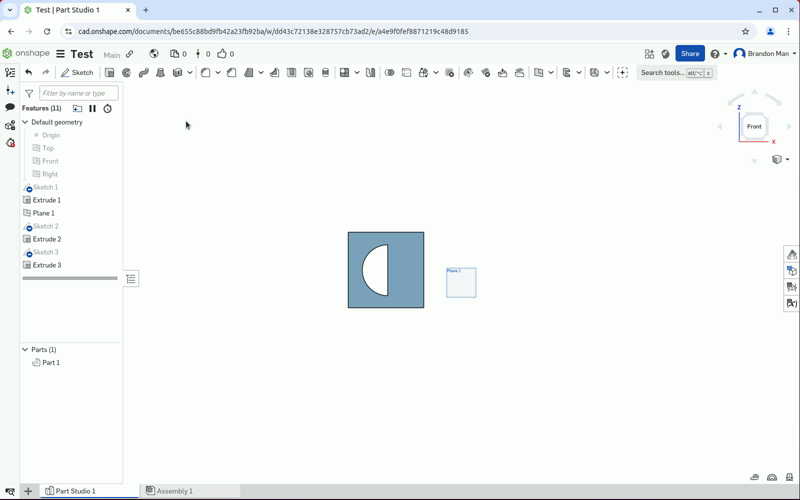
key(shift+h)
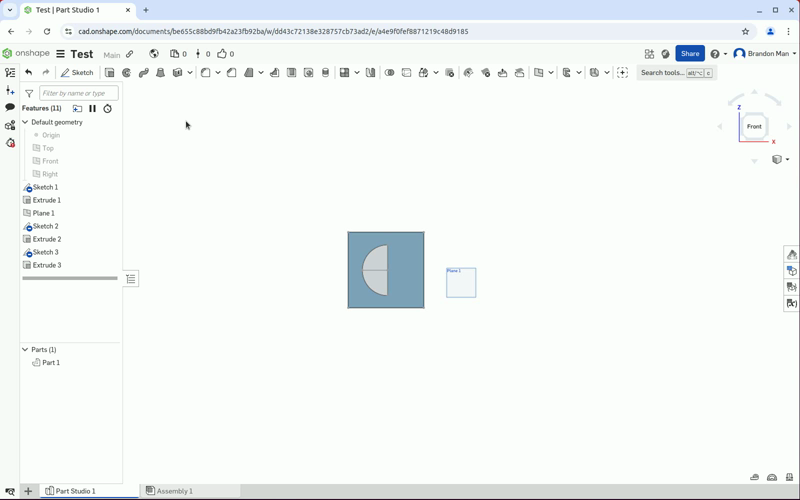
key(shift+h)
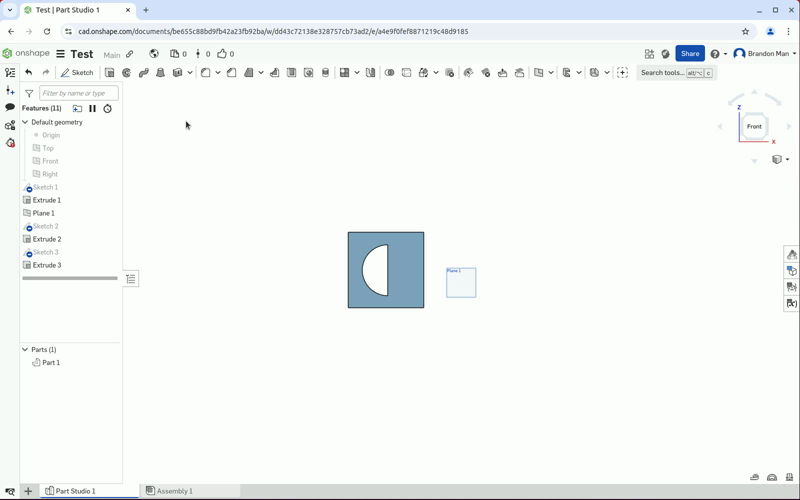
mouse_move(73, 189)
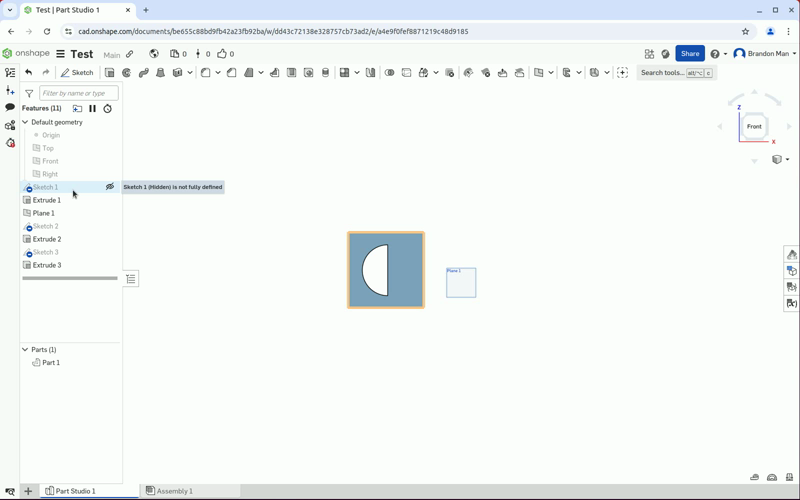
click(73, 189)
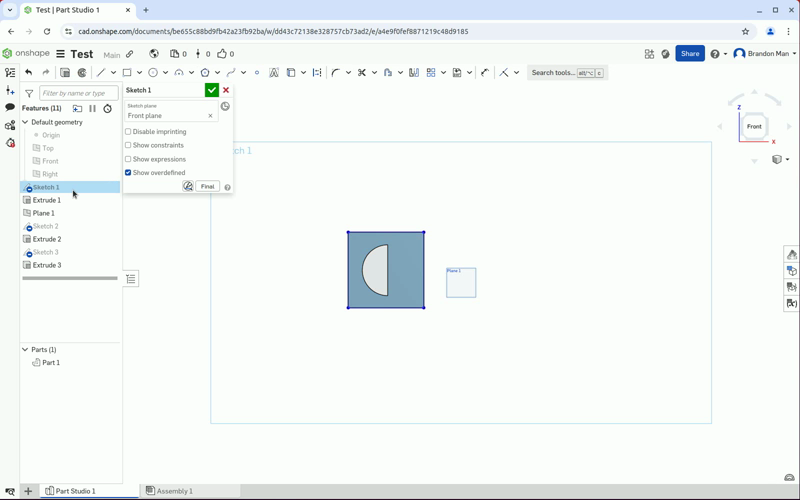
mouse_move(229, 92)
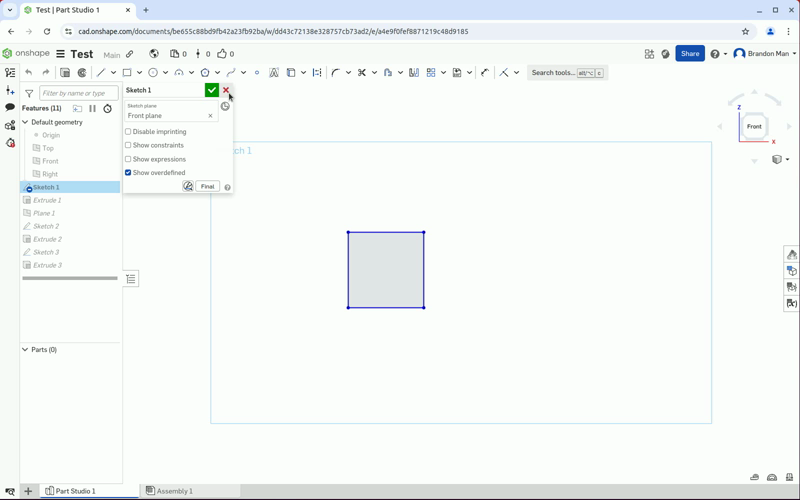
click(229, 92)
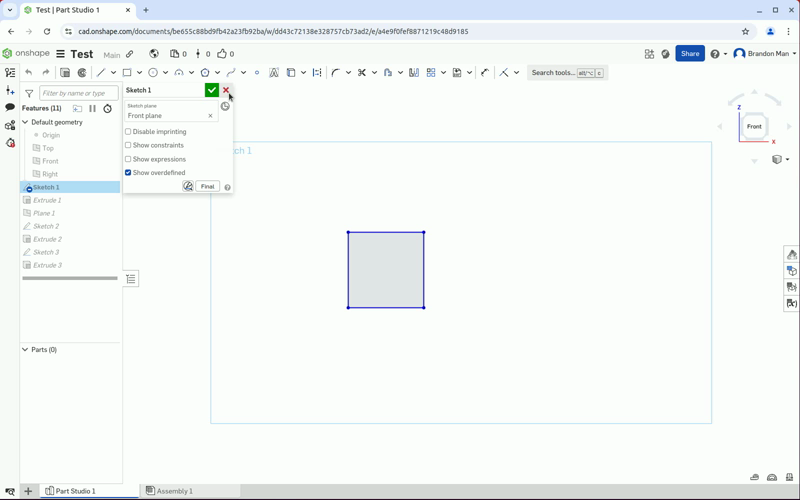
key(shift+s)
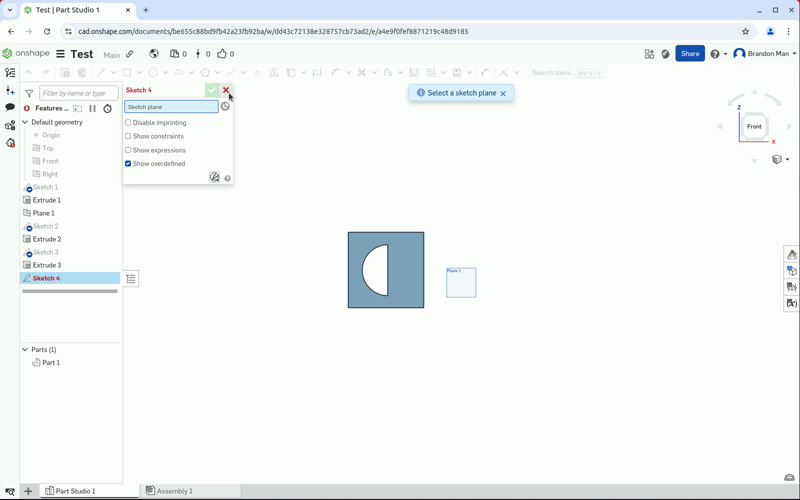
mouse_move(73, 215)
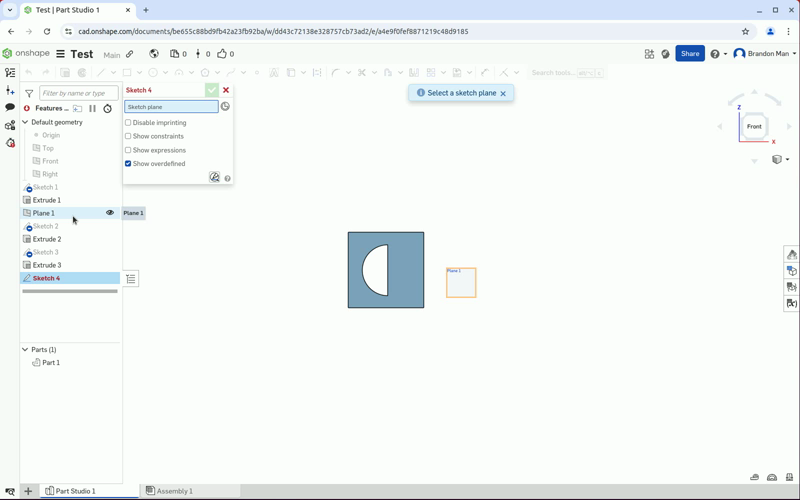
click(73, 215)
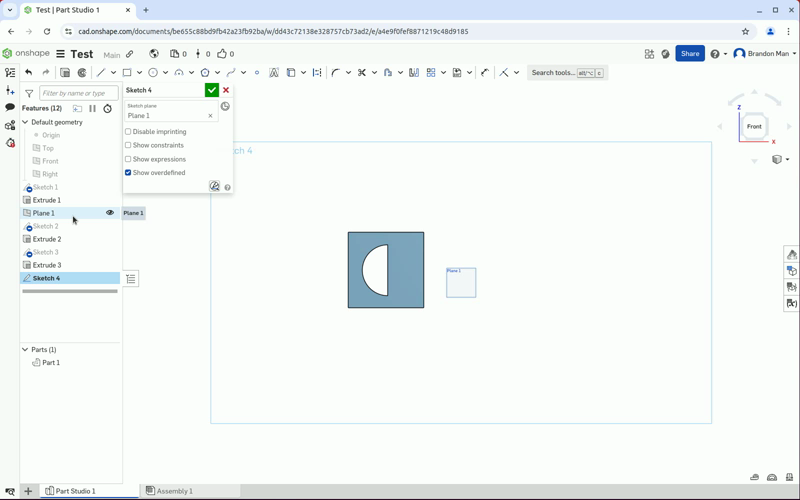
mouse_move(73, 352)
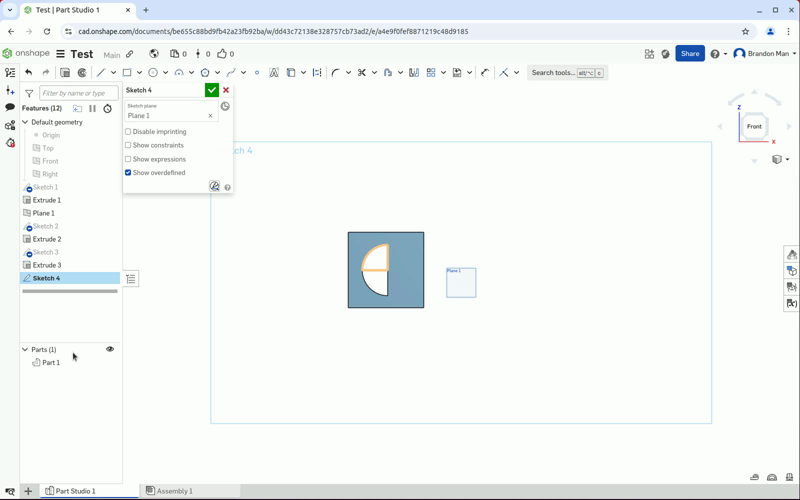
key(y)
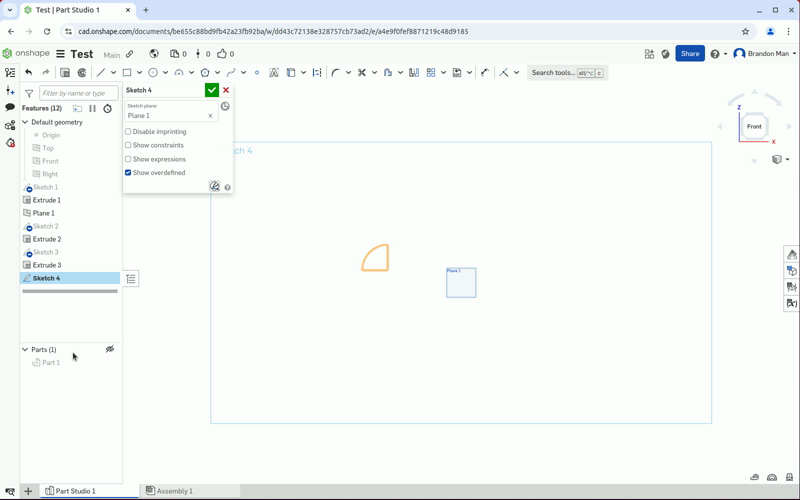
key(l)
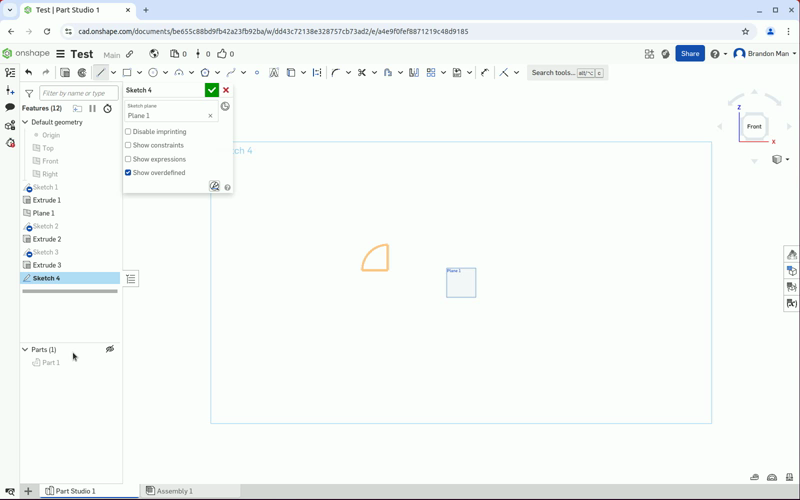
key_down(shift)
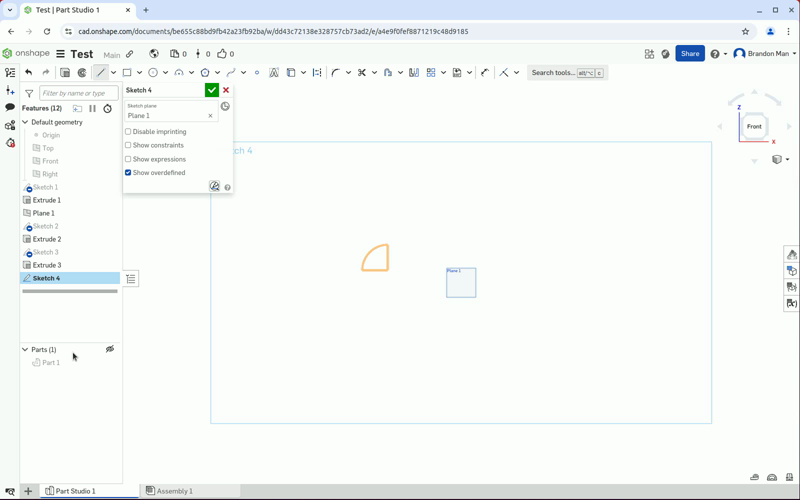
mouse_move(385, 270)
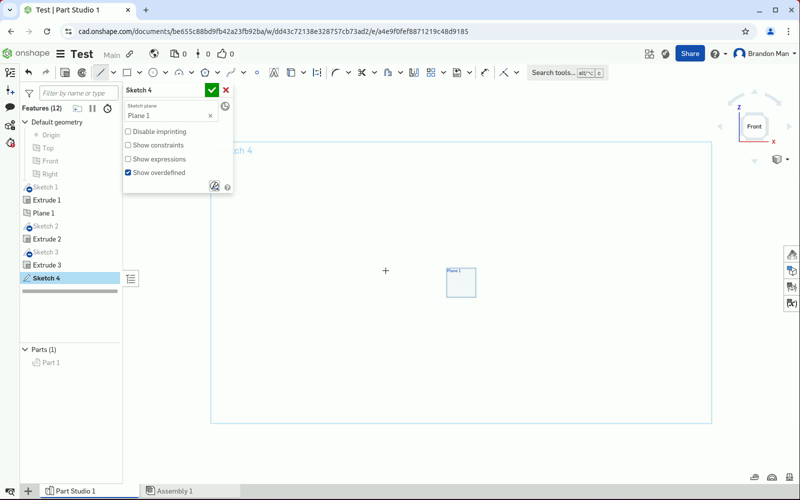
click(385, 270)
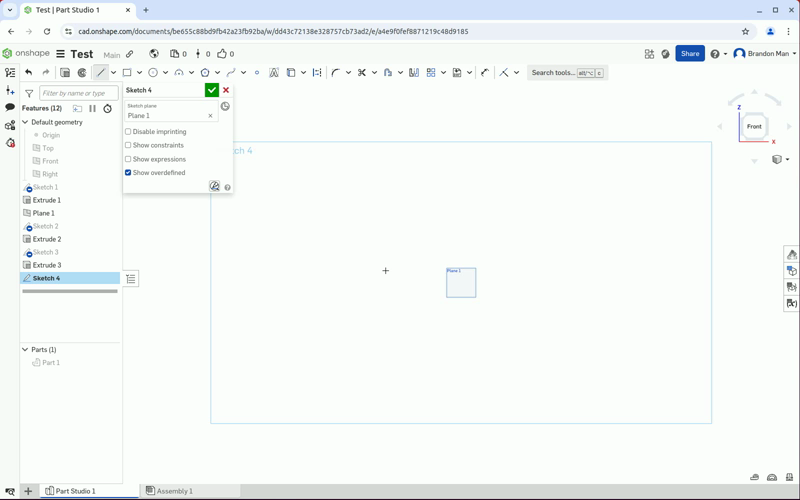
key_up(shift)
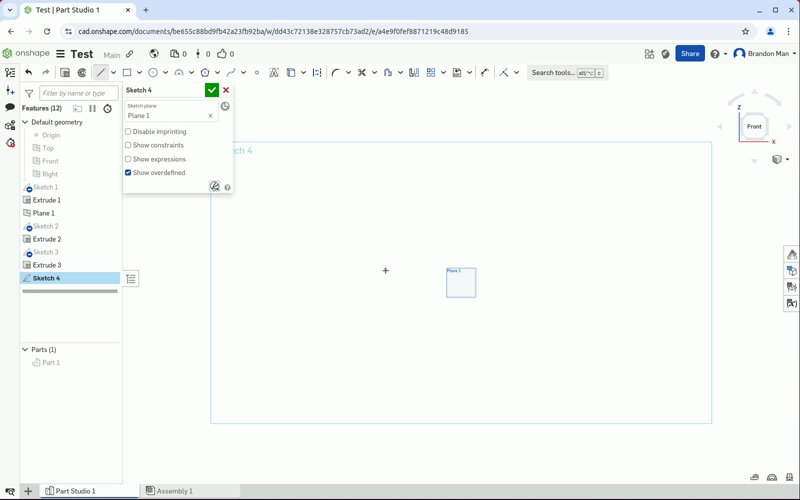
key_down(shift)
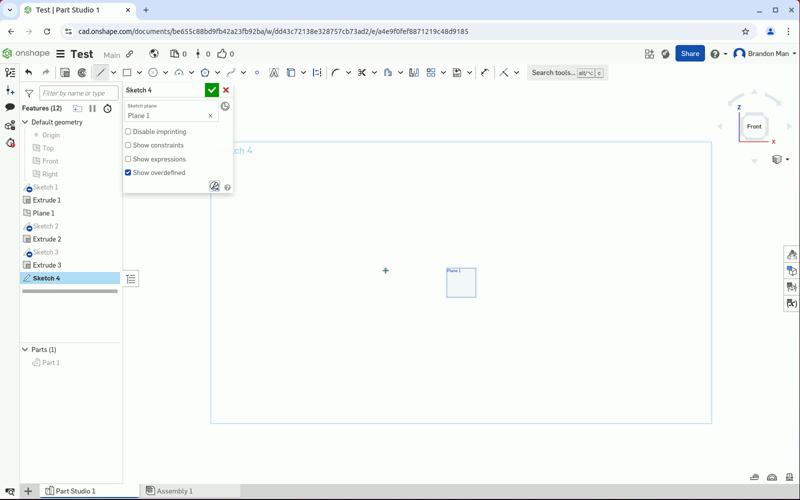
mouse_move(415, 270)
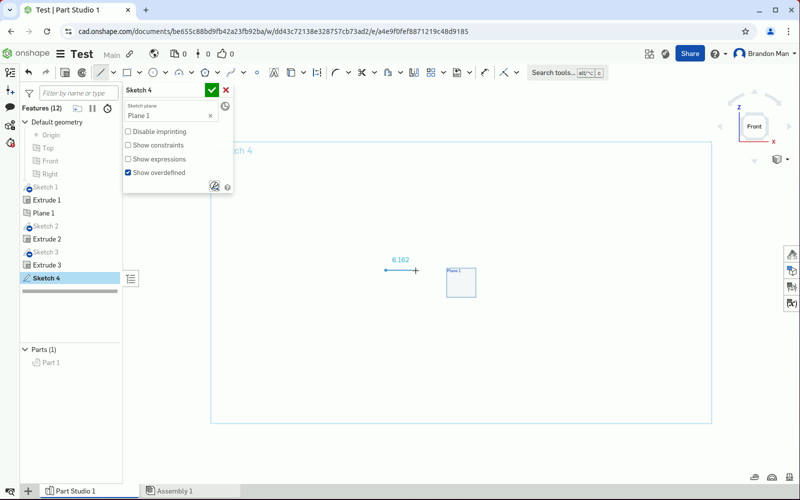
mouse_move(411, 270)
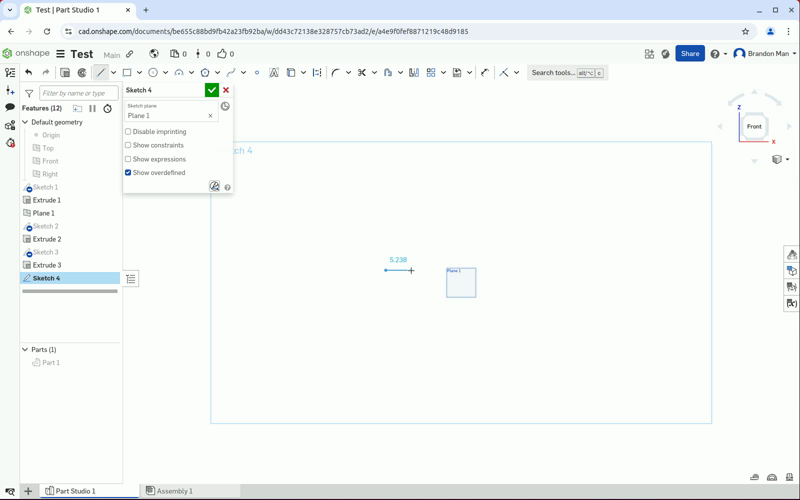
click(411, 270)
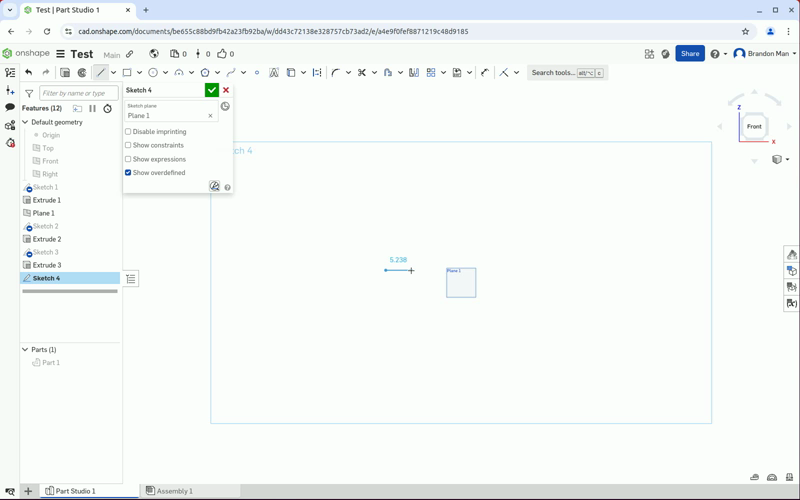
key_up(shift)
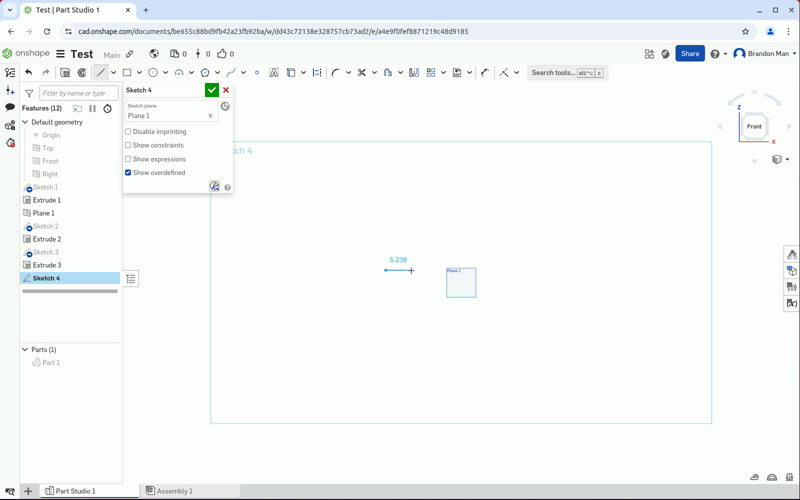
key(esc)
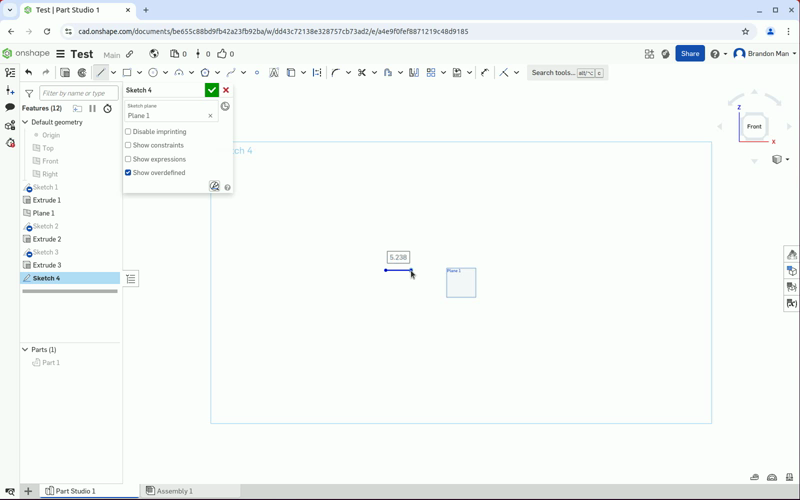
key(a)
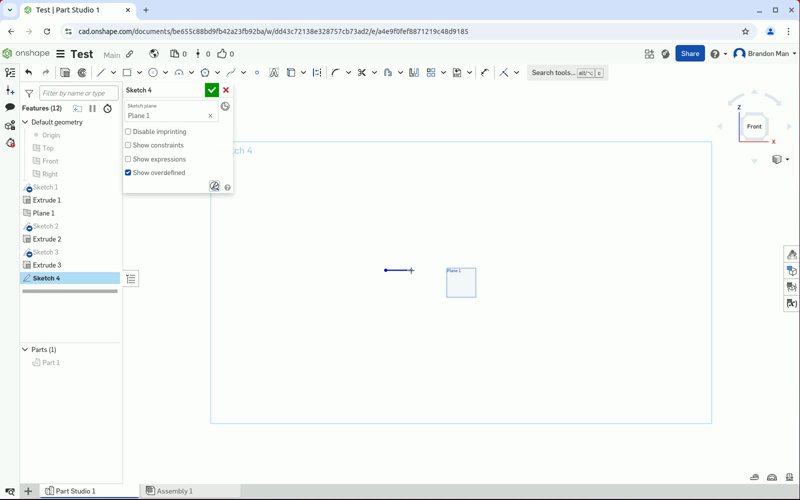
mouse_move(411, 270)
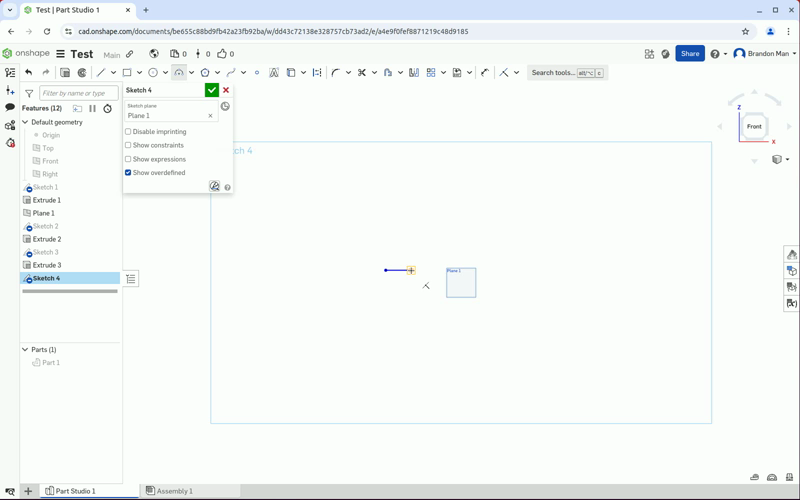
click(411, 270)
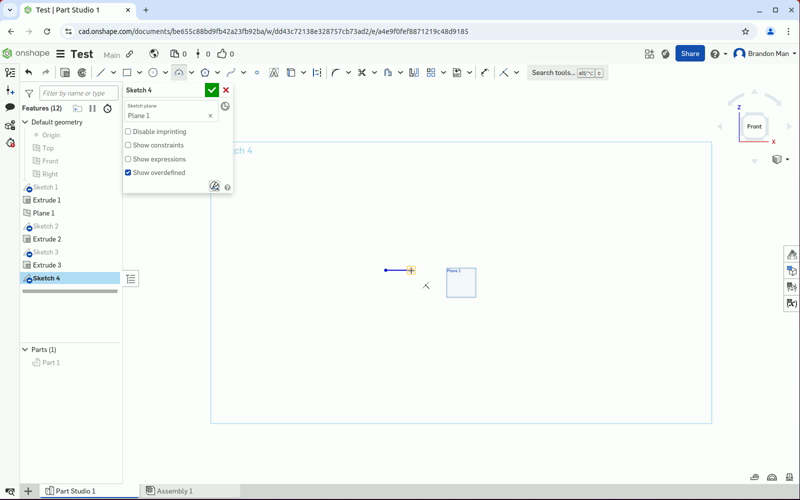
key_down(shift)
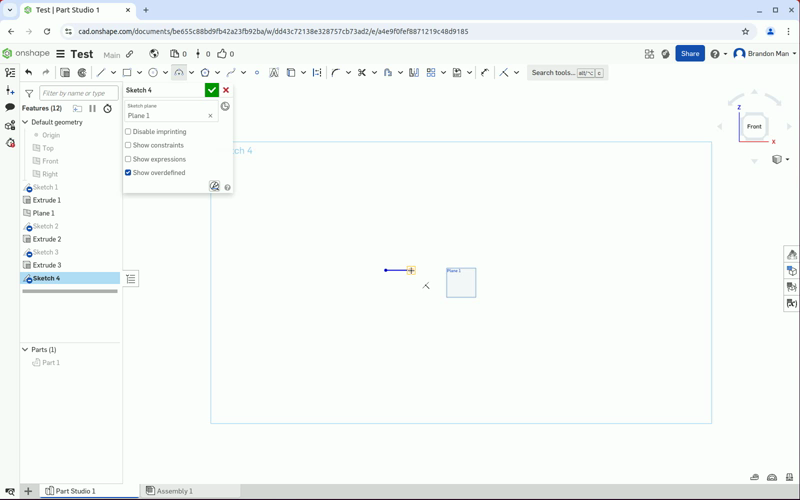
mouse_move(385, 244)
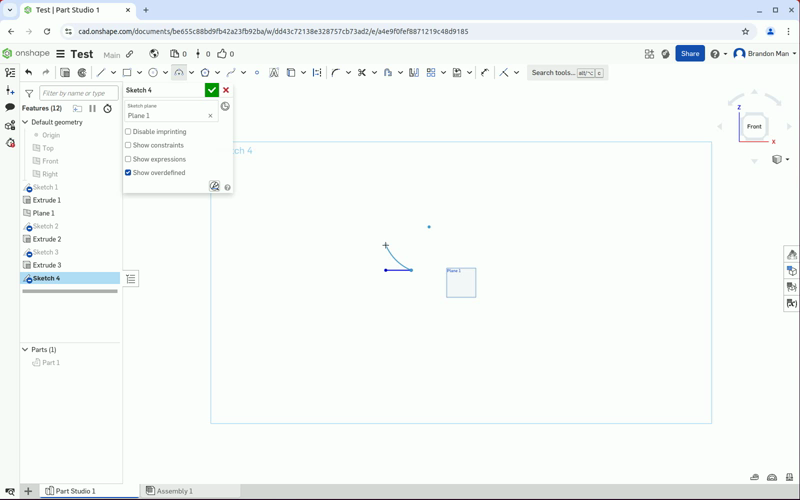
click(385, 244)
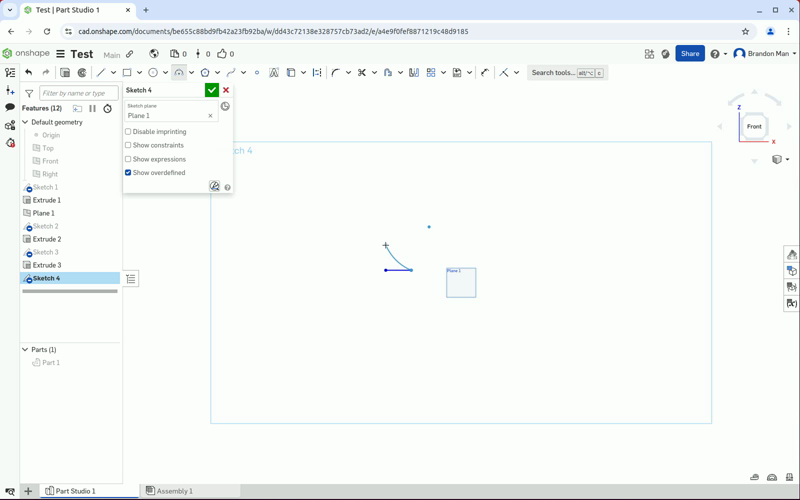
mouse_move(403, 252)
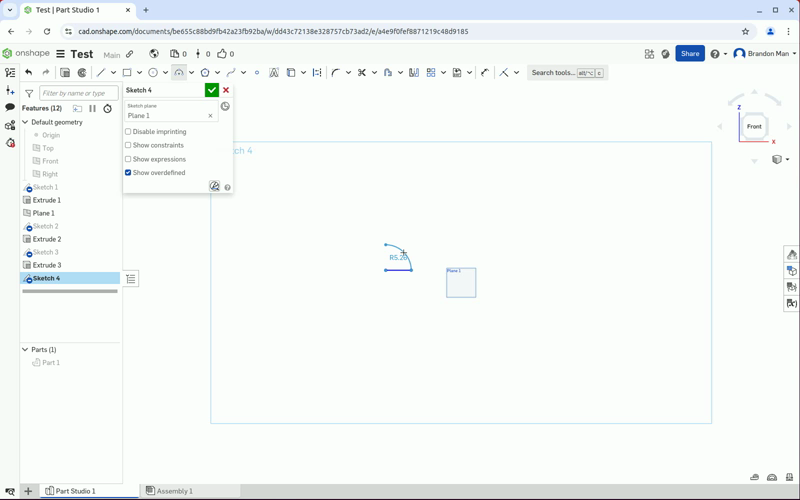
click(403, 252)
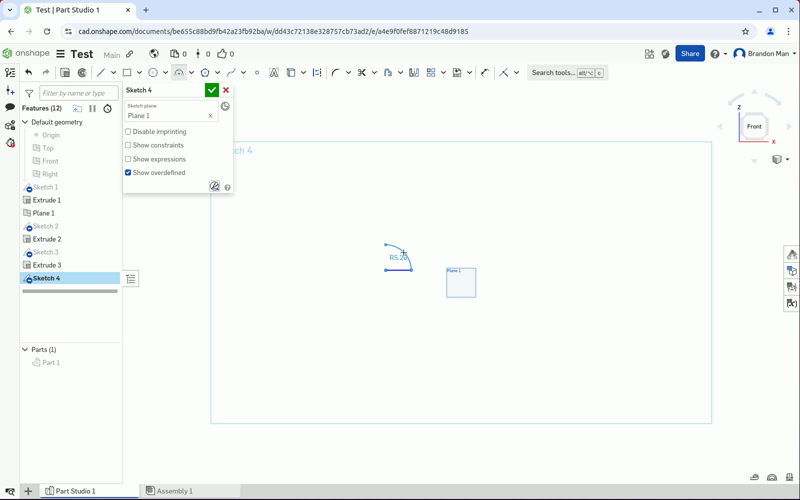
key_up(shift)
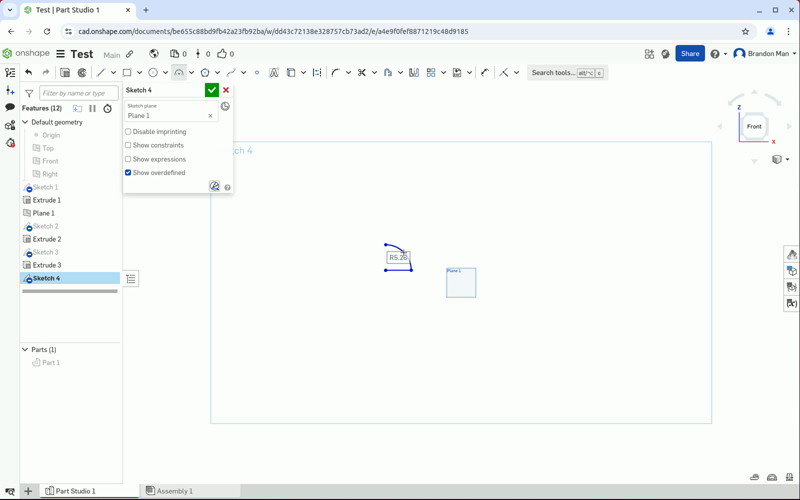
key(esc)
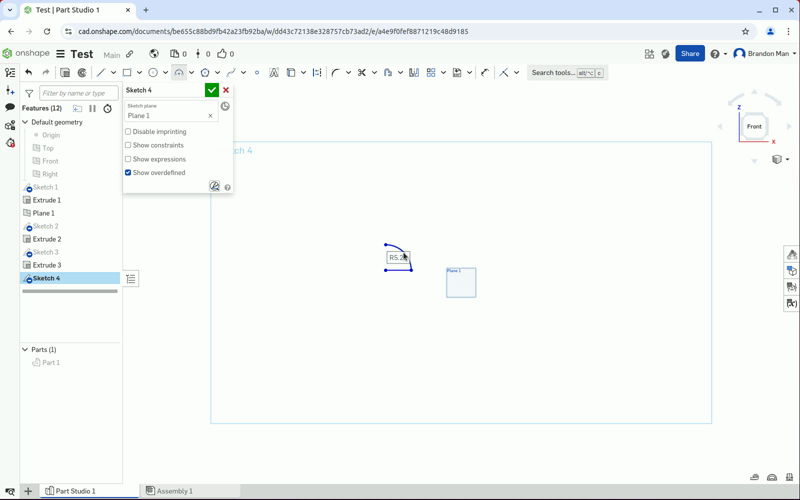
key(l)
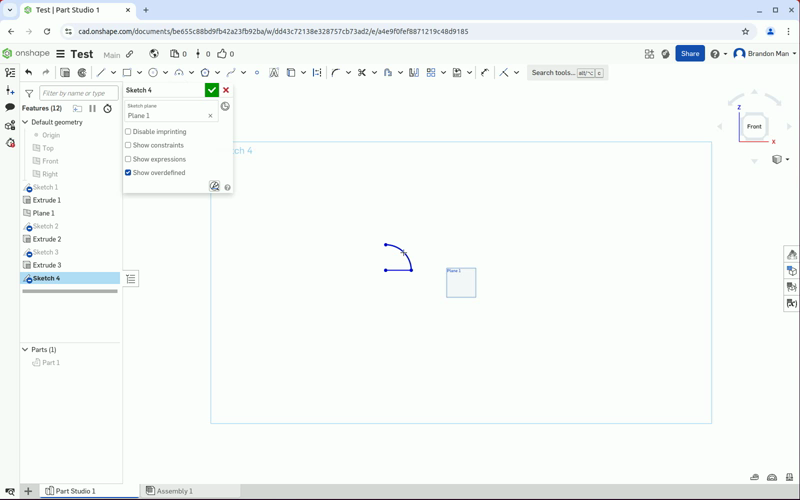
mouse_move(385, 244)
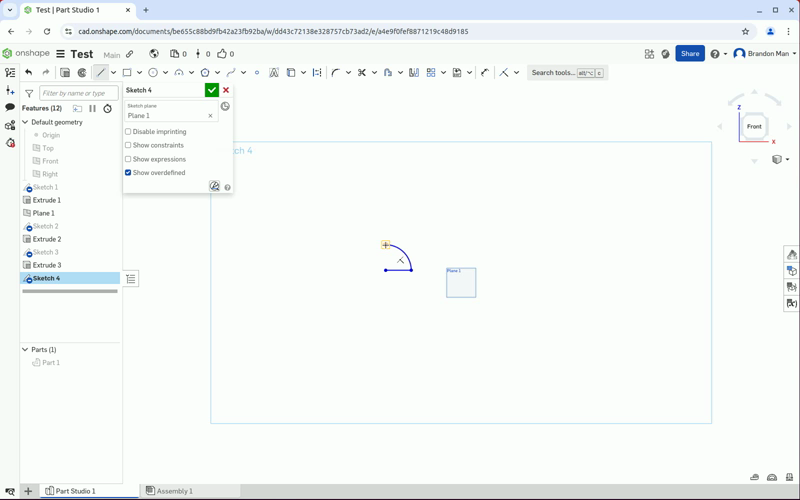
click(385, 244)
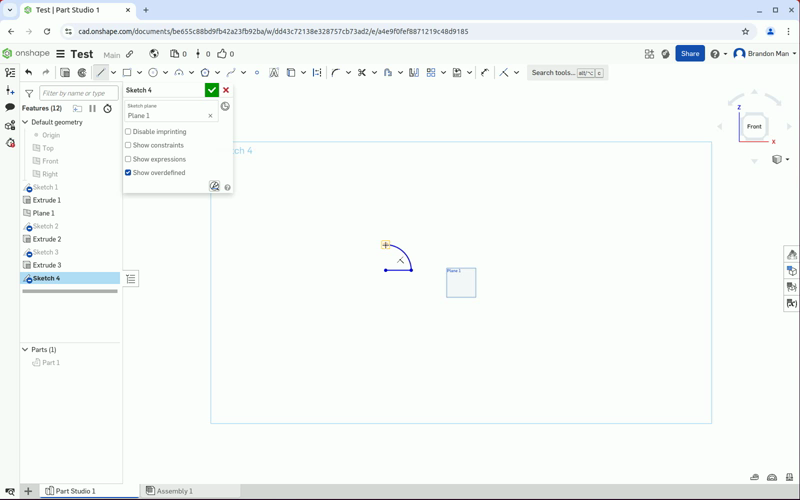
mouse_move(415, 244)
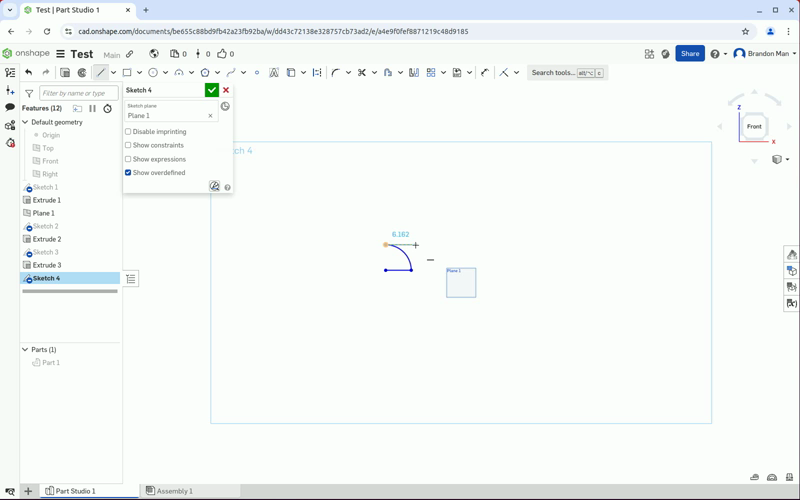
key_down(shift)
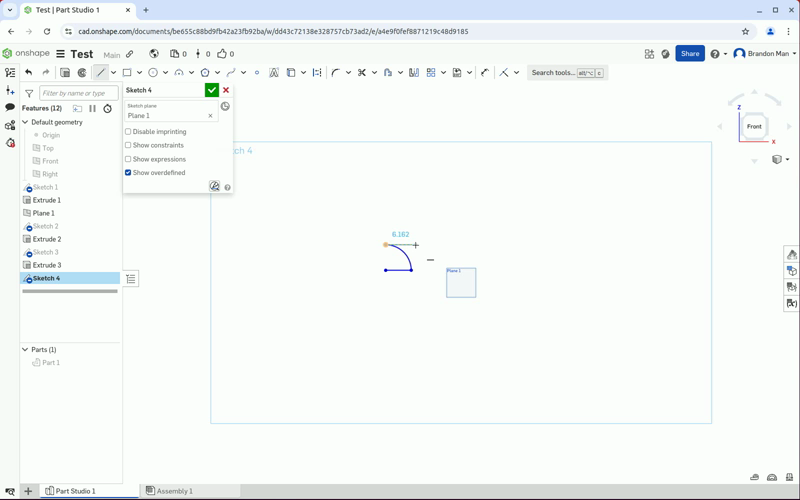
mouse_move(385, 270)
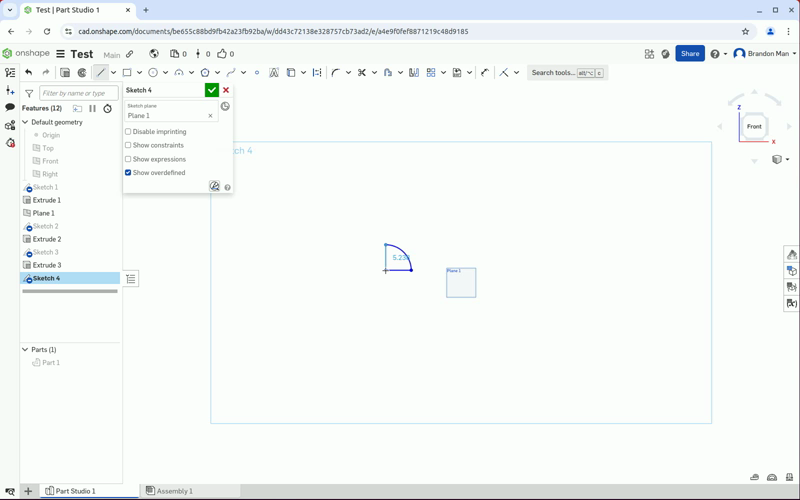
key_up(shift)
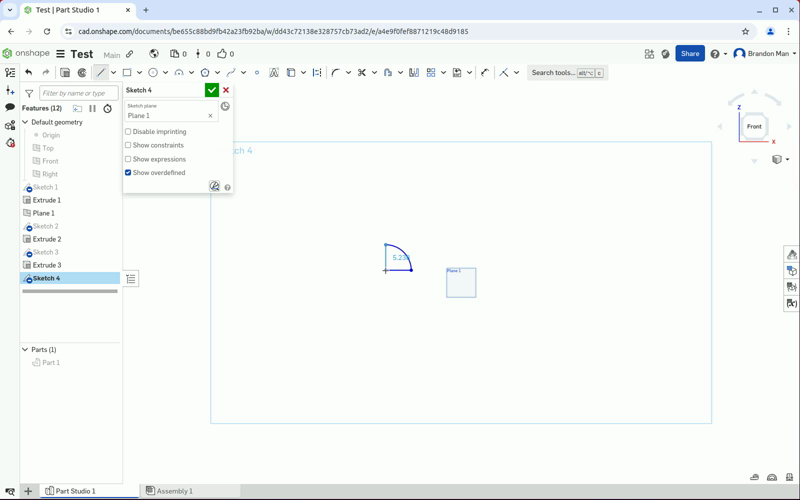
click(385, 270)
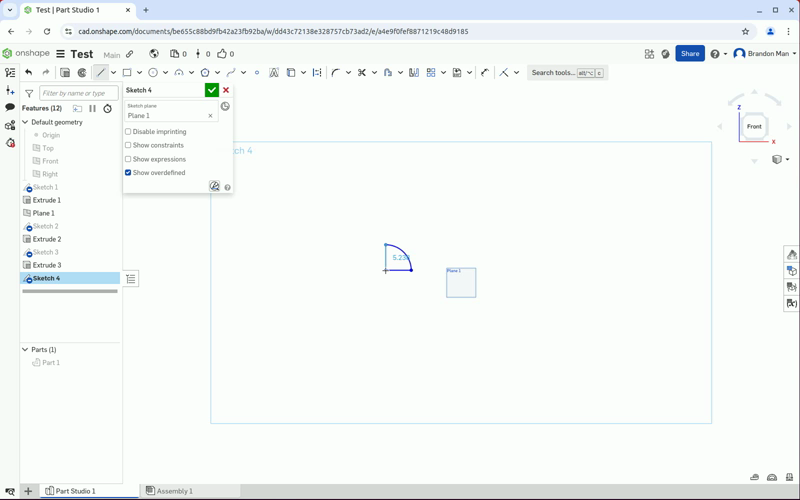
key(esc)
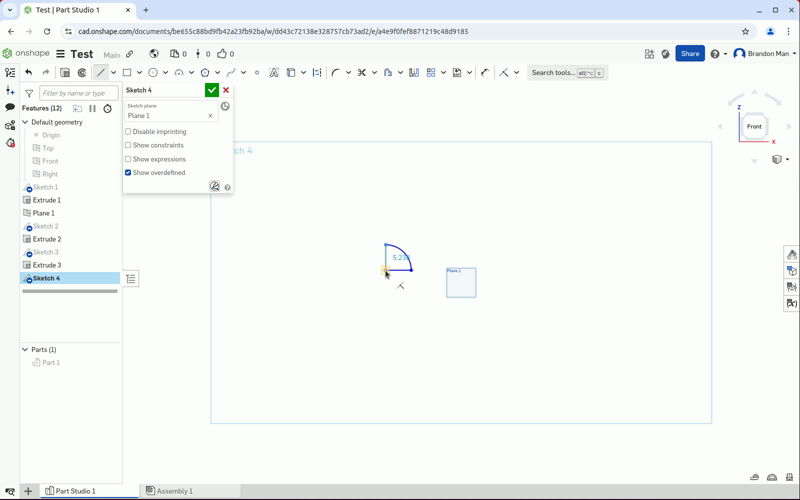
mouse_move(386, 260)
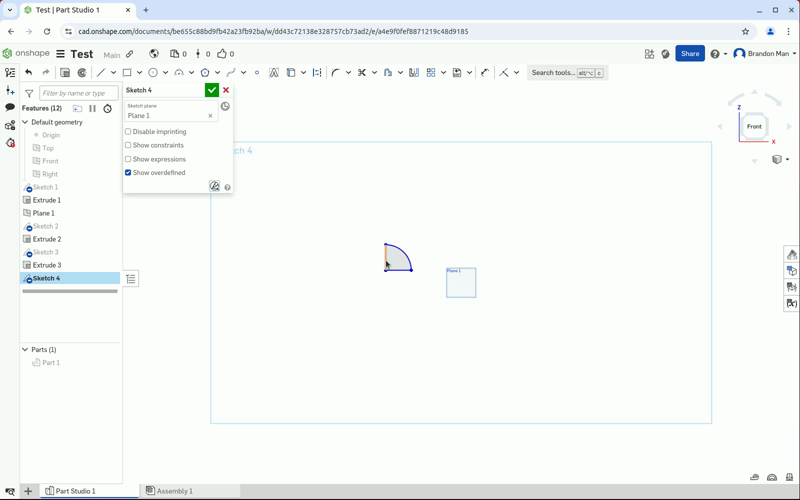
scroll(6)
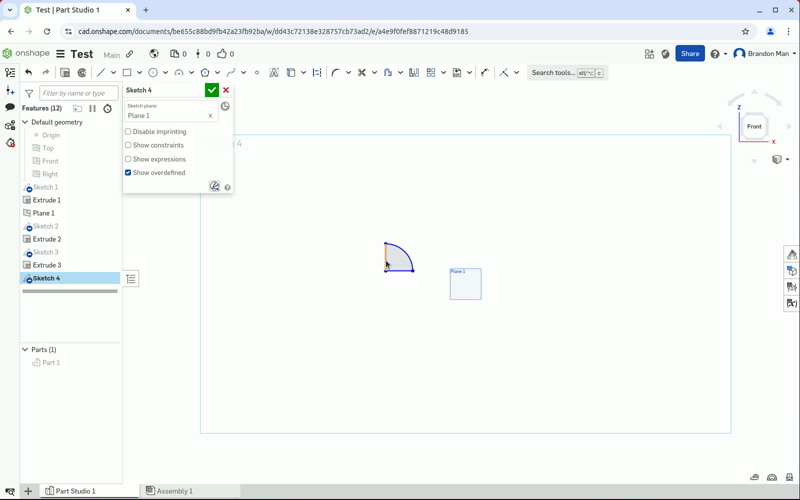
scroll(6)
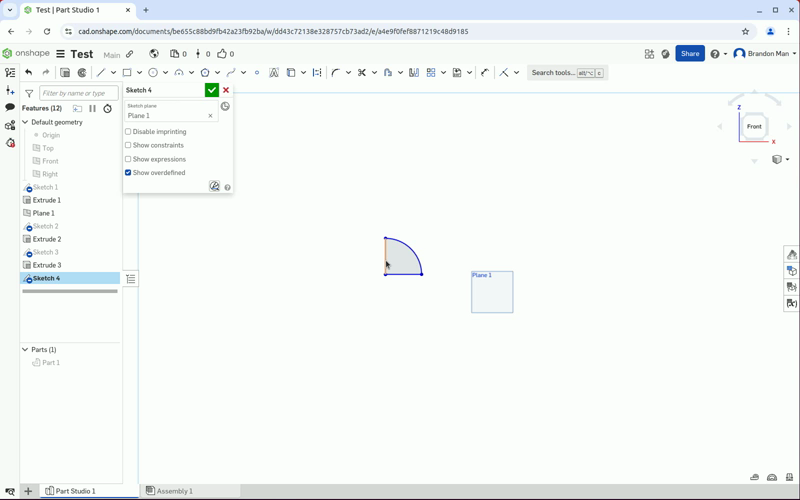
scroll(6)
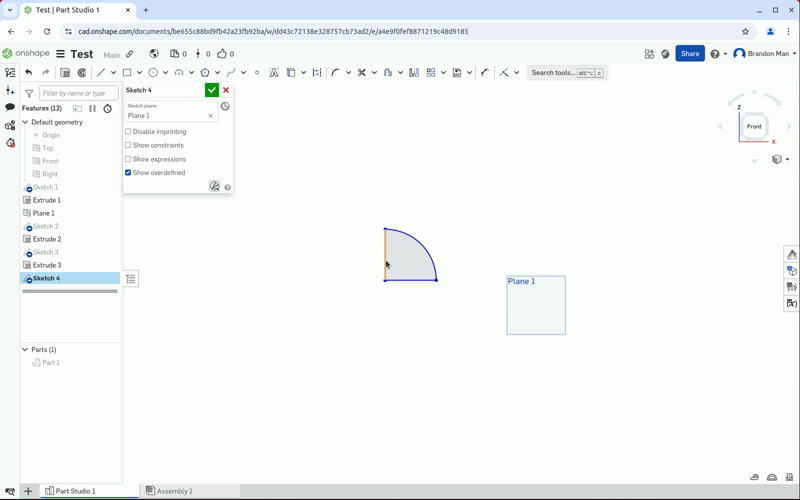
scroll(6)
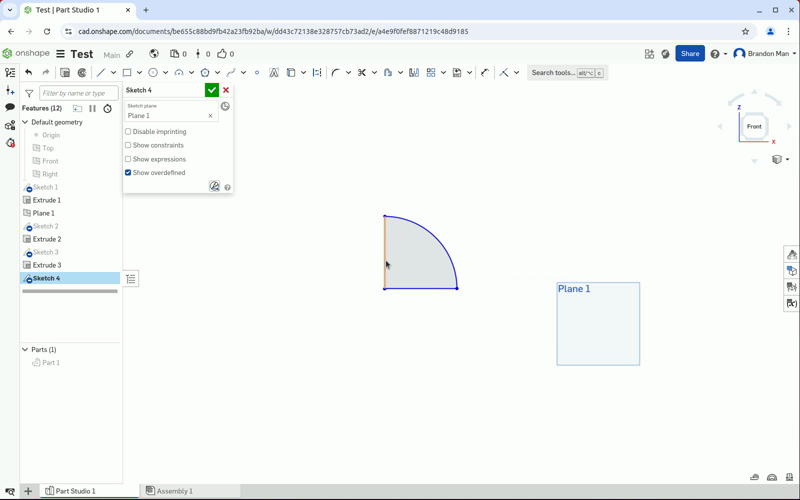
scroll(6)
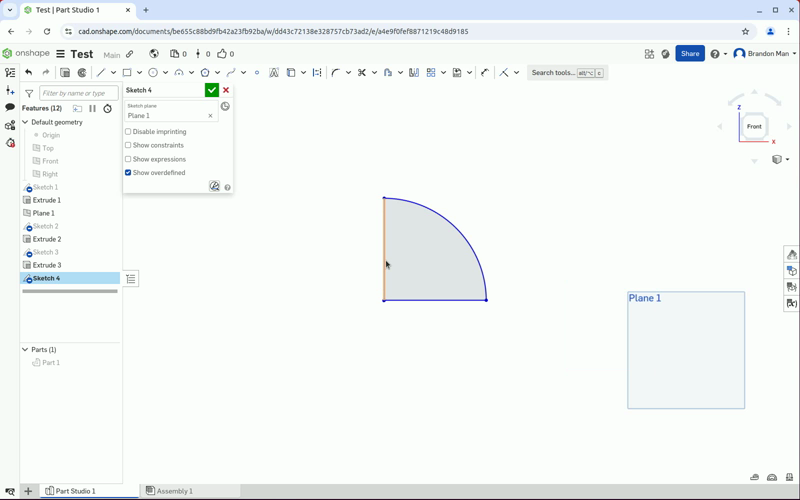
scroll(6)
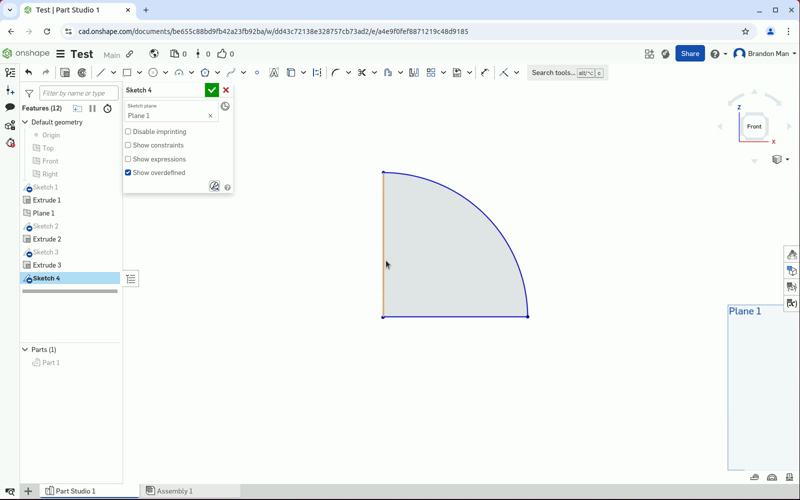
scroll(6)
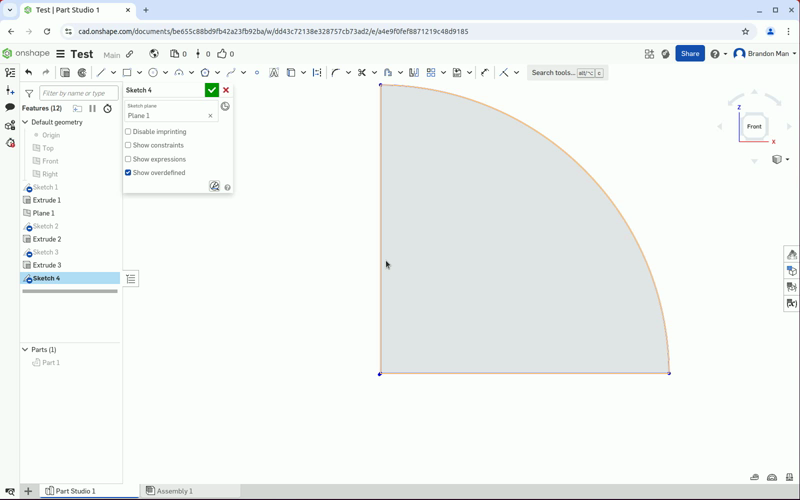
click(386, 260)
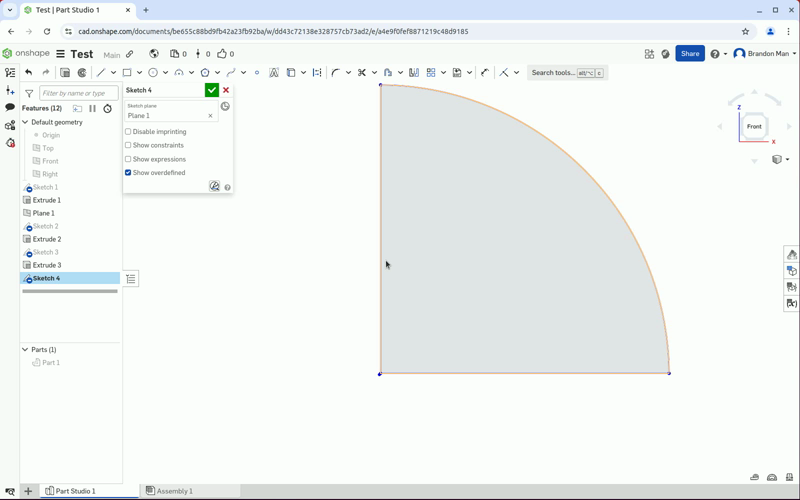
scroll(-6)
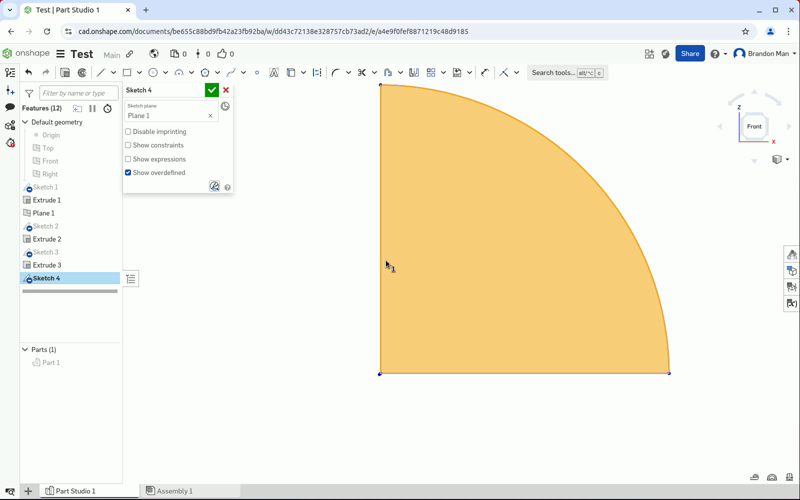
scroll(-6)
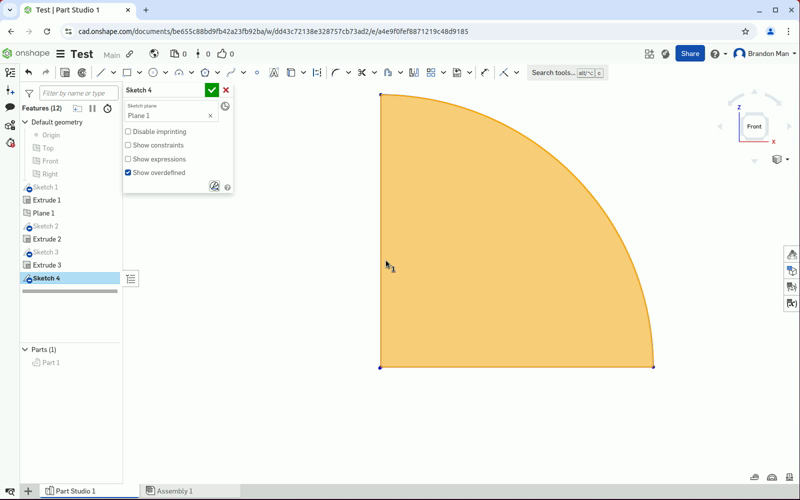
scroll(-6)
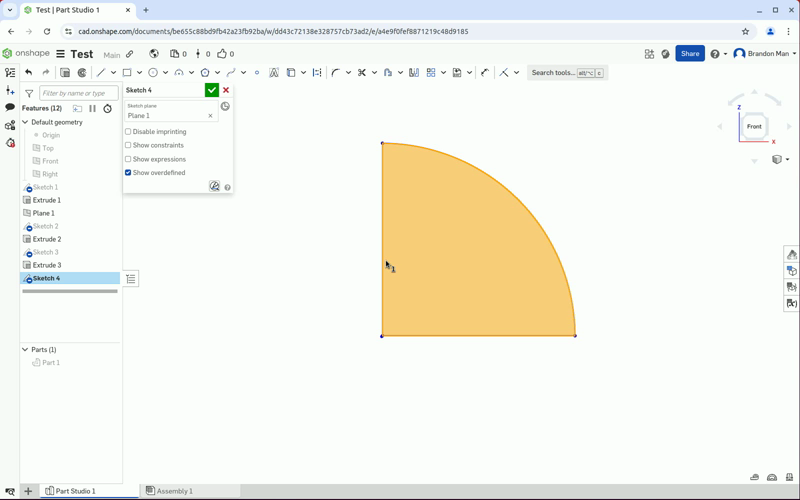
scroll(-6)
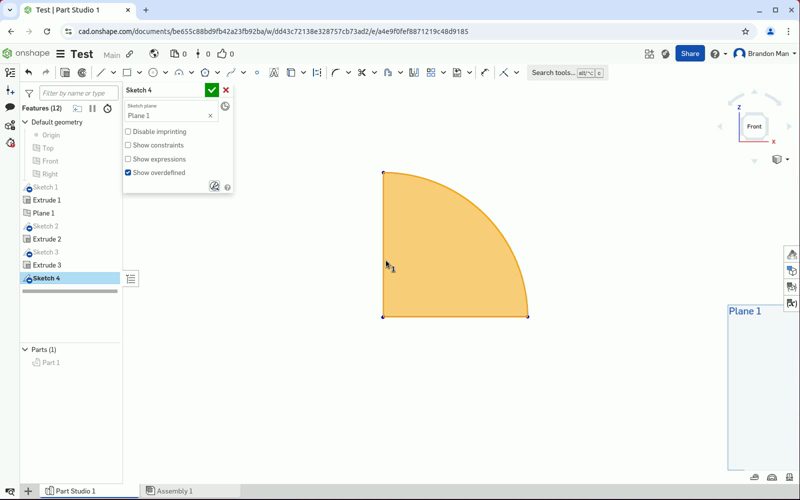
scroll(-6)
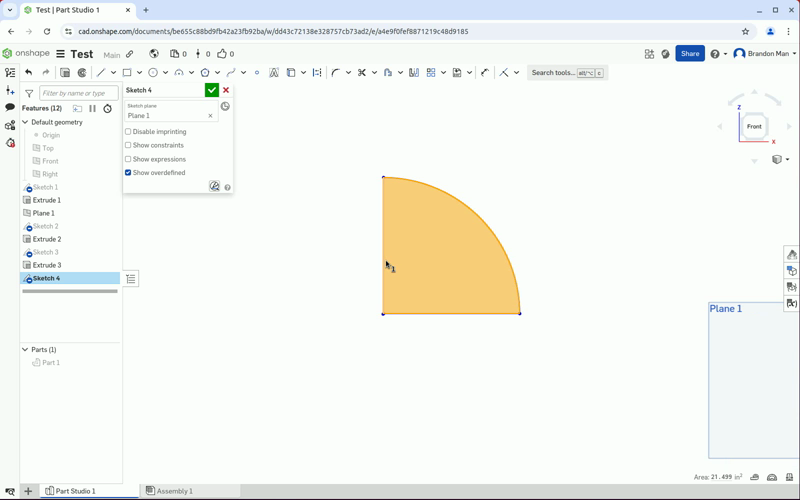
scroll(-6)
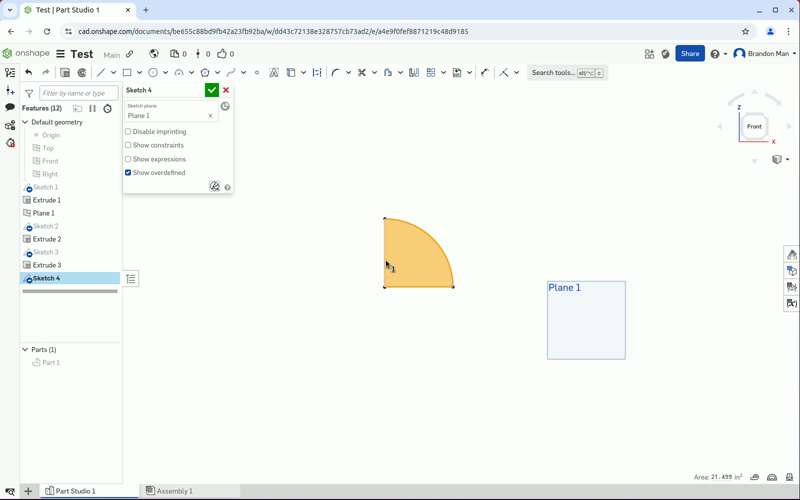
scroll(-6)
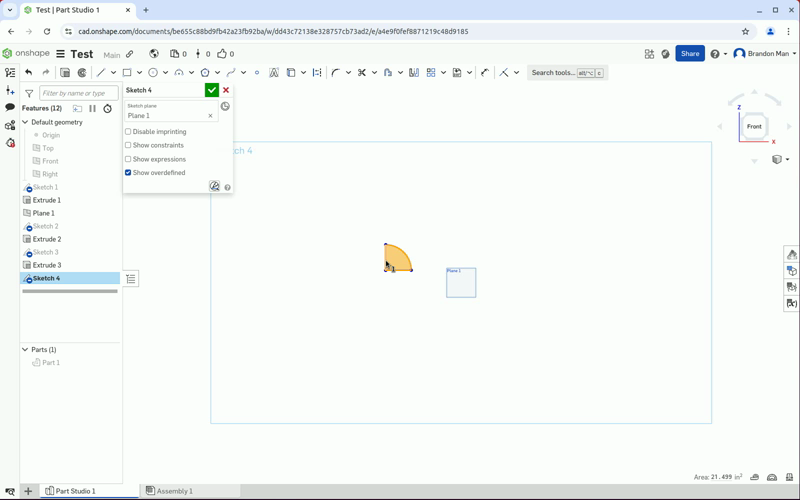
mouse_move(73, 352)
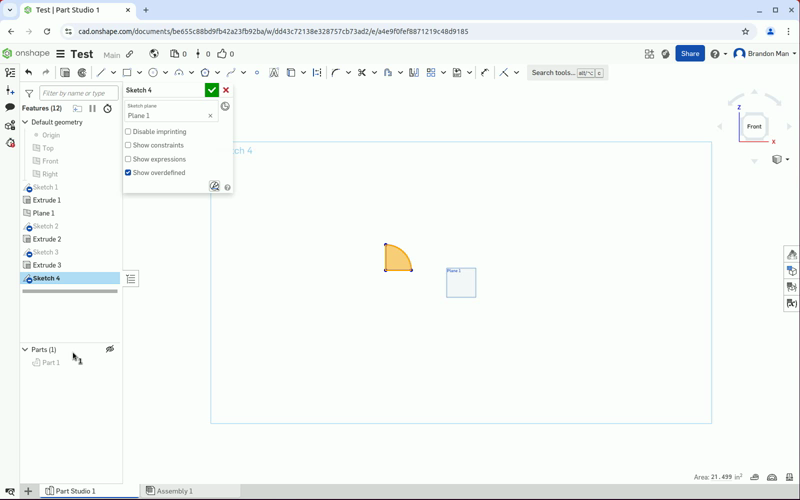
key(shift+y)
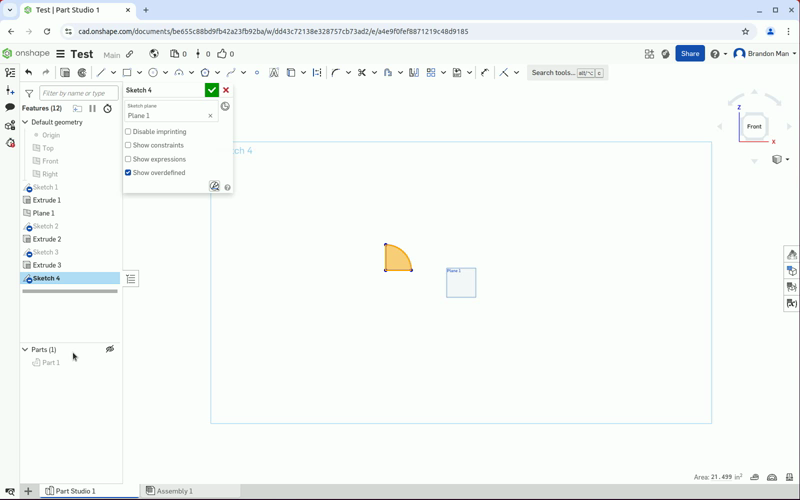
key(shift+e)
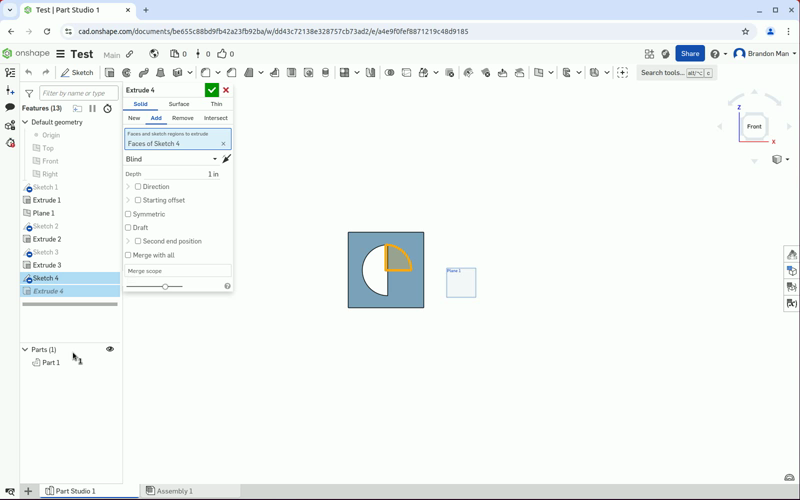
mouse_move(143, 106)
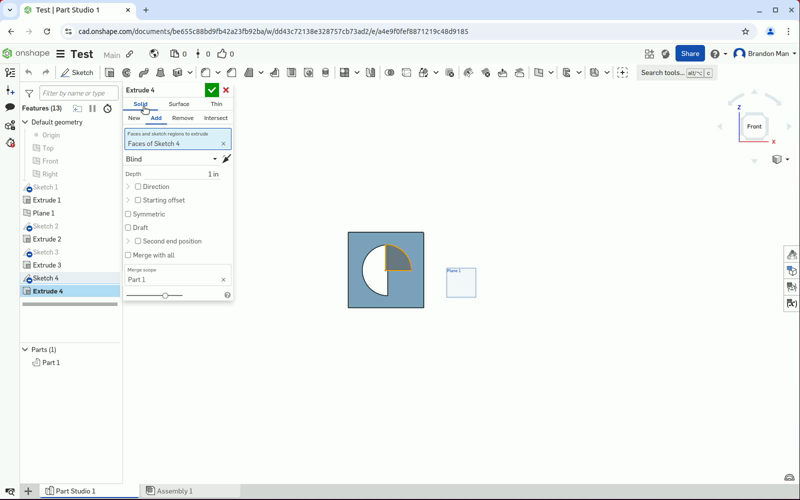
click(143, 106)
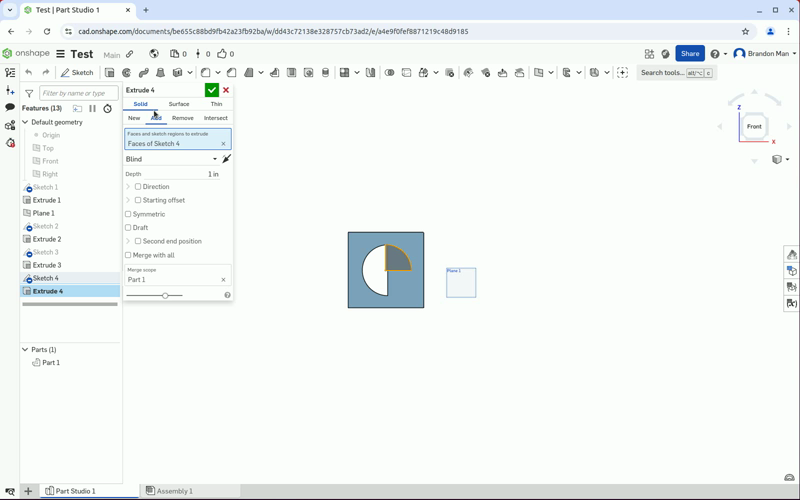
mouse_move(186, 120)
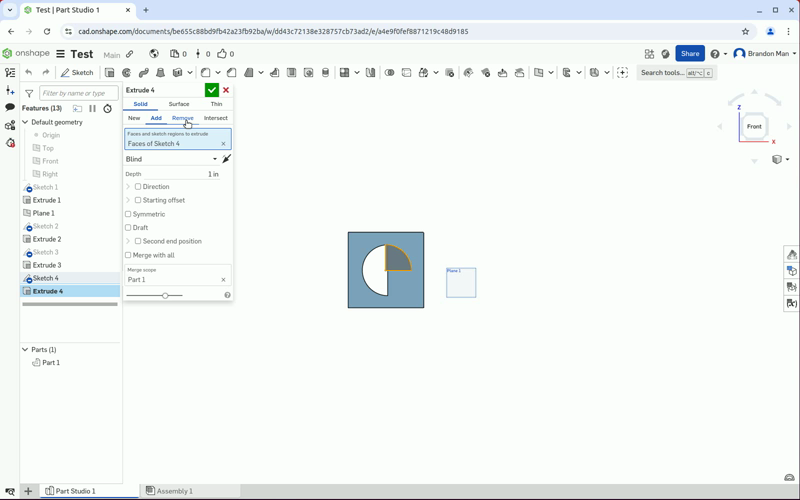
click(186, 120)
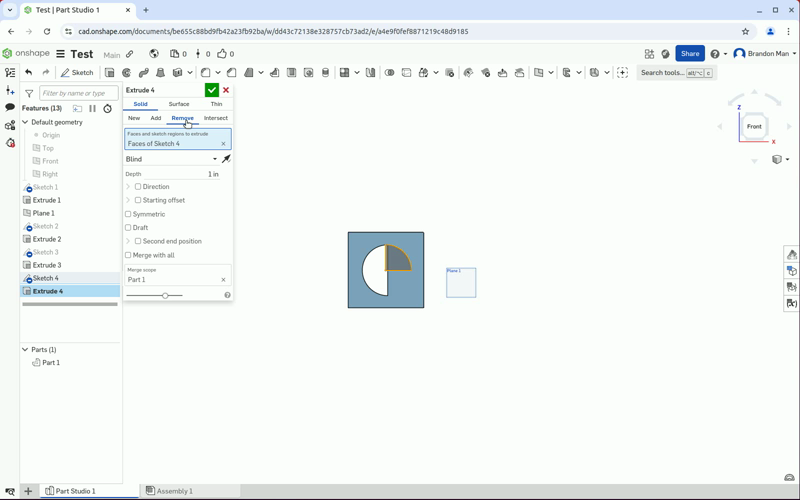
key(tab, 4)
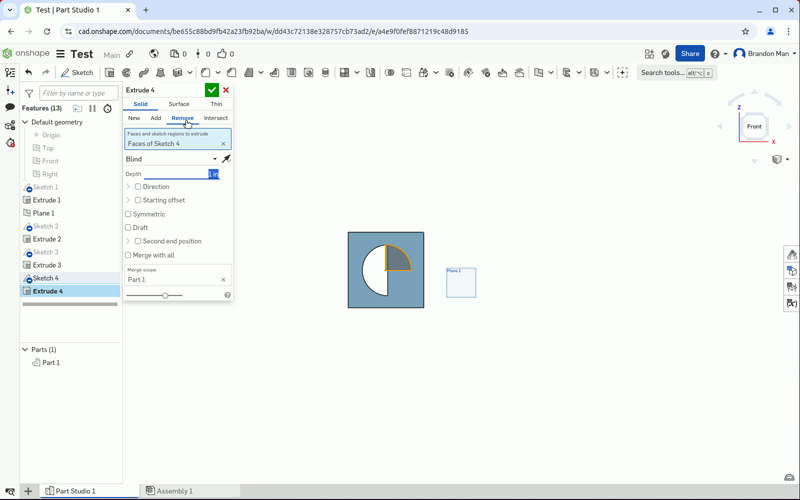
text(15.405)
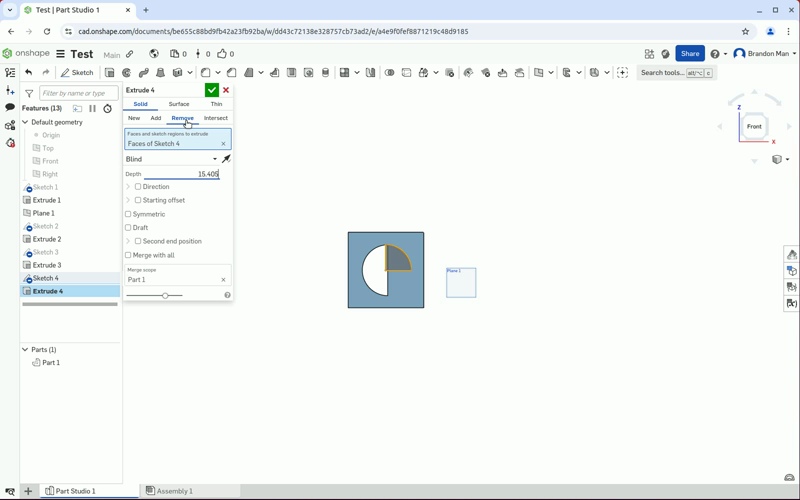
key(tab, 6)
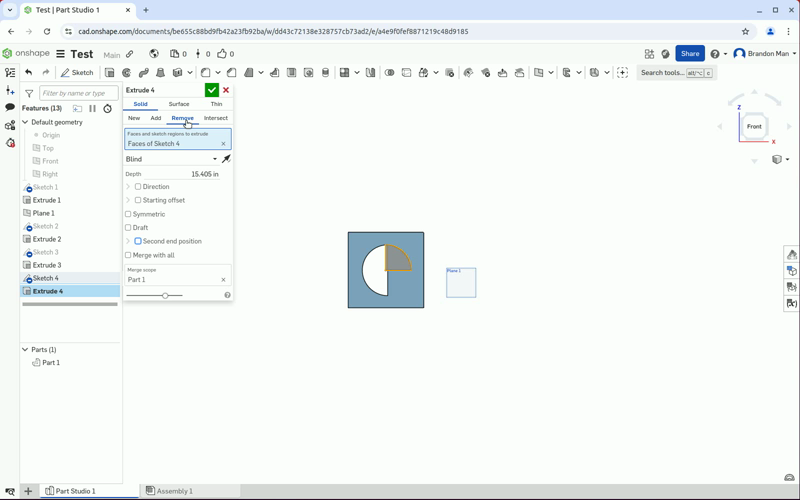
key(space)
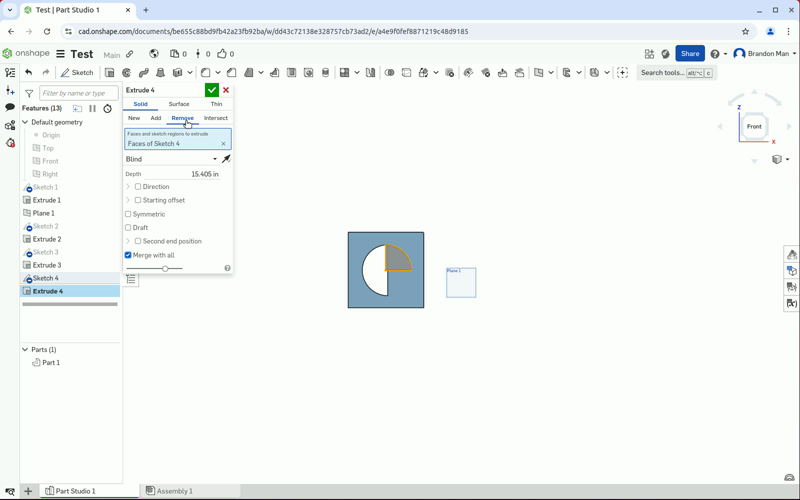
key(enter)
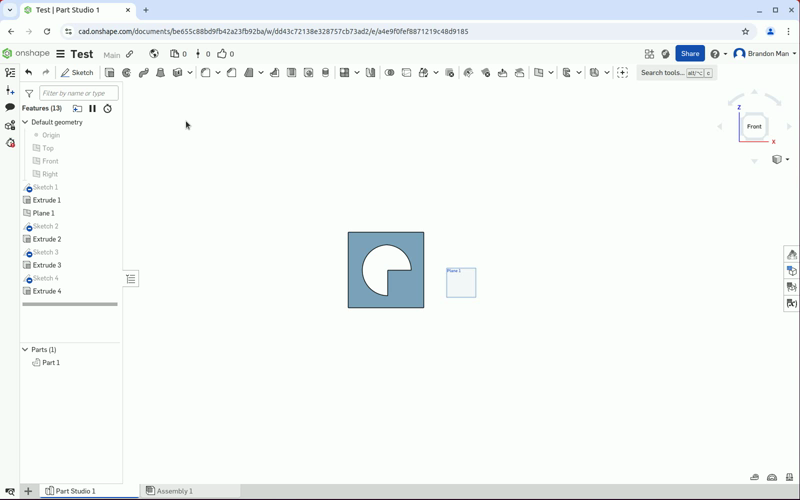
key(shift+h)
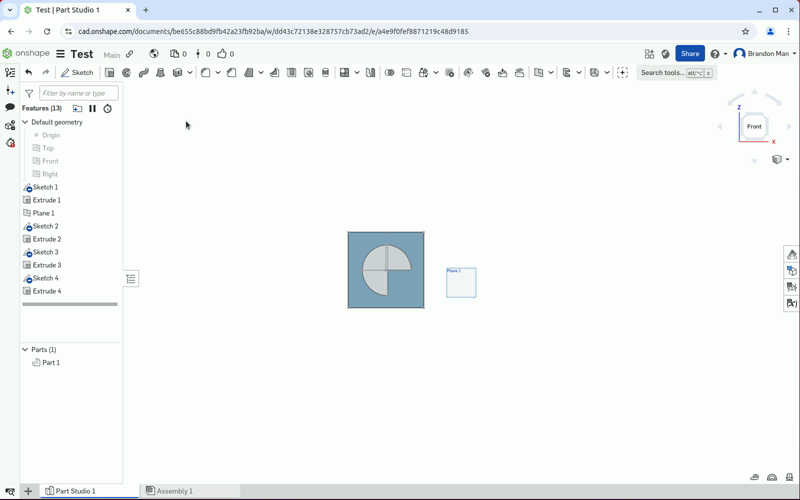
key(shift+h)
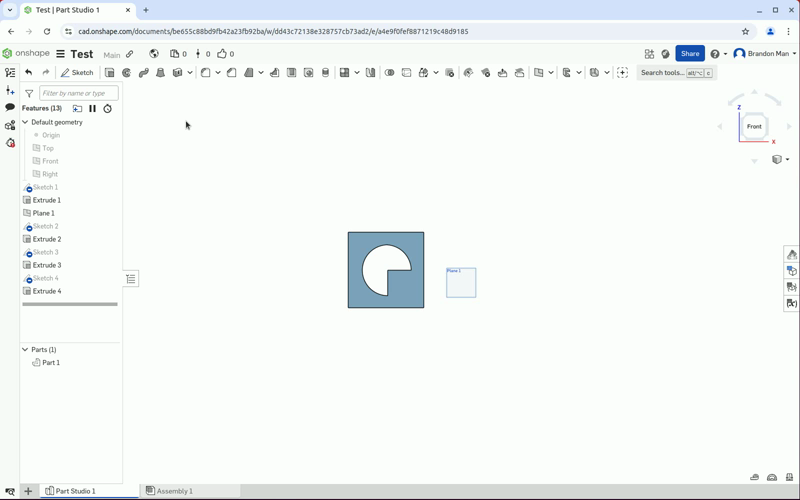
mouse_move(73, 189)
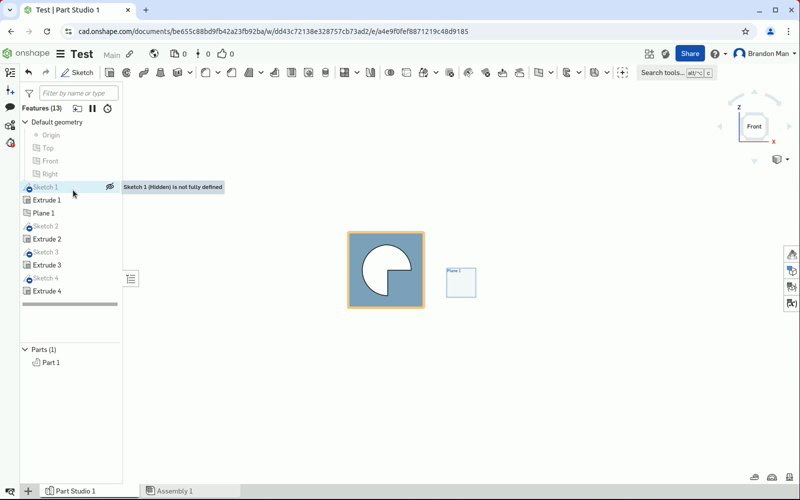
click(73, 189)
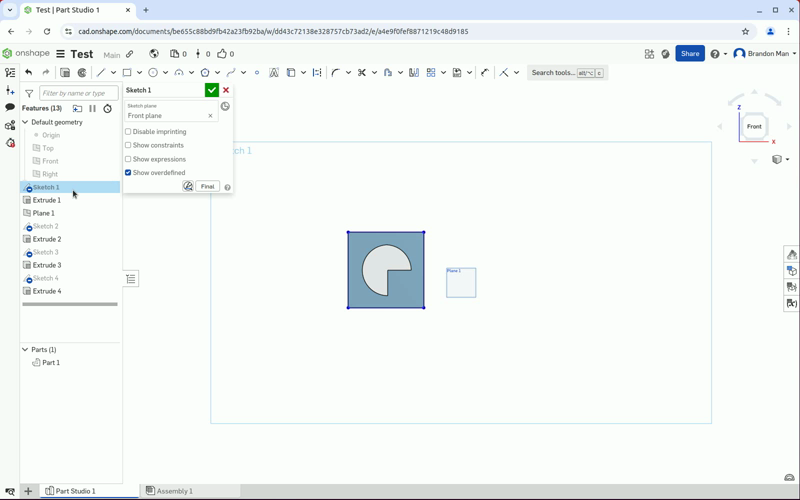
mouse_move(229, 92)
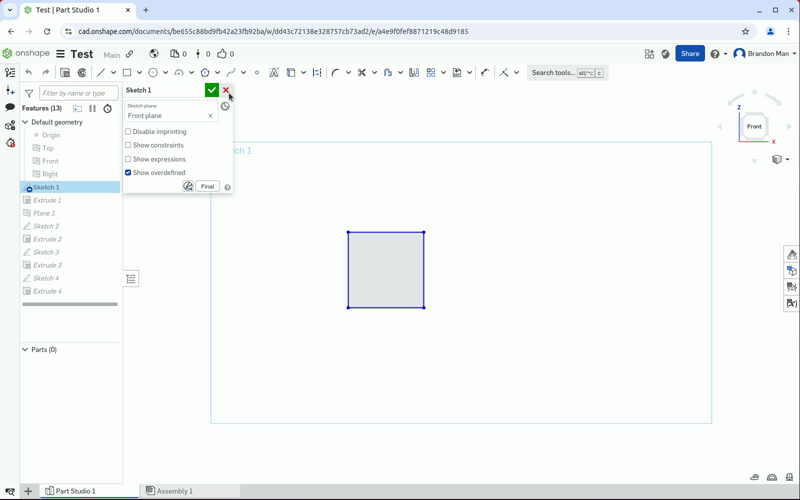
click(229, 92)
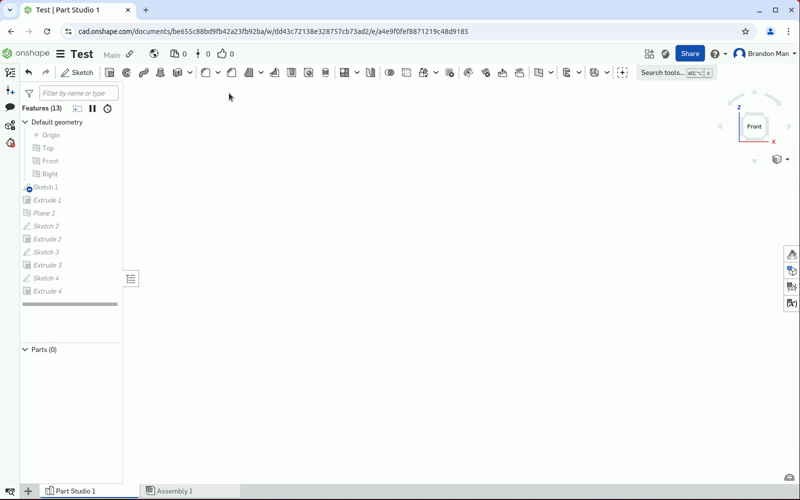
key(shift+s)
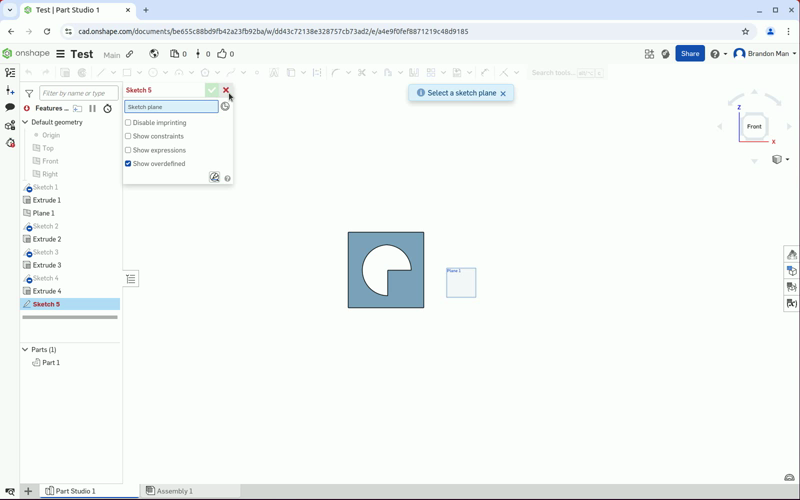
mouse_move(73, 215)
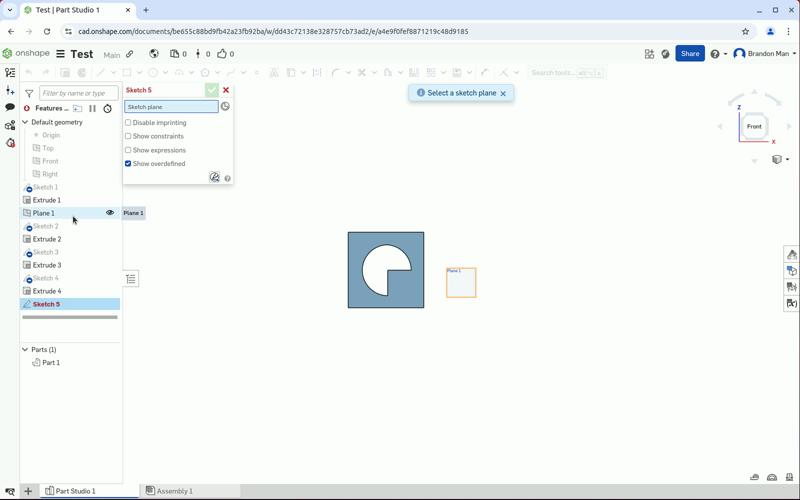
click(73, 215)
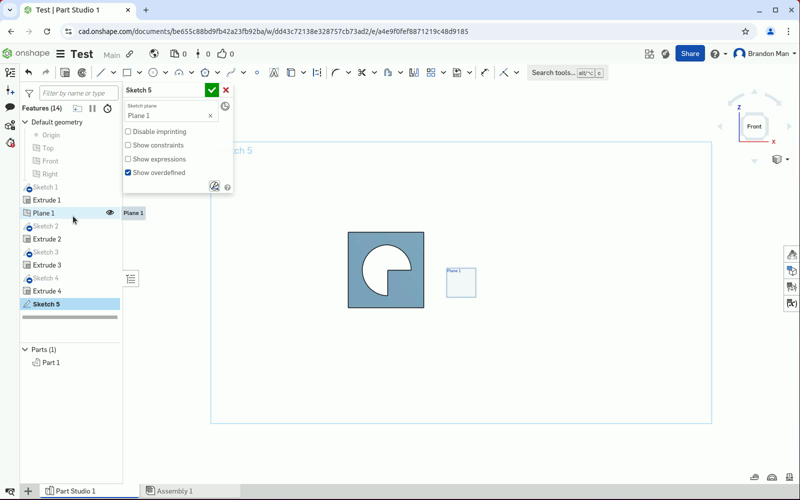
mouse_move(73, 352)
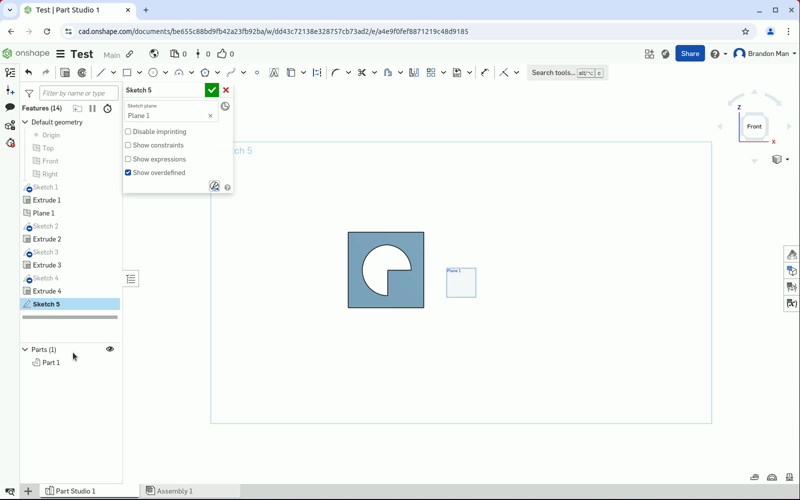
key(y)
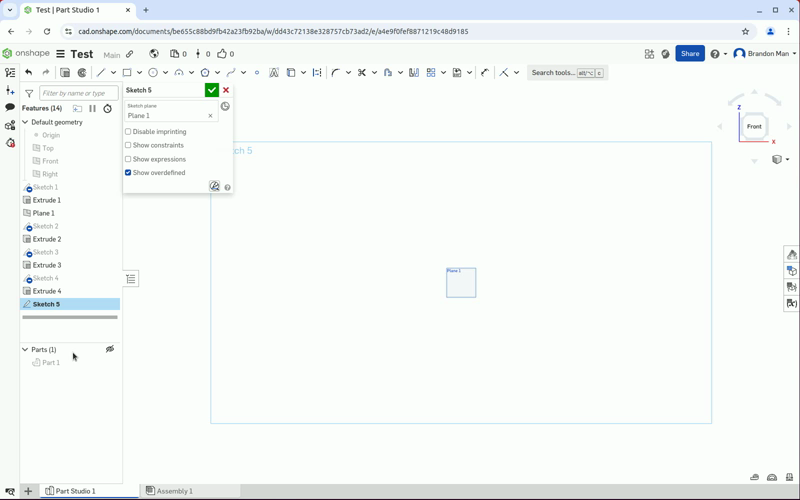
key(a)
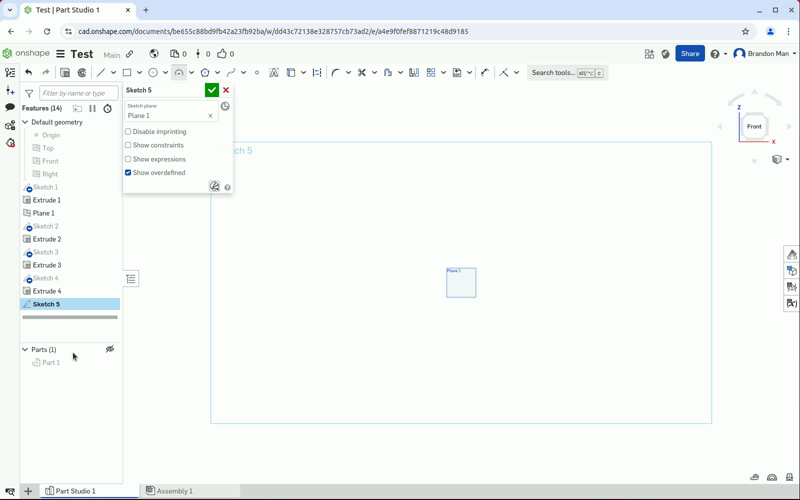
key_down(shift)
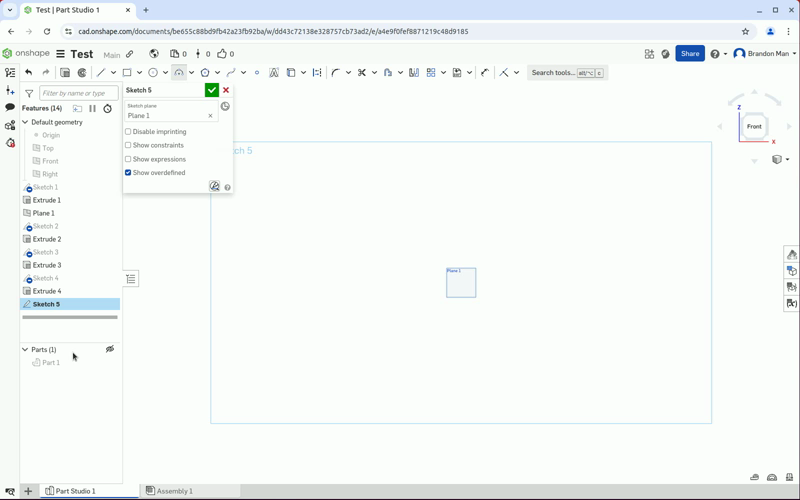
mouse_move(385, 293)
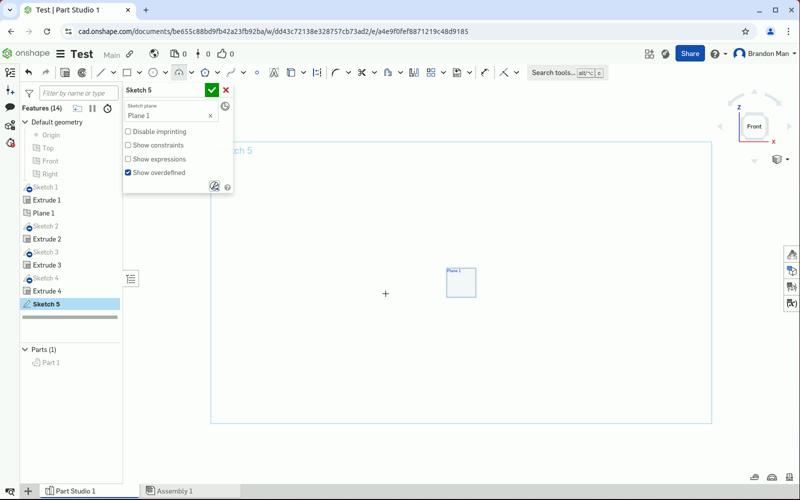
click(385, 293)
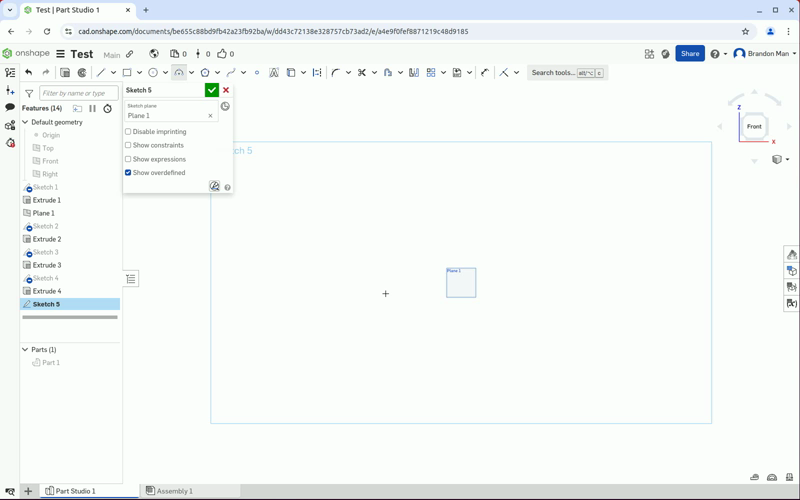
key_up(shift)
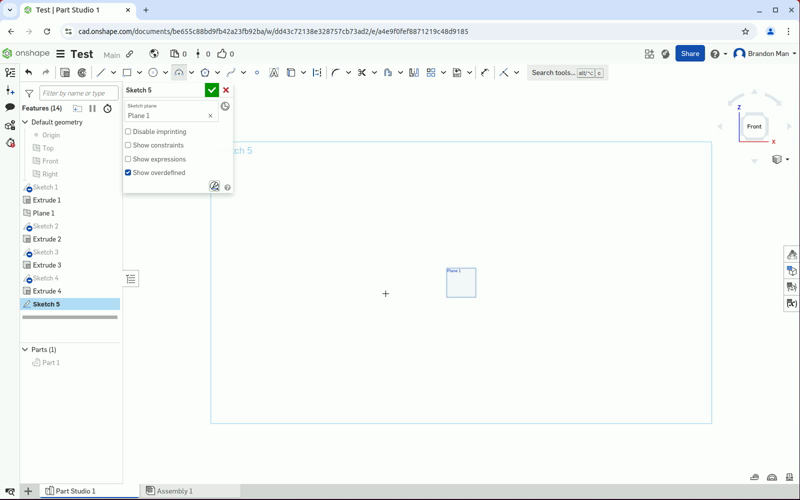
key_down(shift)
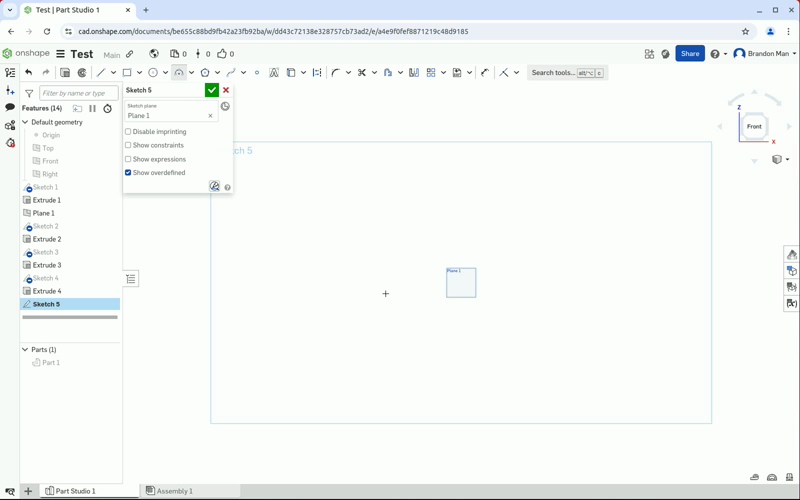
mouse_move(411, 267)
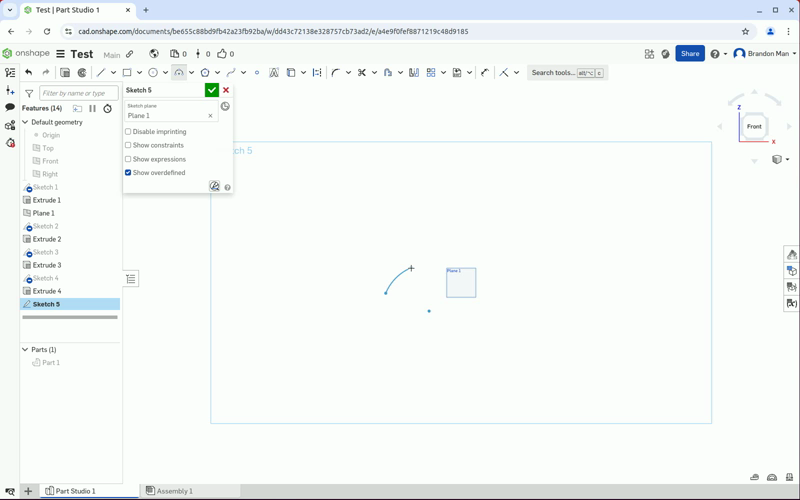
click(411, 267)
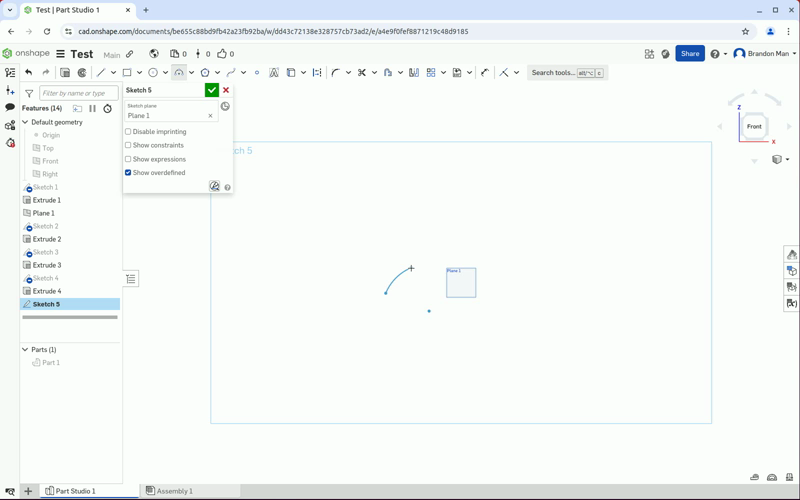
mouse_move(403, 285)
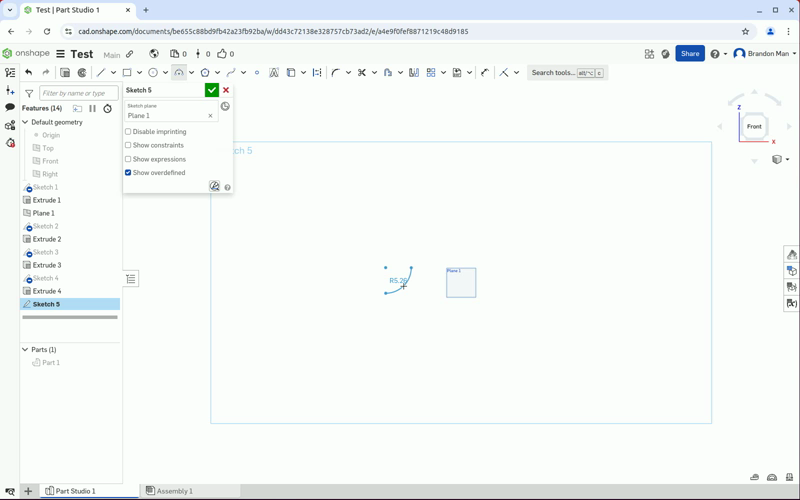
click(403, 285)
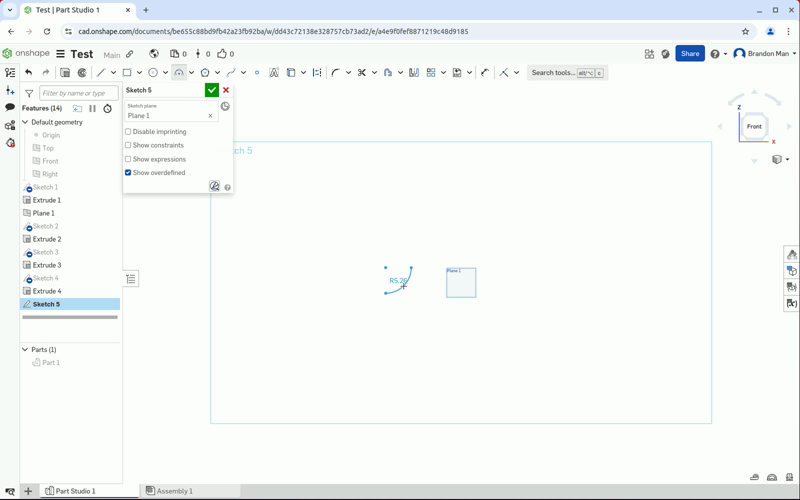
key_up(shift)
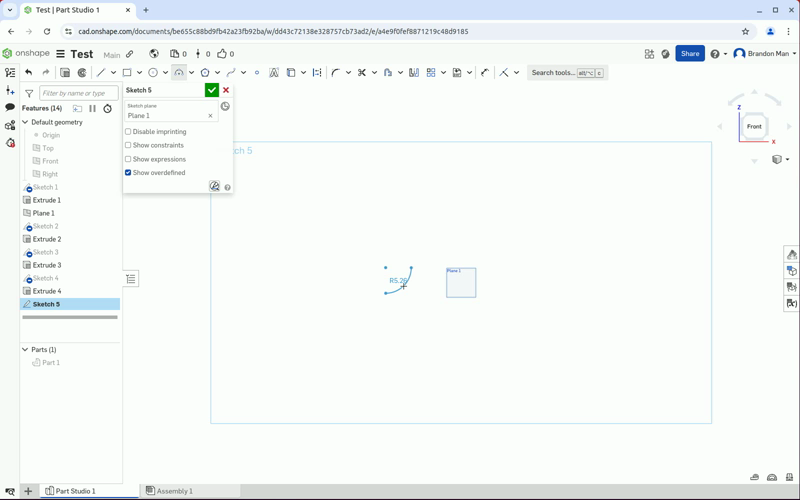
key(esc)
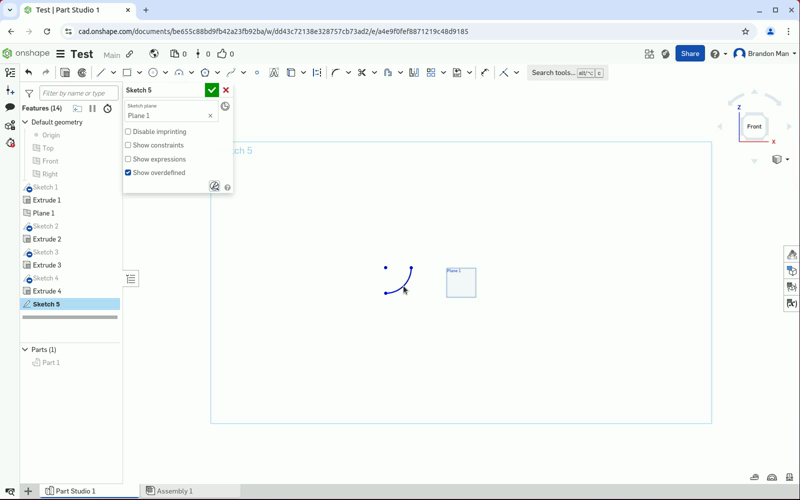
key(l)
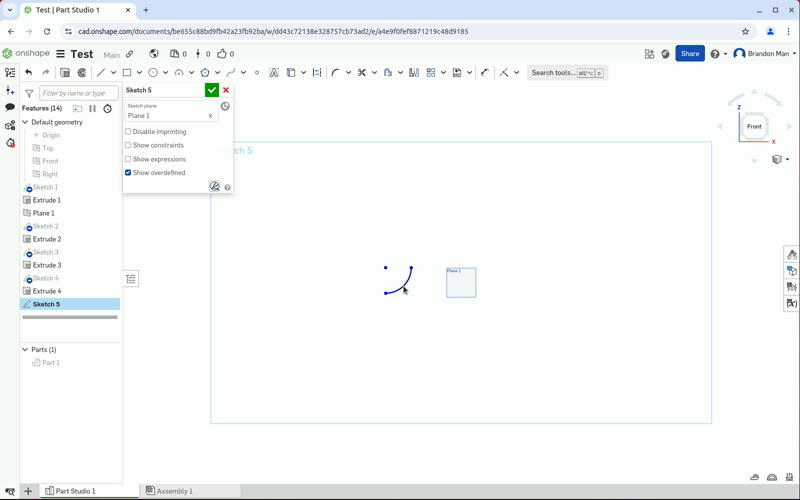
mouse_move(411, 267)
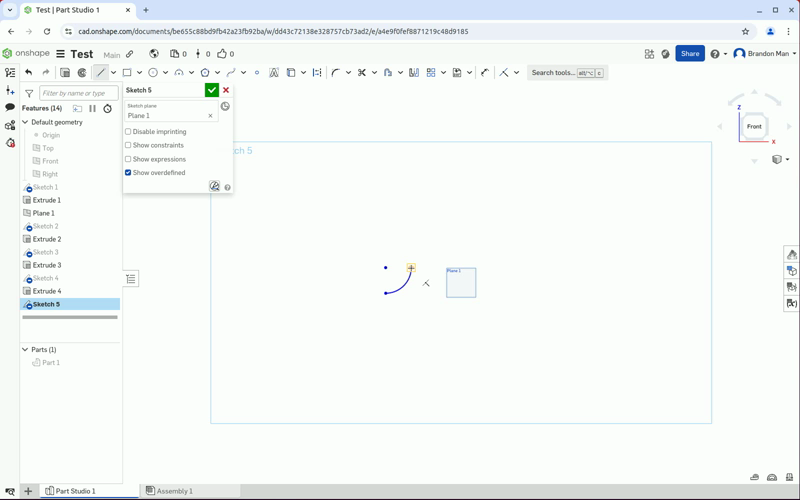
click(411, 267)
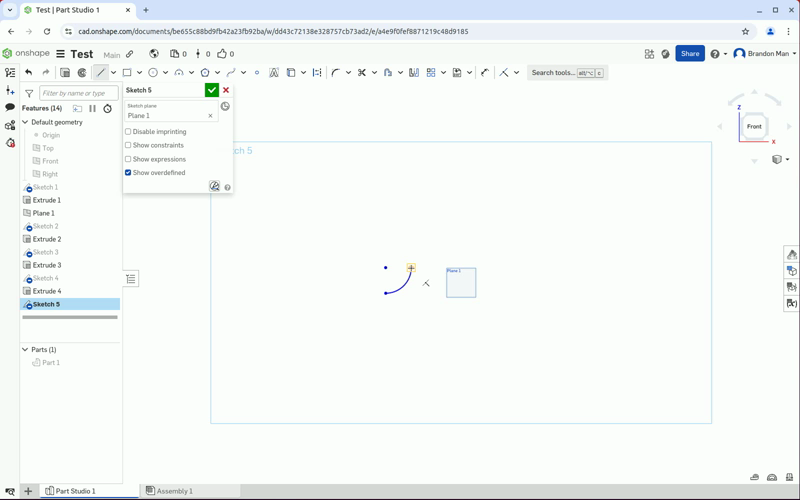
key_down(shift)
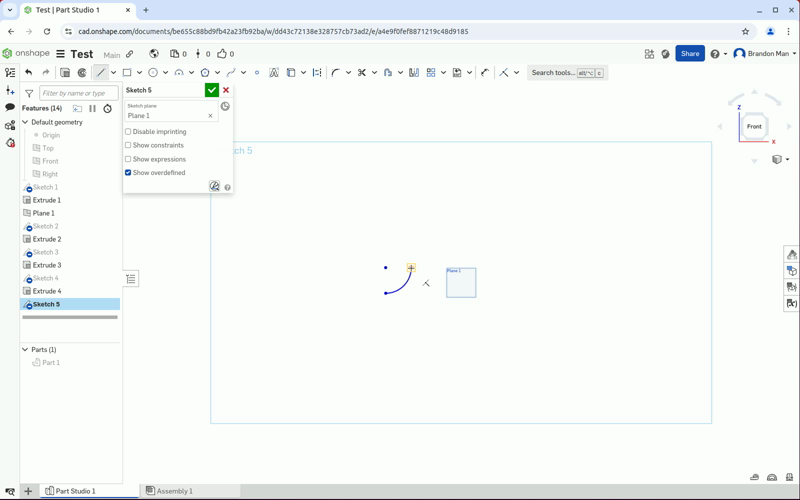
mouse_move(441, 267)
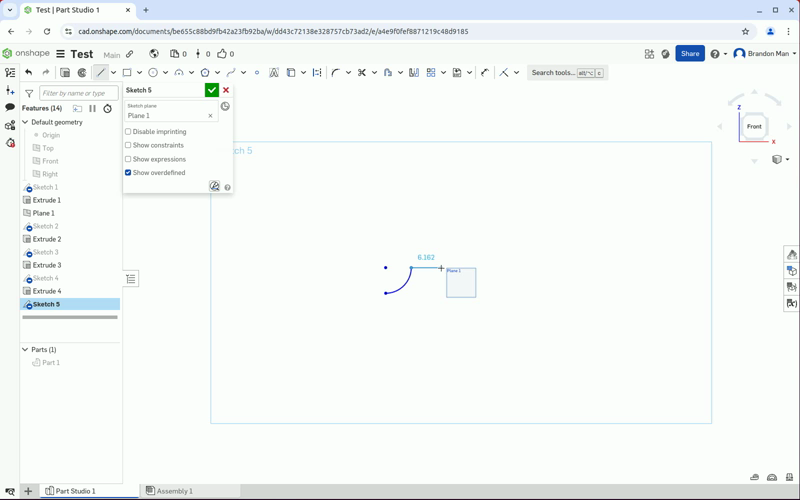
mouse_move(385, 267)
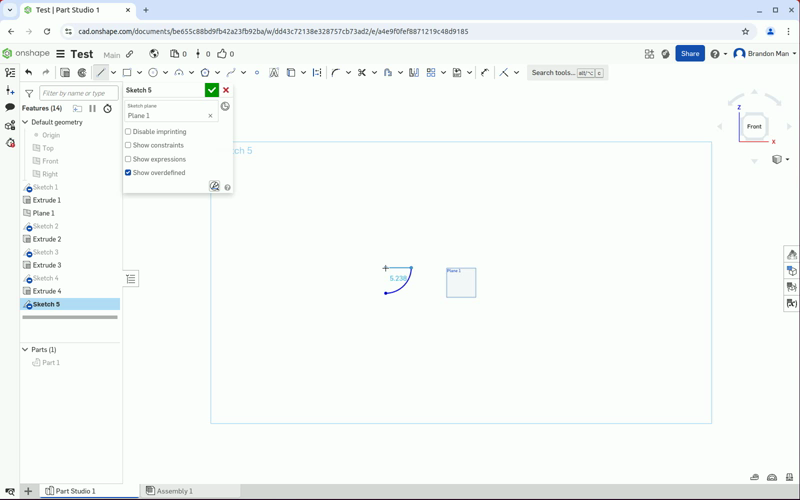
click(385, 267)
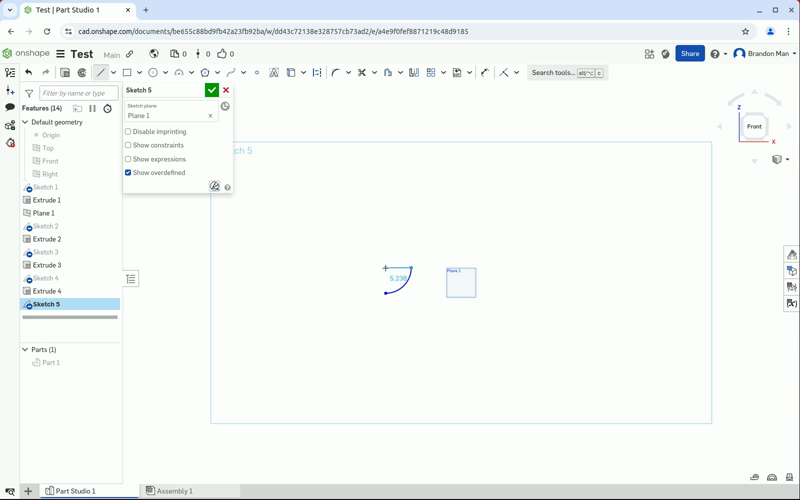
key_up(shift)
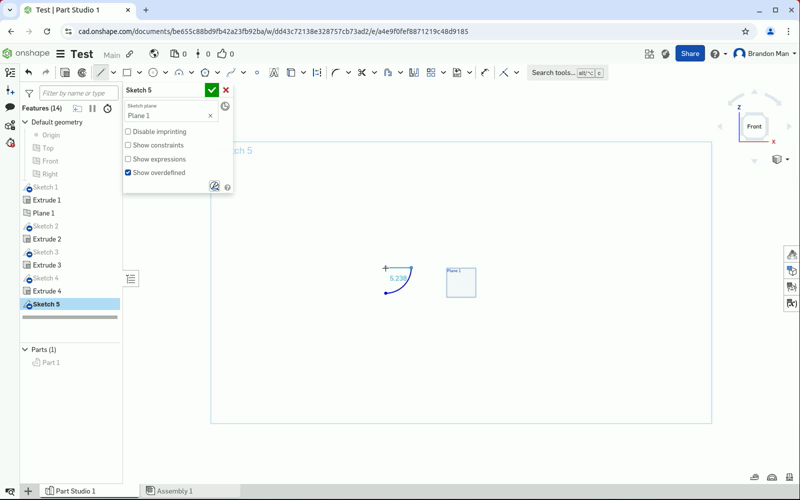
mouse_move(415, 267)
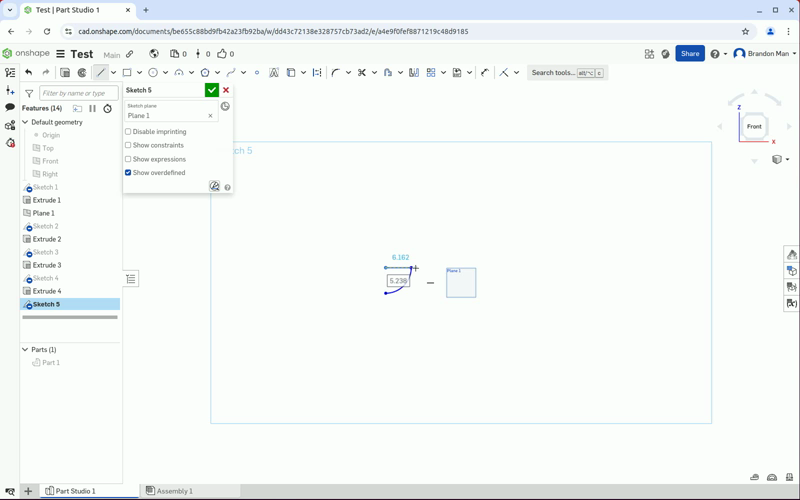
key_down(shift)
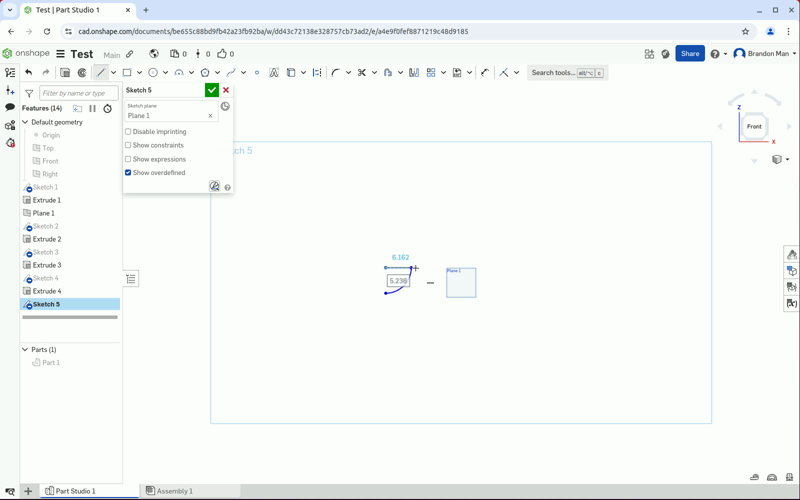
mouse_move(385, 293)
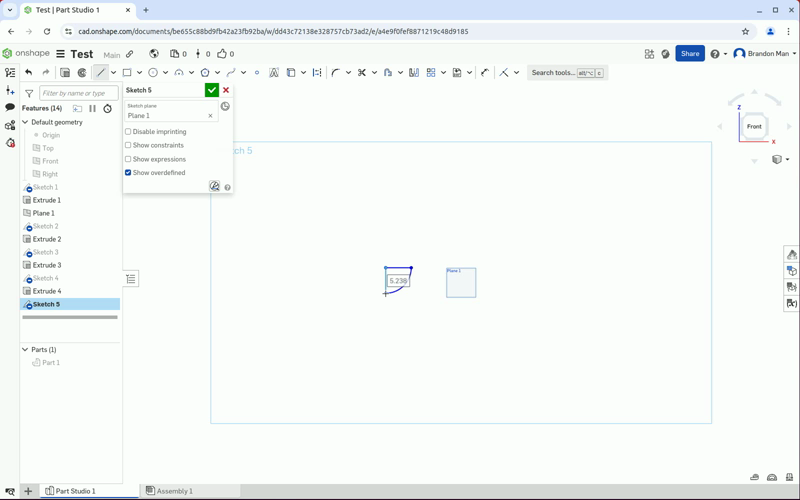
key_up(shift)
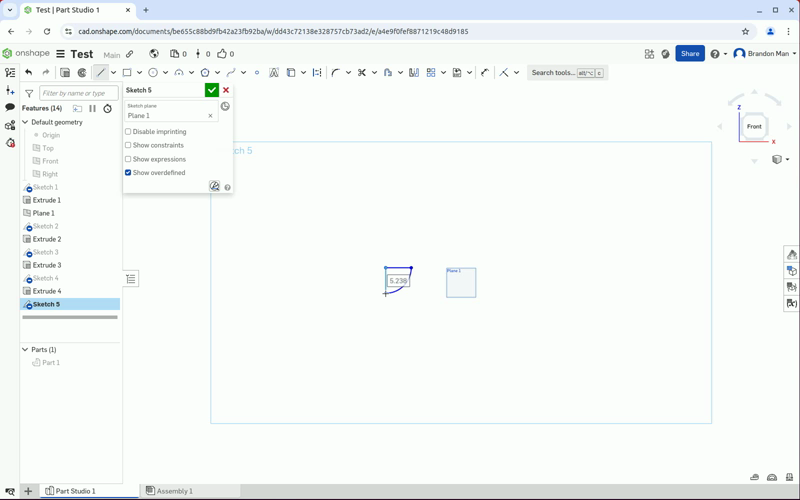
click(385, 293)
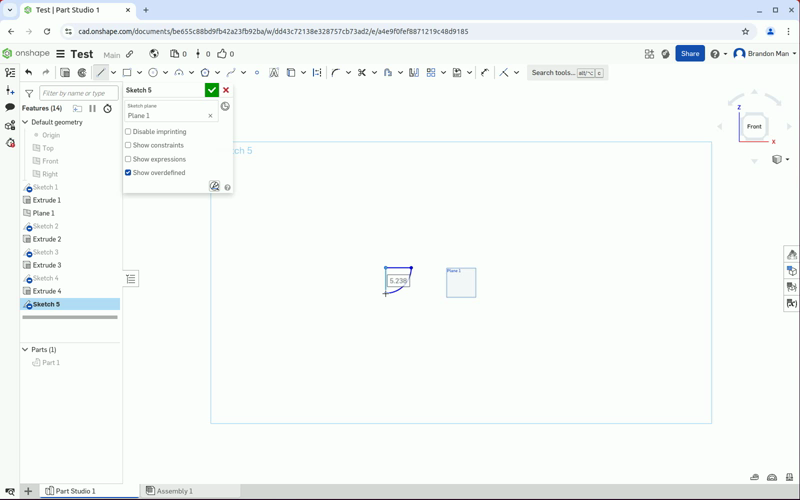
key(esc)
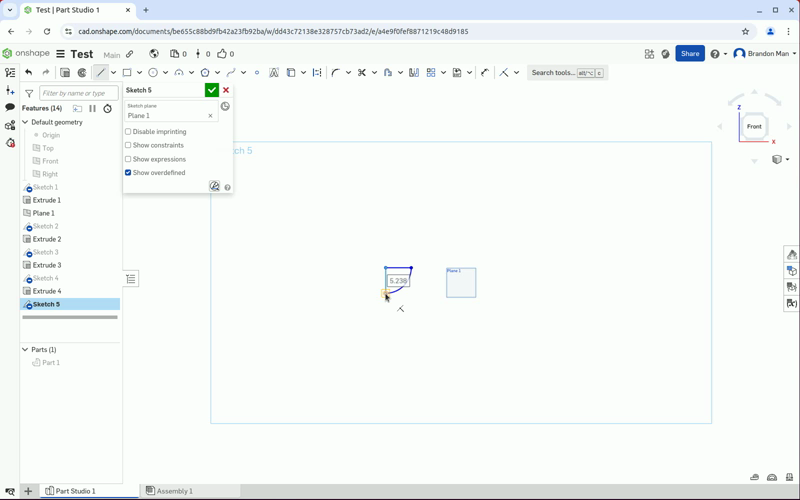
mouse_move(403, 275)
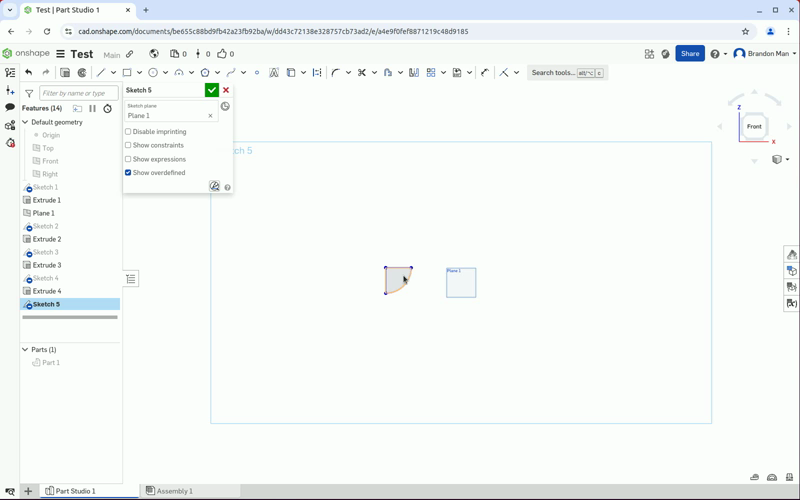
scroll(6)
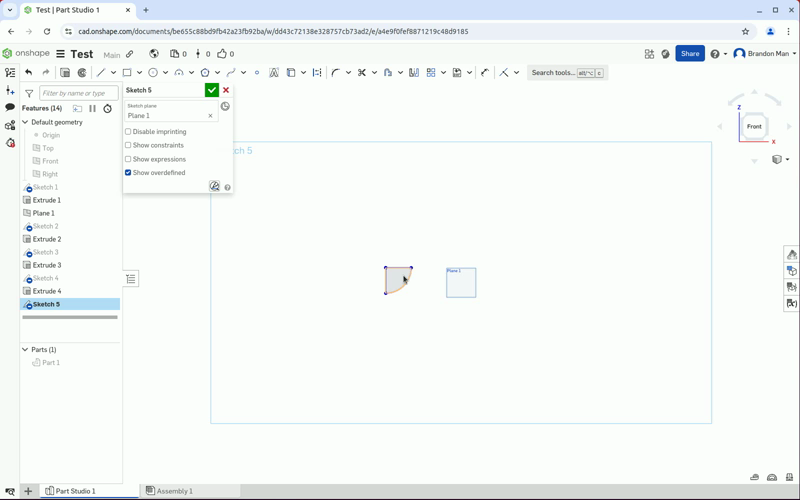
scroll(6)
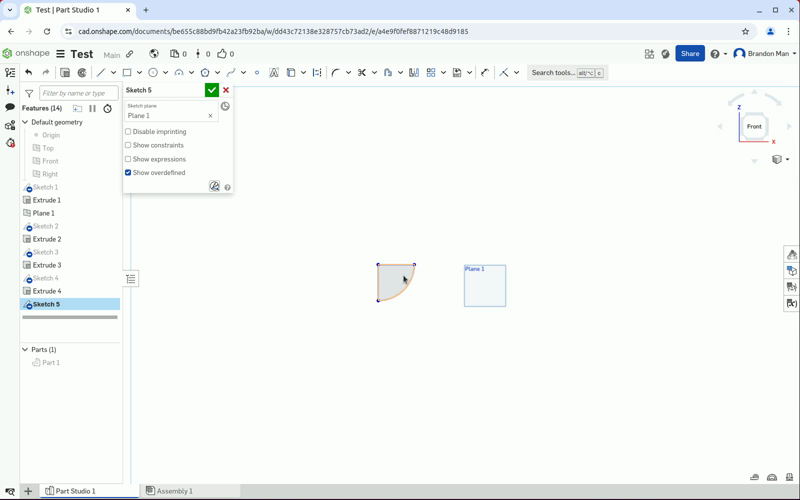
scroll(6)
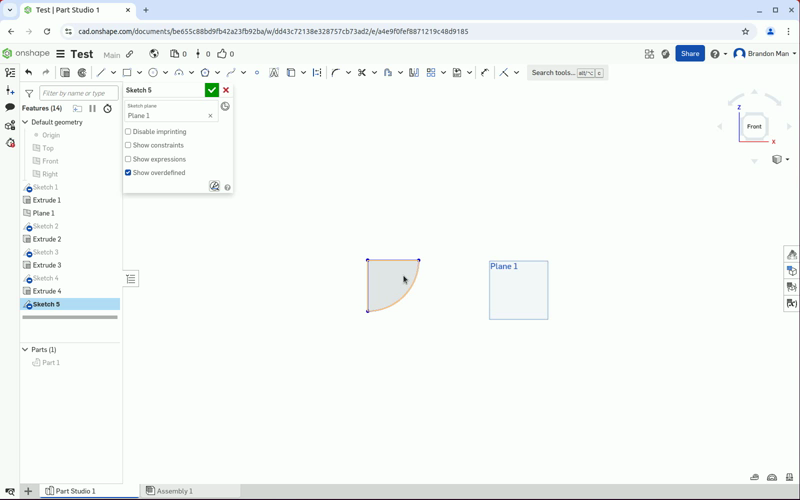
scroll(6)
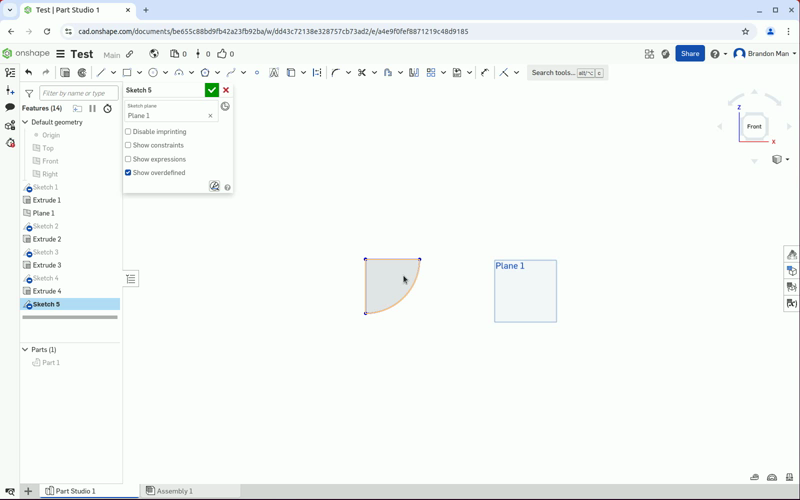
scroll(6)
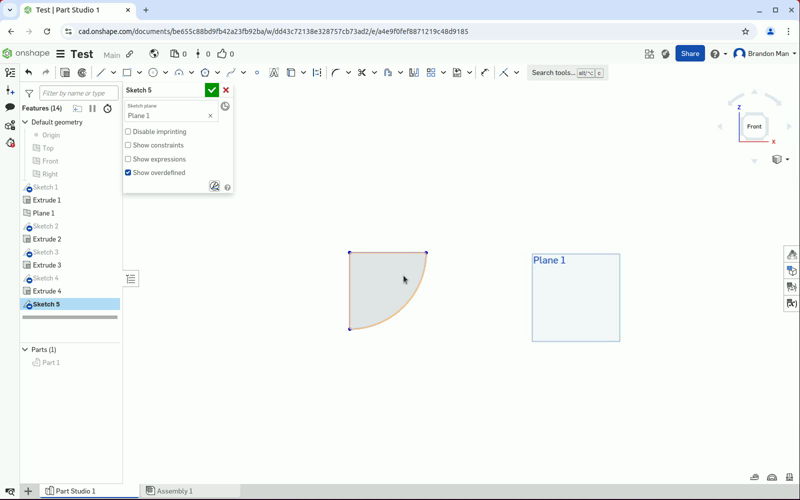
scroll(6)
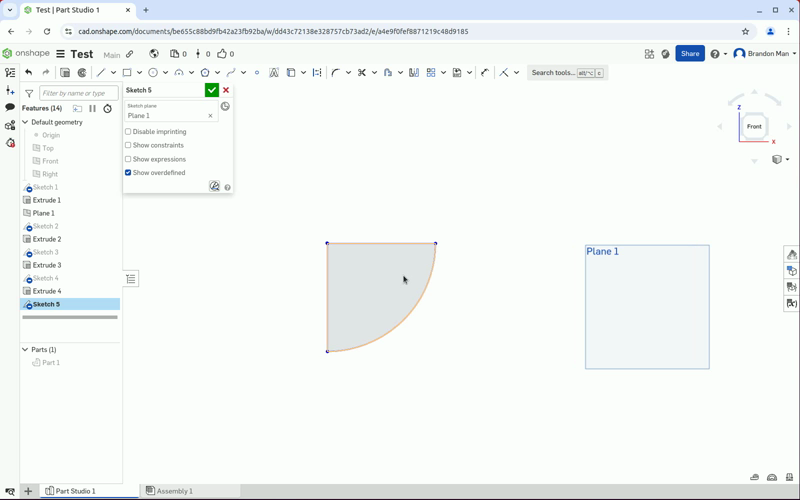
scroll(6)
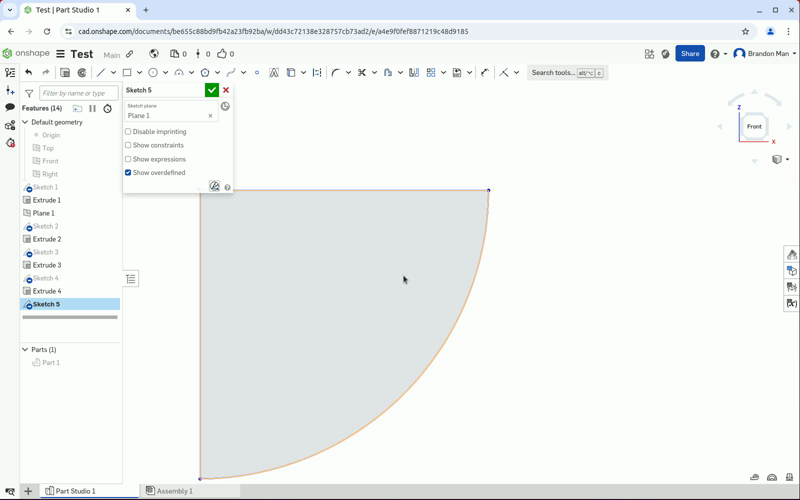
click(403, 275)
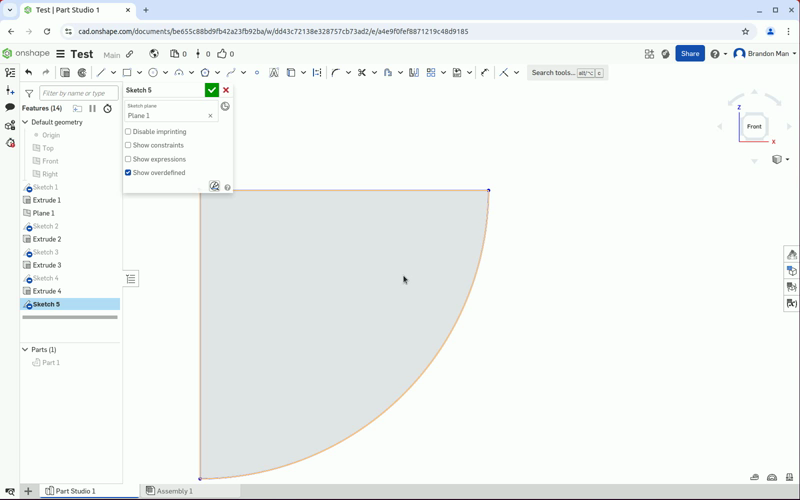
scroll(-6)
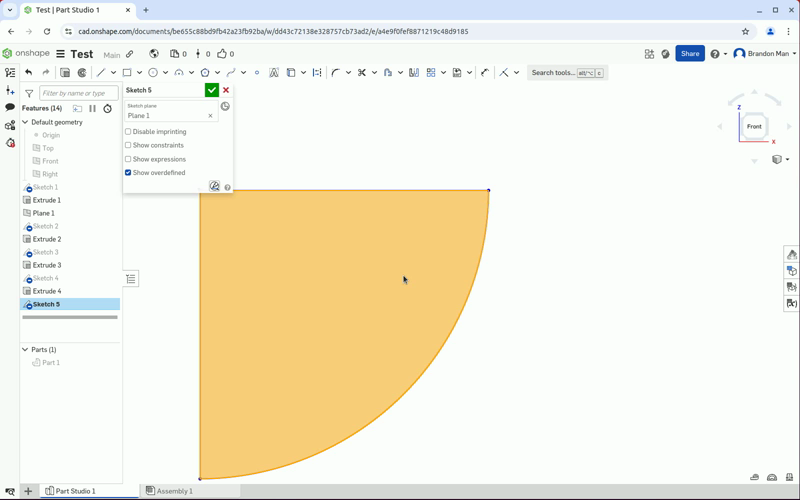
scroll(-6)
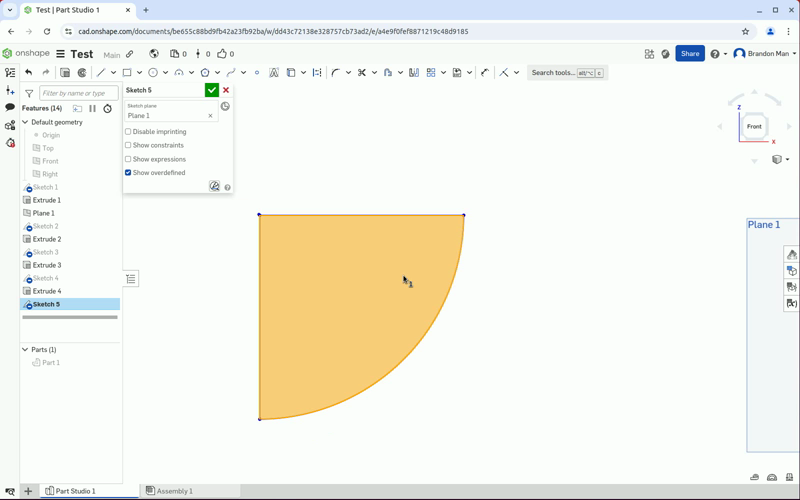
scroll(-6)
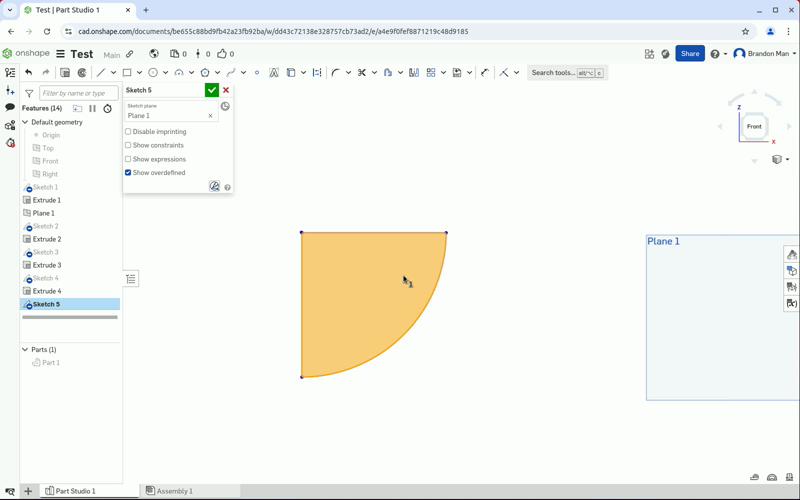
scroll(-6)
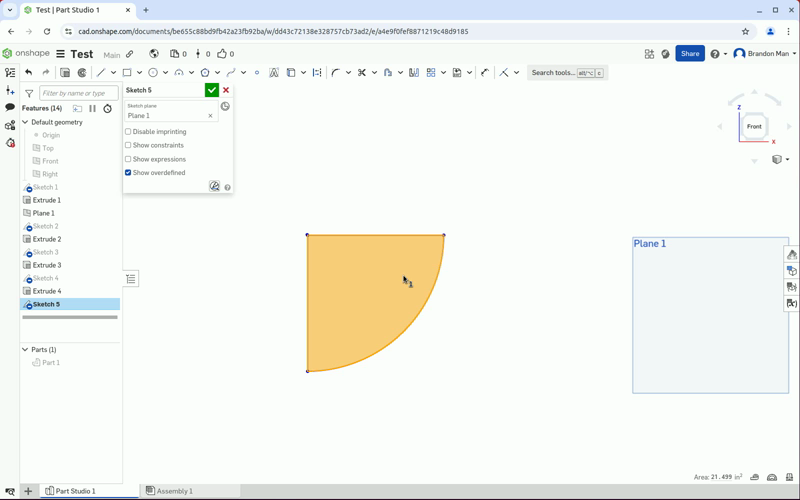
scroll(-6)
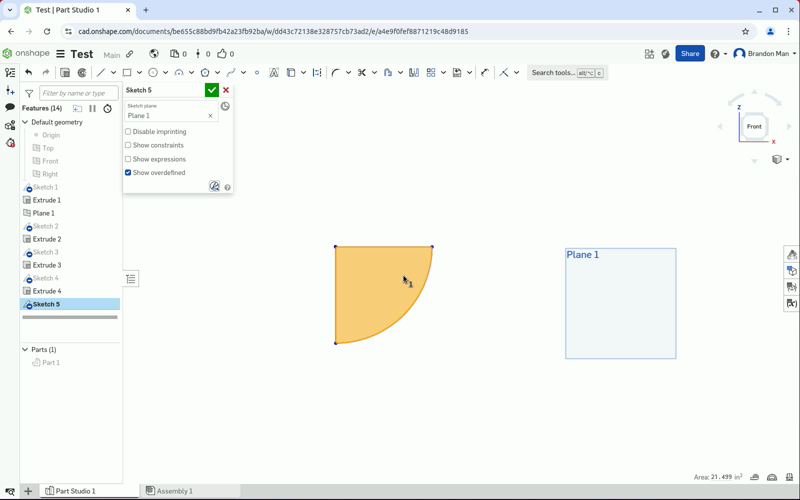
scroll(-6)
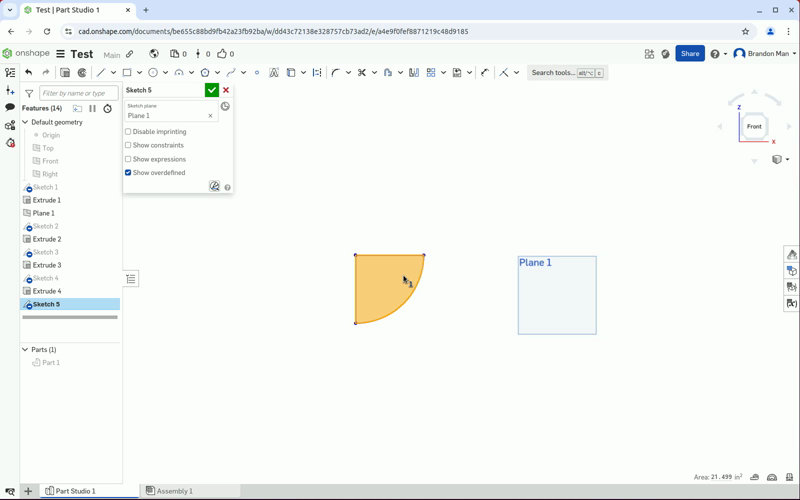
scroll(-6)
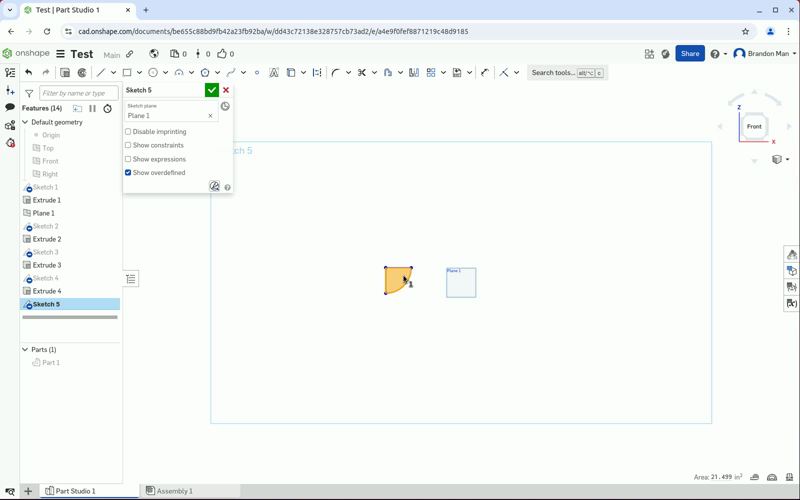
mouse_move(73, 352)
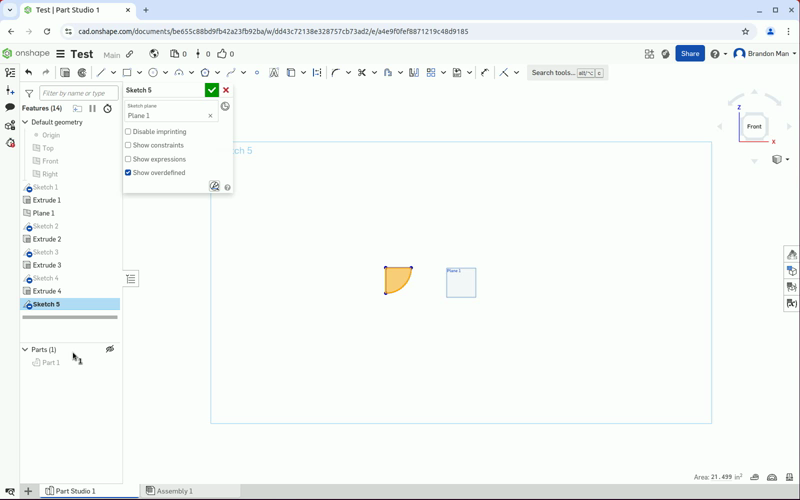
key(shift+y)
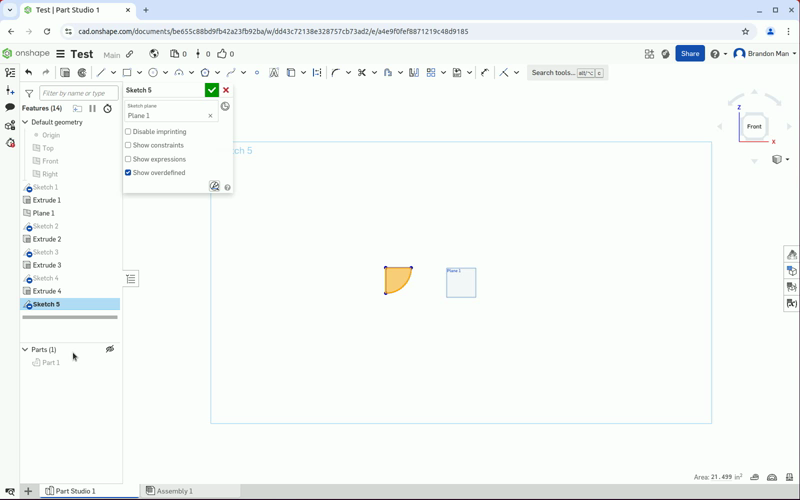
key(shift+e)
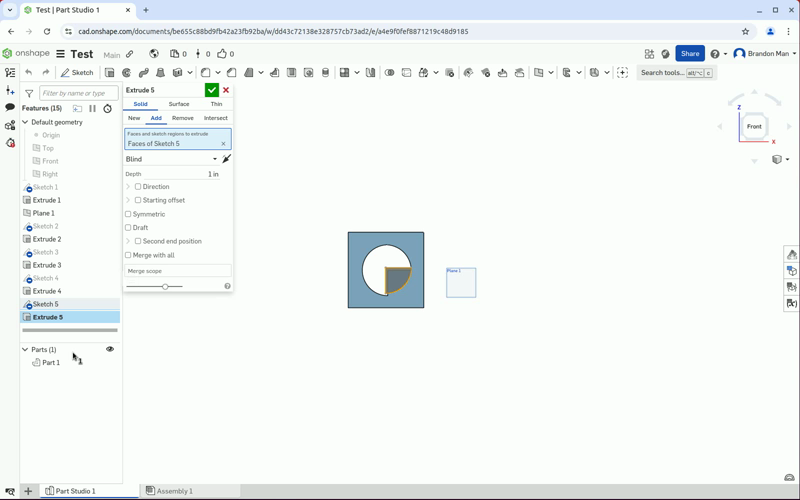
mouse_move(143, 106)
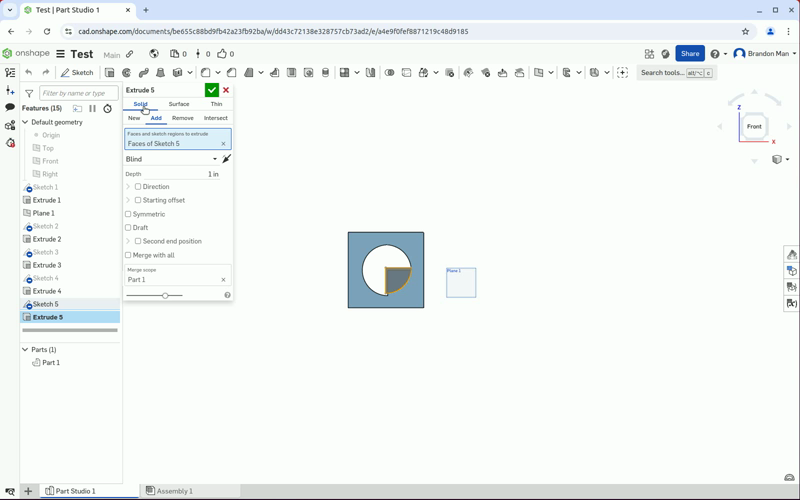
click(143, 106)
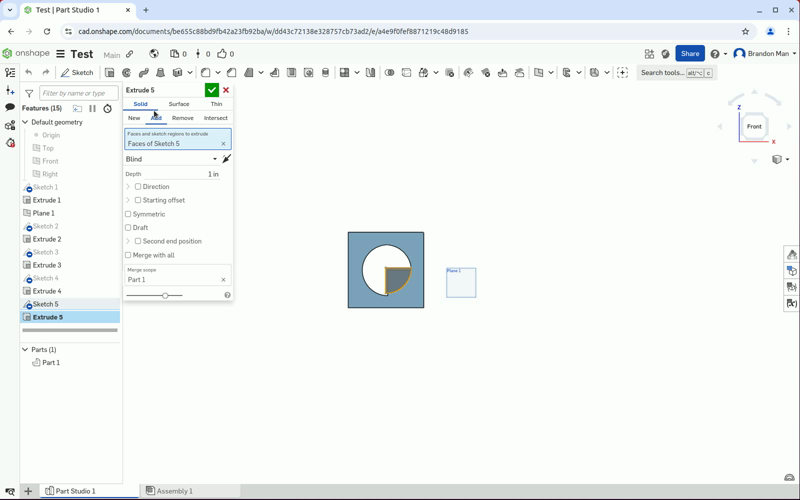
mouse_move(186, 120)
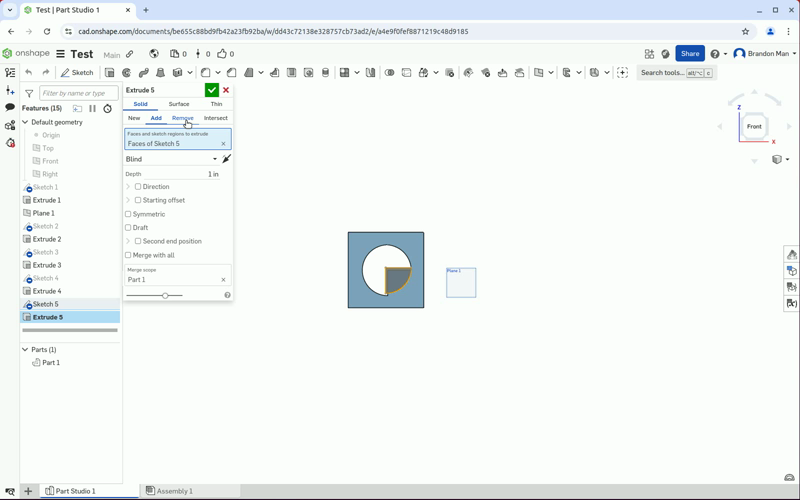
click(186, 120)
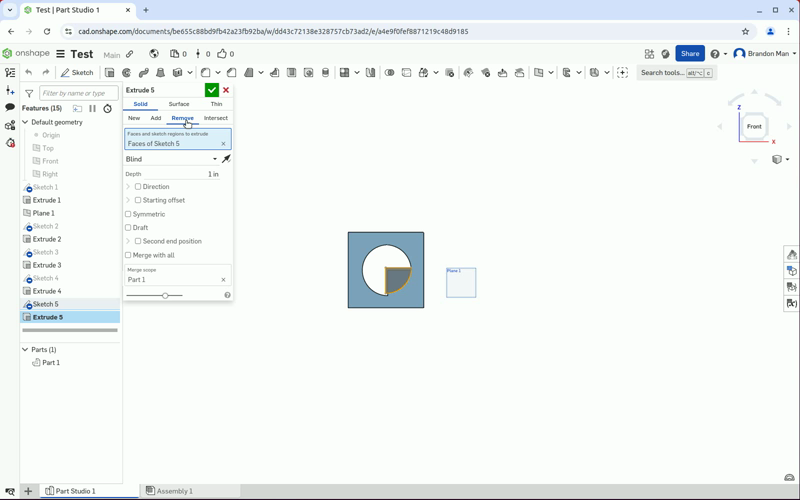
key(tab, 4)
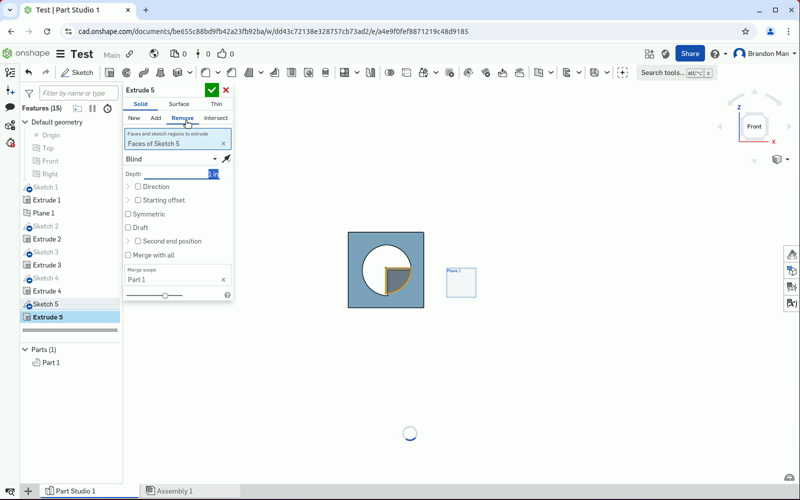
text(15.405)
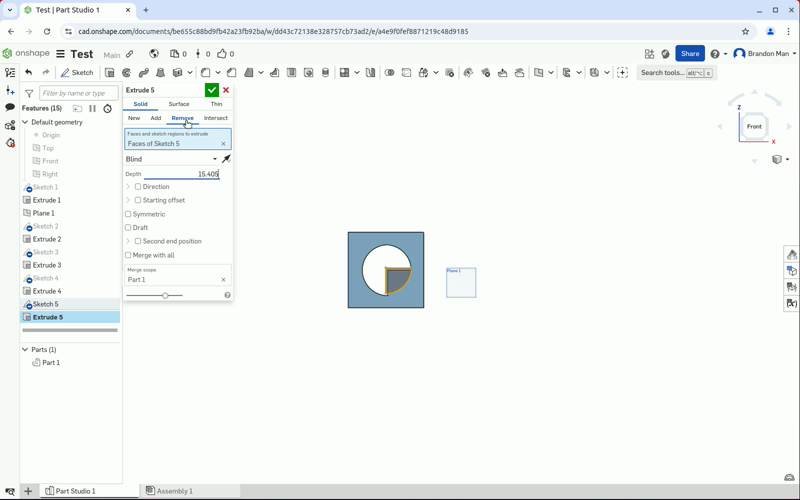
key(tab, 6)
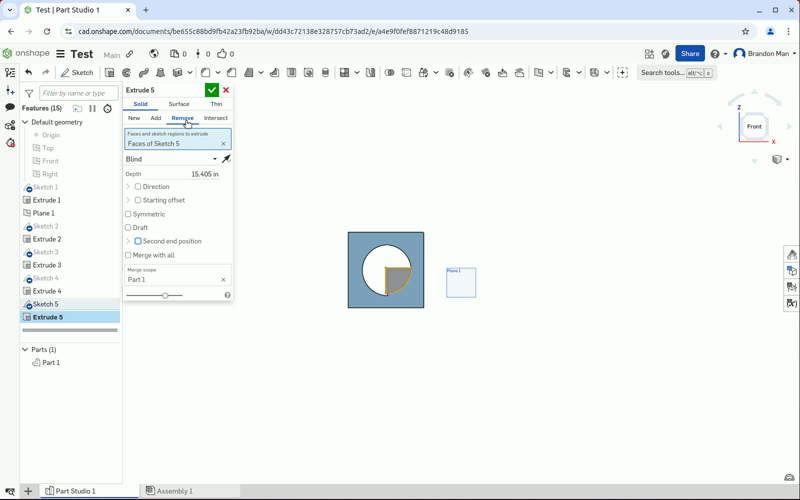
key(space)
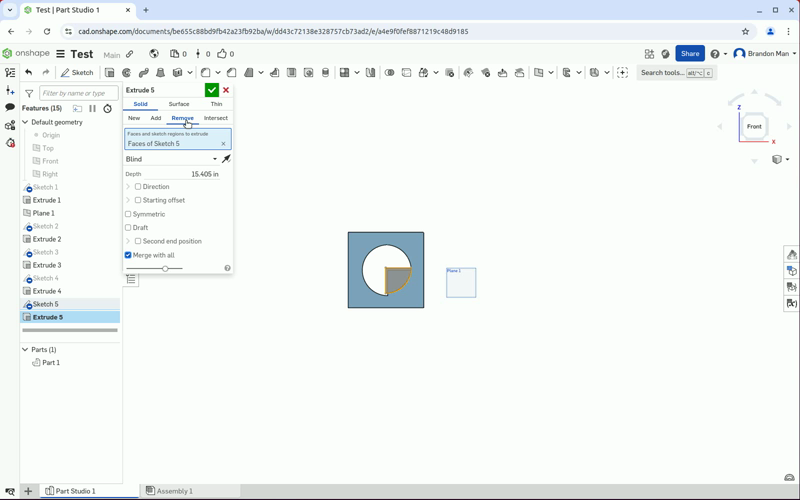
key(enter)
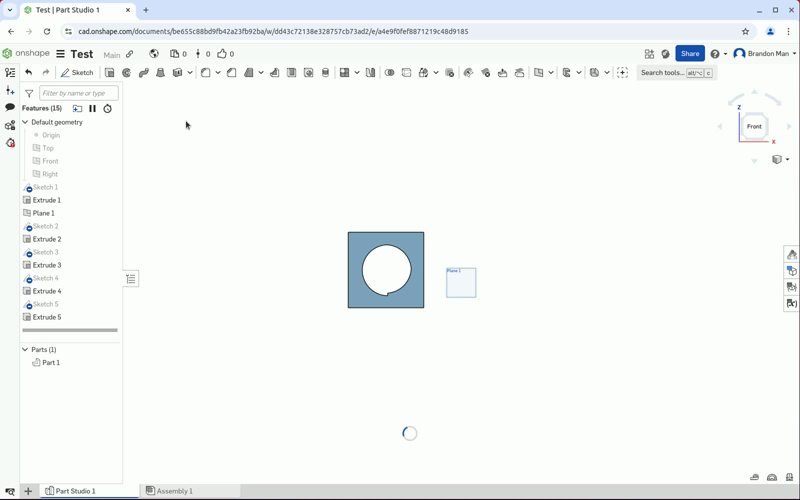
key(shift+h)
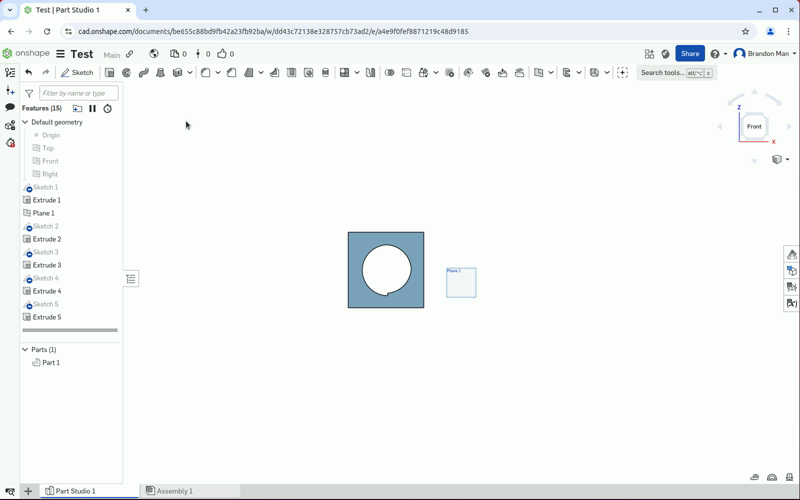
key(shift+h)
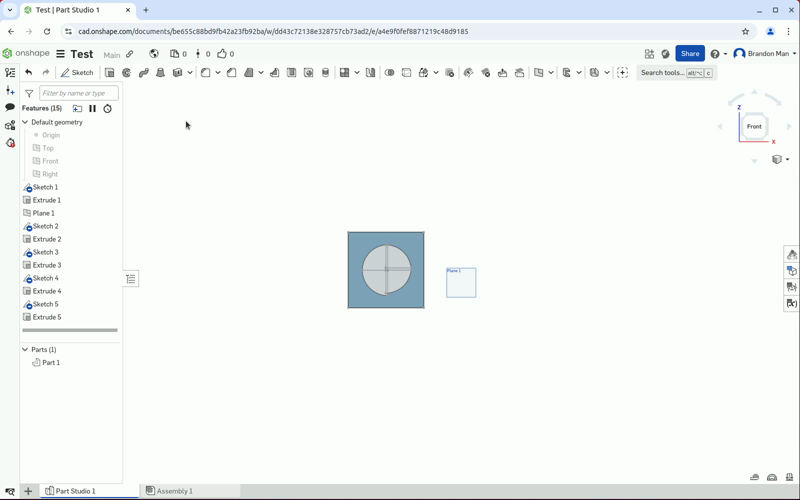
key(shift+7)
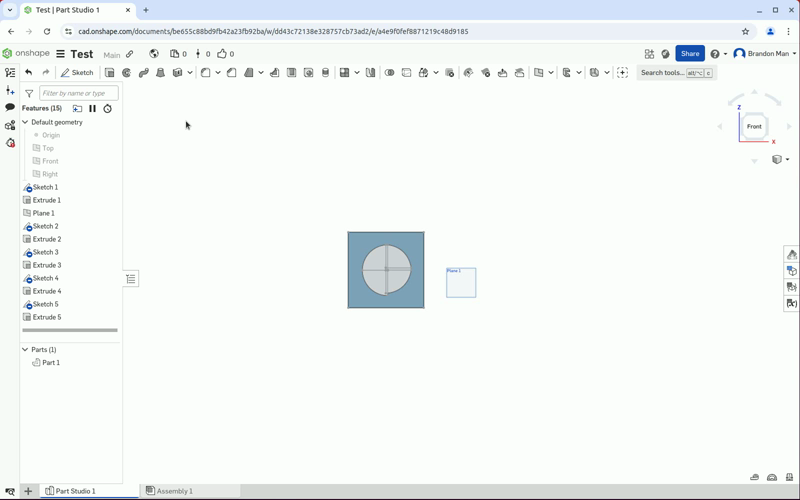
key(left, 2)
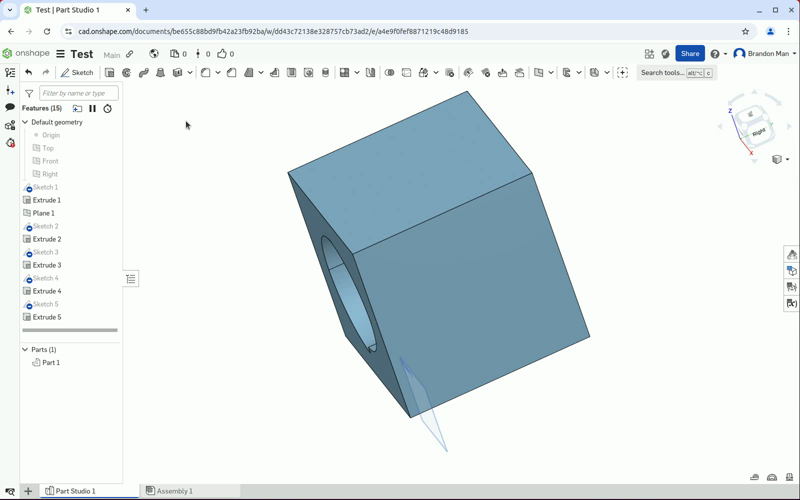
key(down, 2)
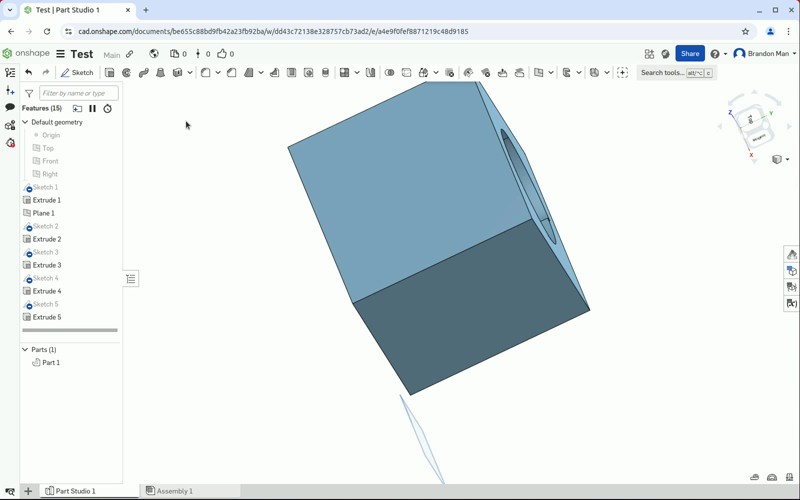
key(up, 2)
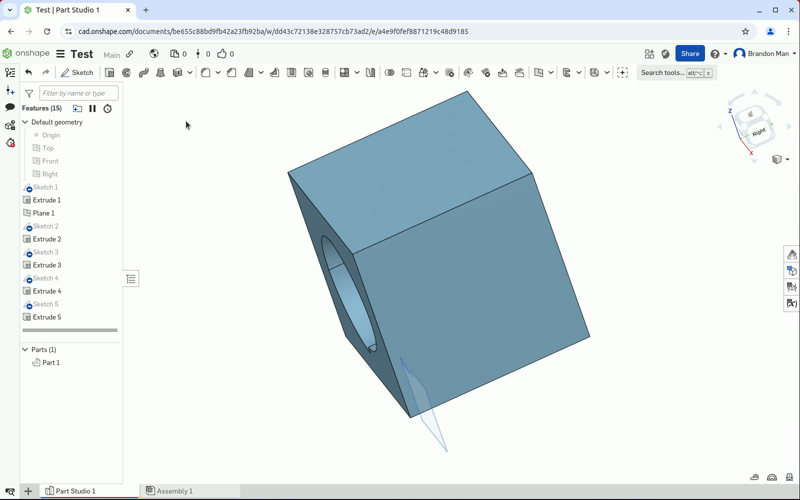
key(right, 2)
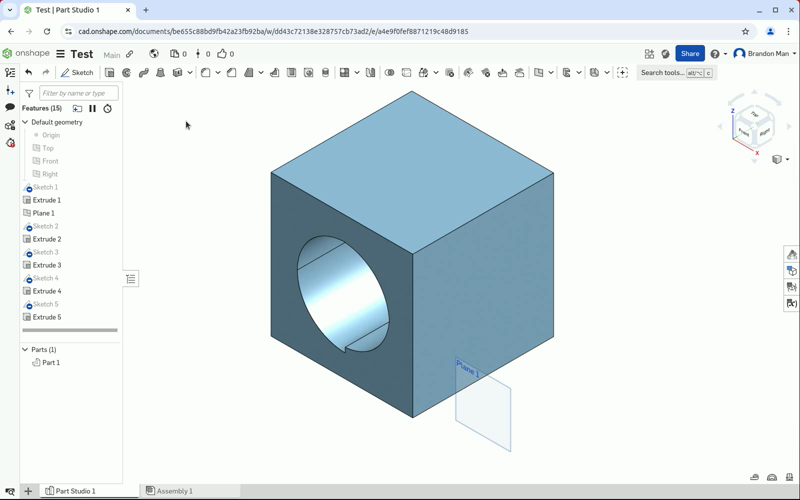
mouse_move(73, 189)
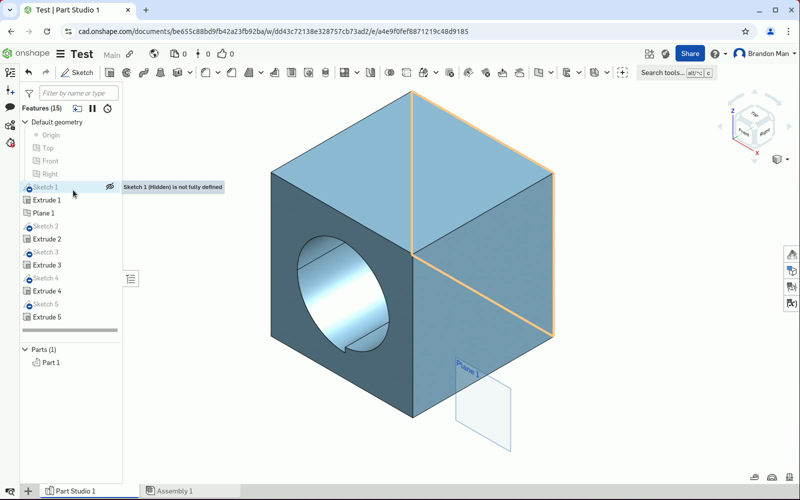
click(73, 189)